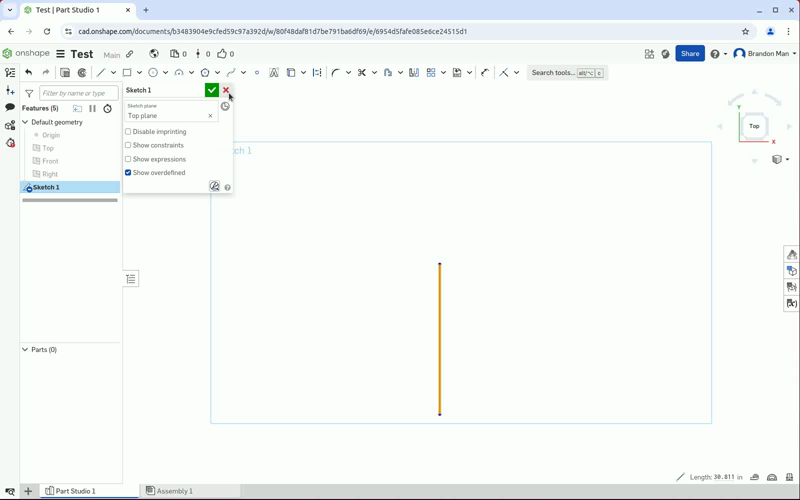
key(shift+h)
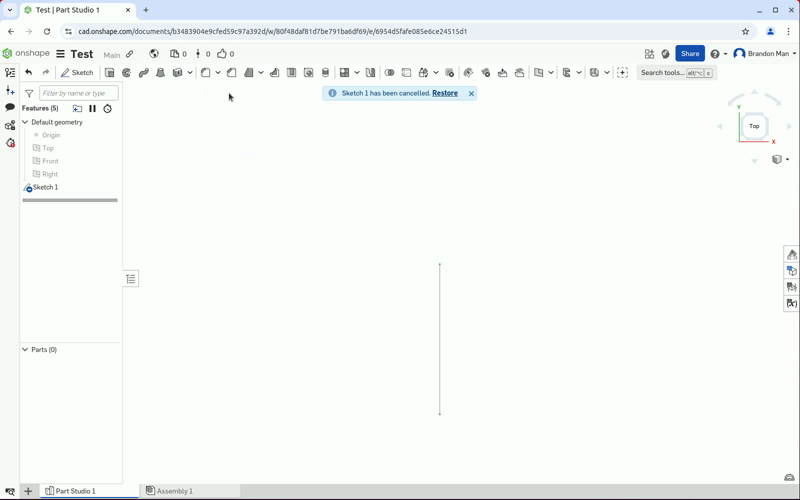
key(shift+s)
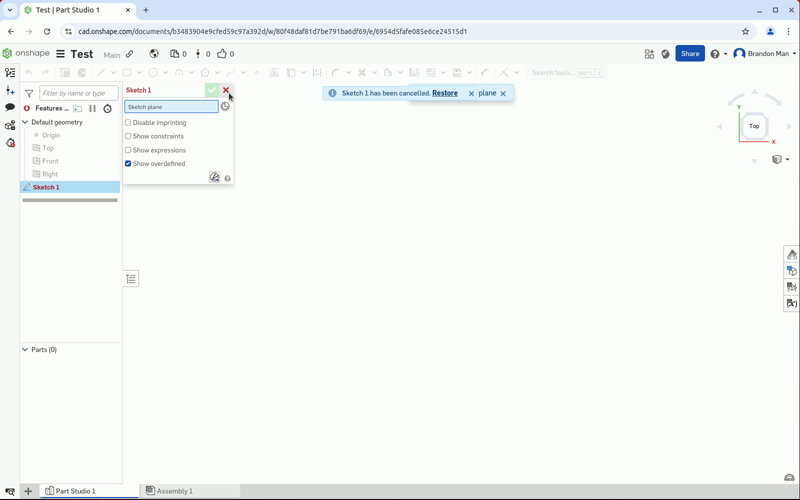
mouse_move(73, 150)
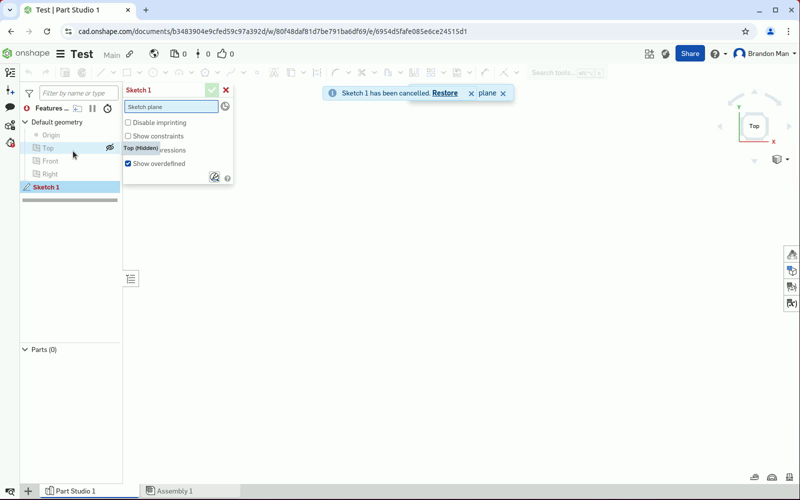
click(73, 150)
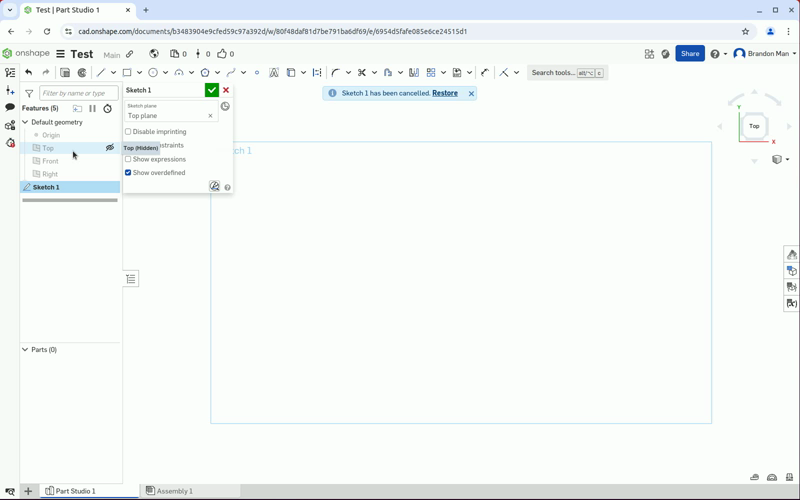
mouse_move(73, 352)
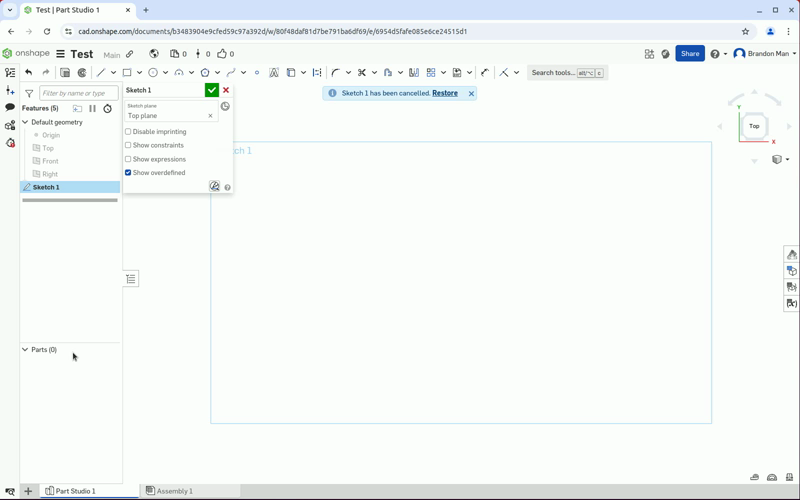
key(y)
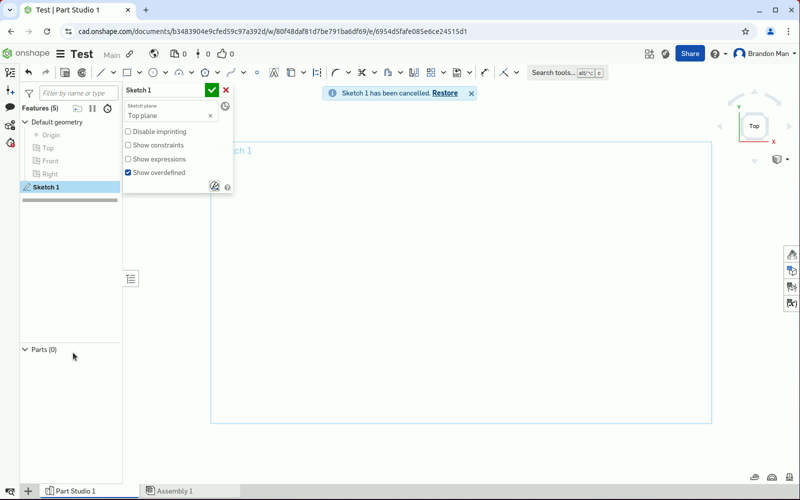
key(l)
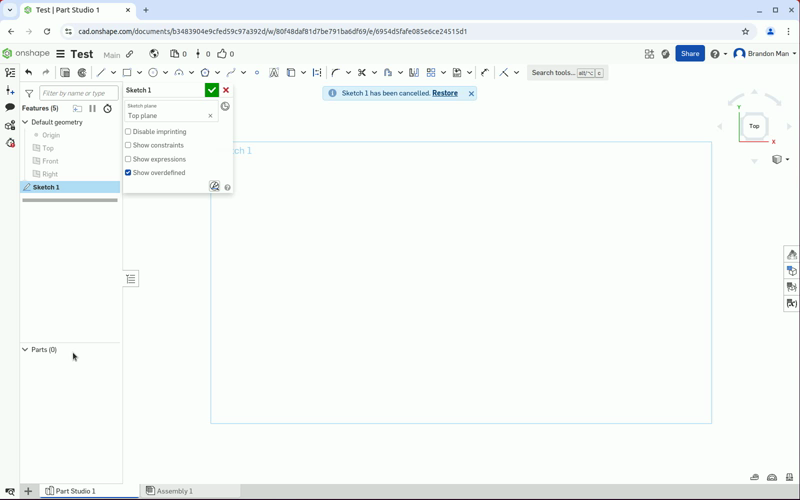
key_down(shift)
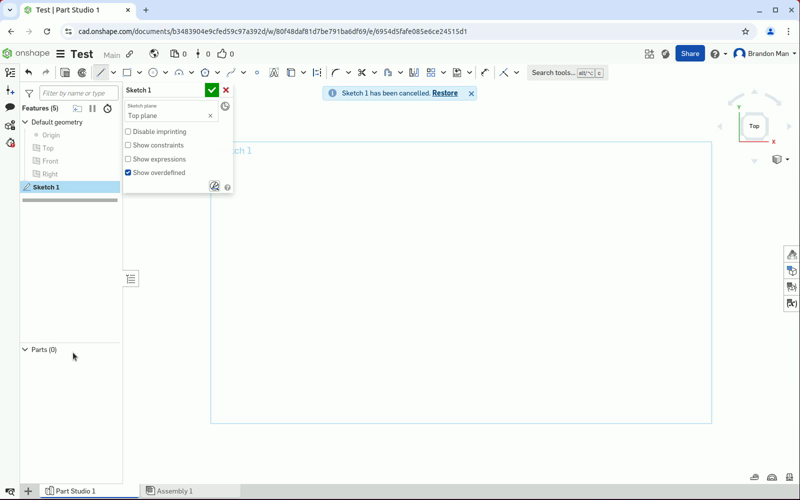
mouse_move(417, 170)
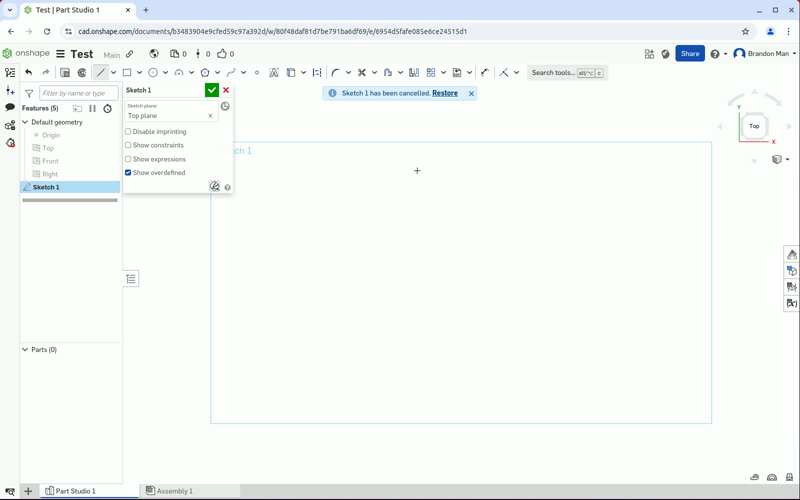
click(417, 170)
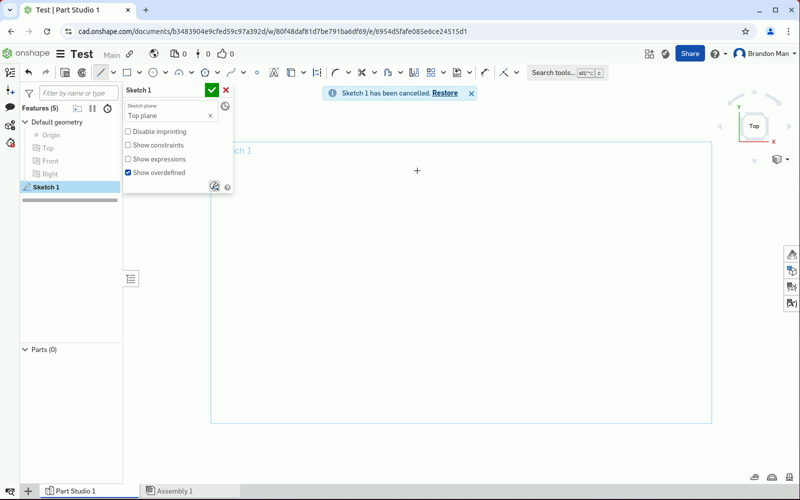
key_up(shift)
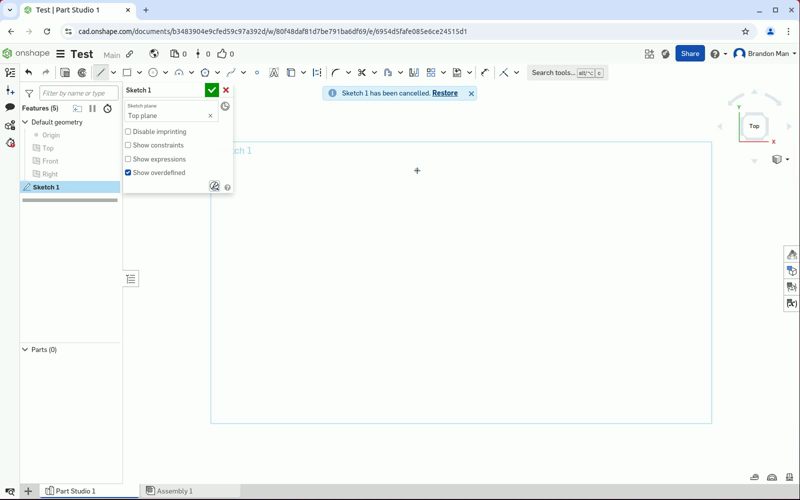
key_down(shift)
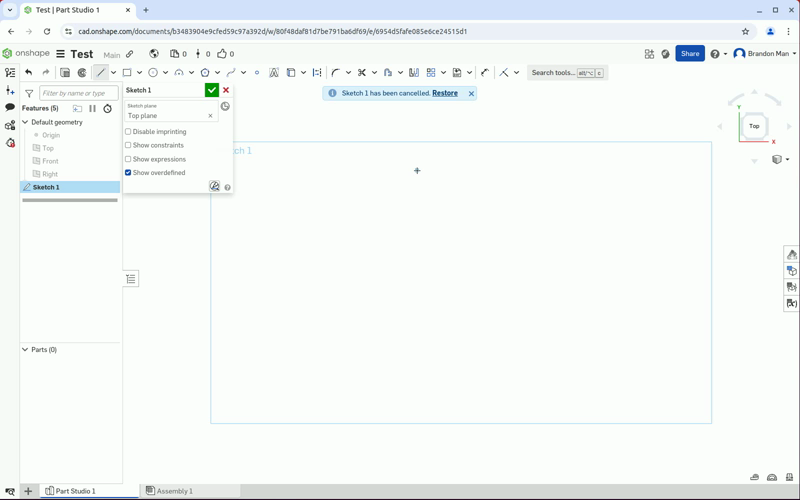
mouse_move(460, 276)
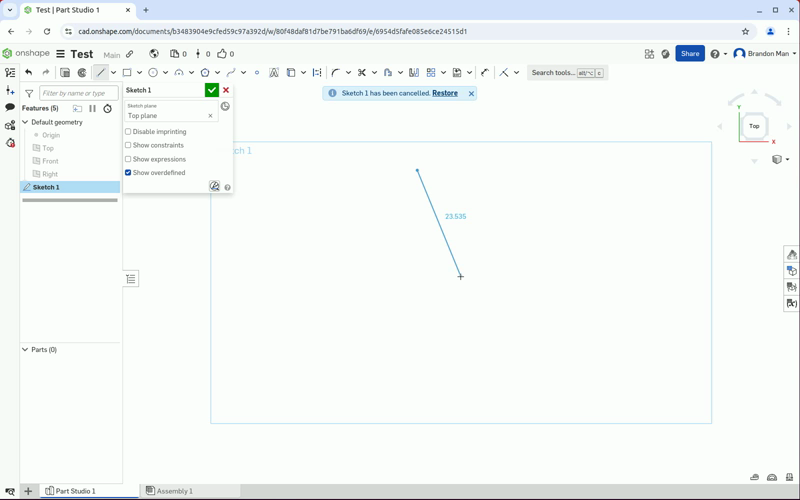
click(460, 276)
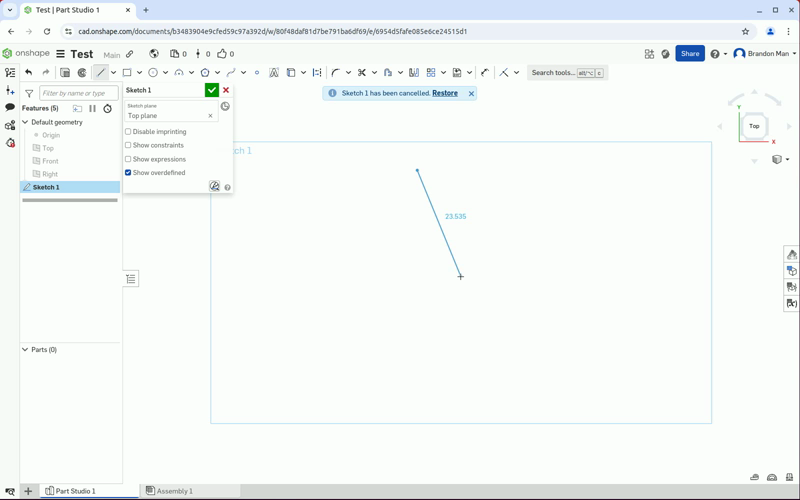
key_up(shift)
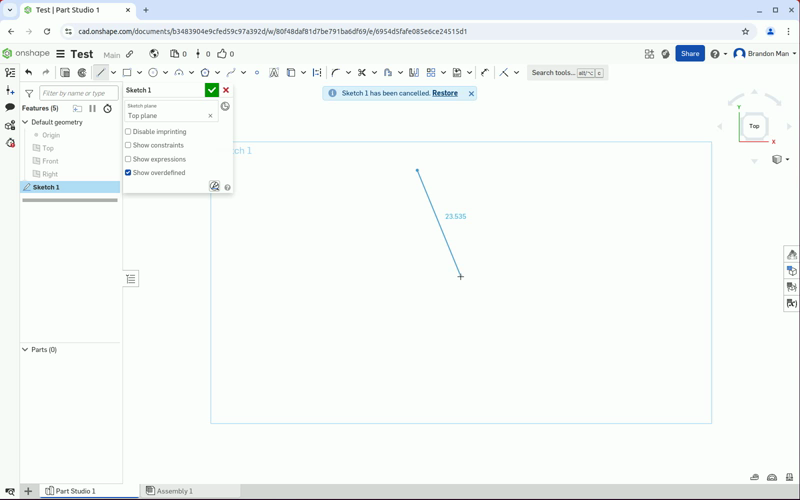
key_down(shift)
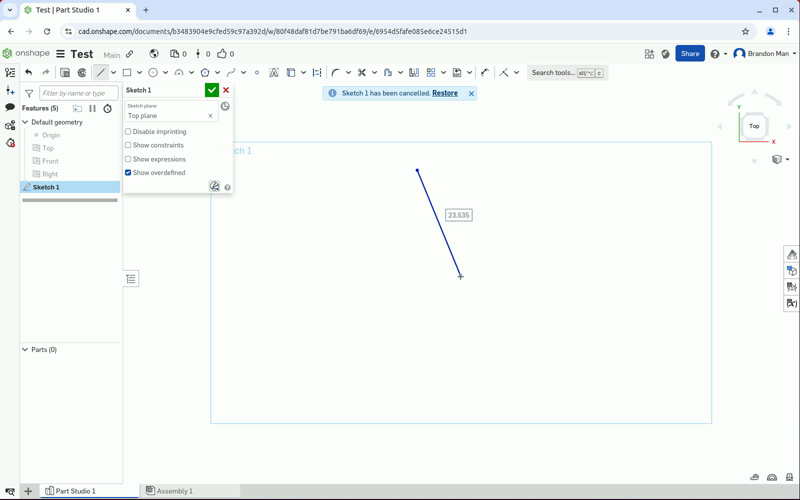
mouse_move(505, 170)
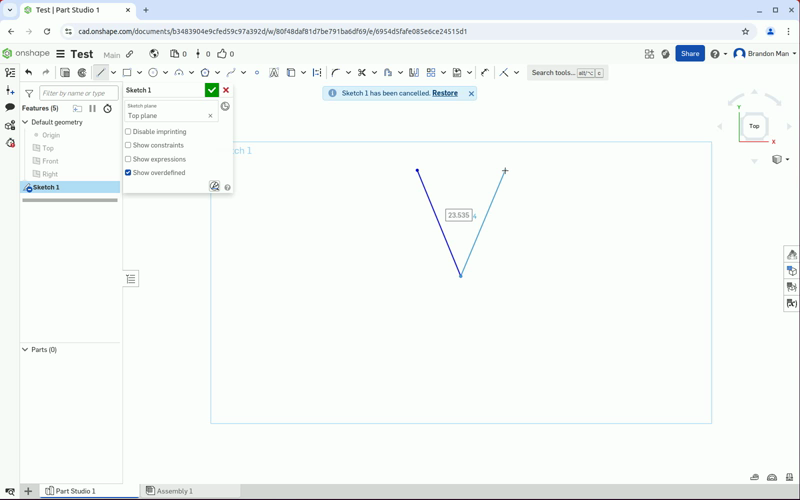
click(505, 170)
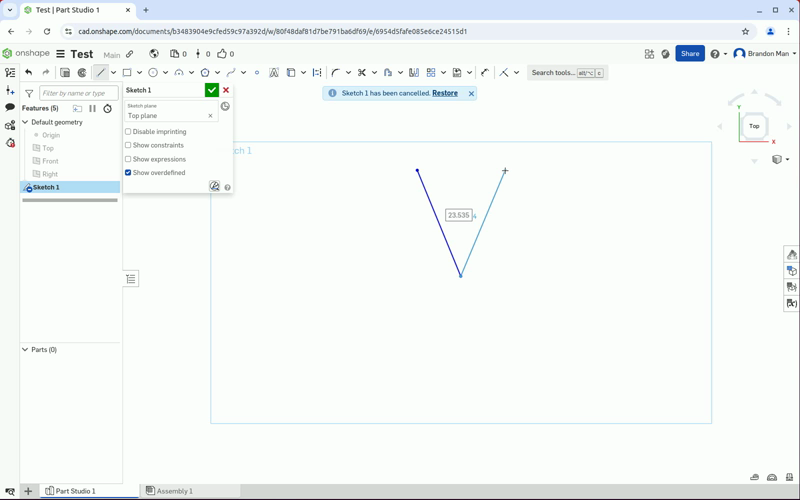
key_up(shift)
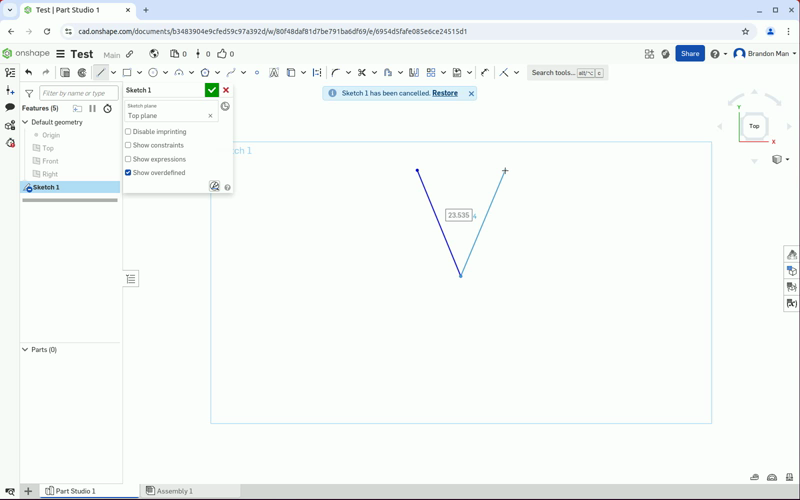
key_down(shift)
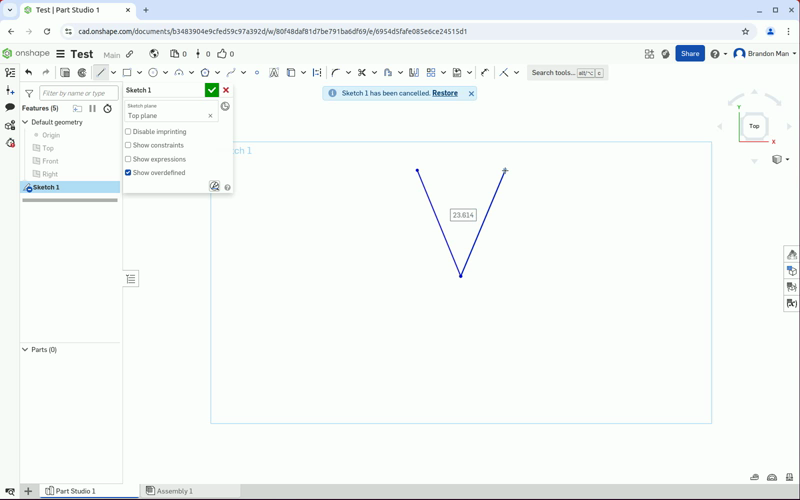
mouse_move(417, 170)
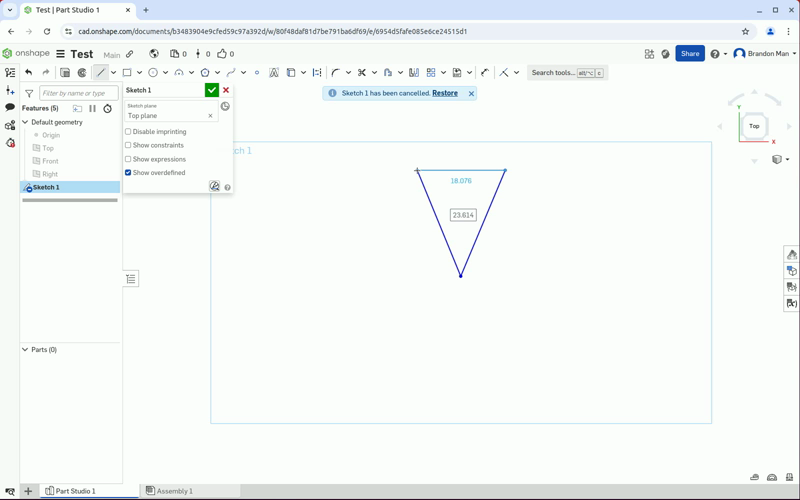
key_up(shift)
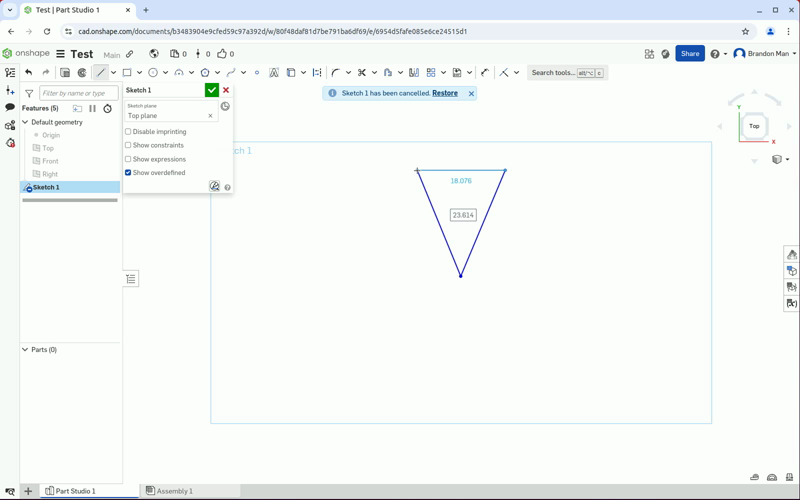
click(417, 170)
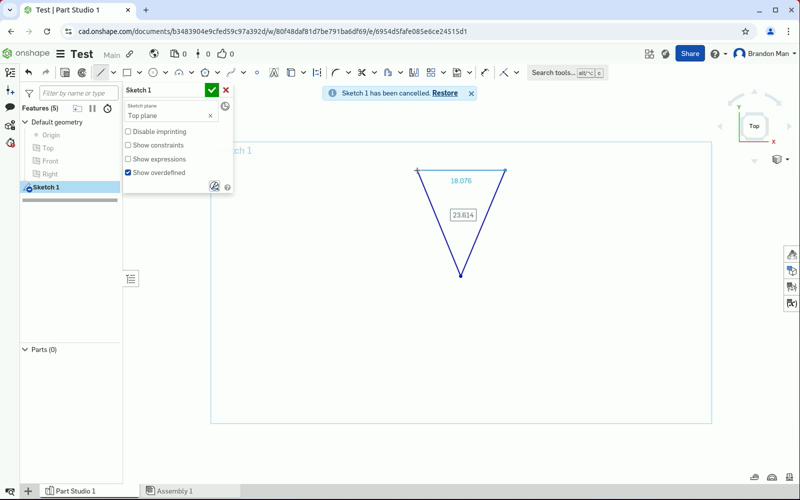
key(esc)
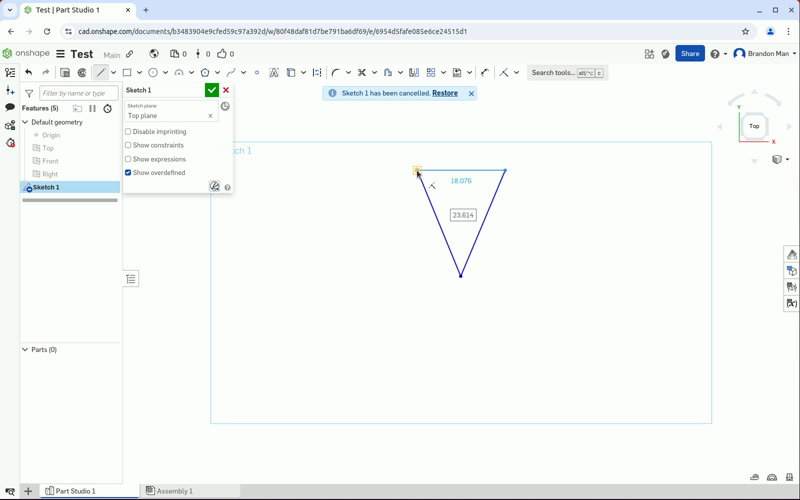
mouse_move(488, 187)
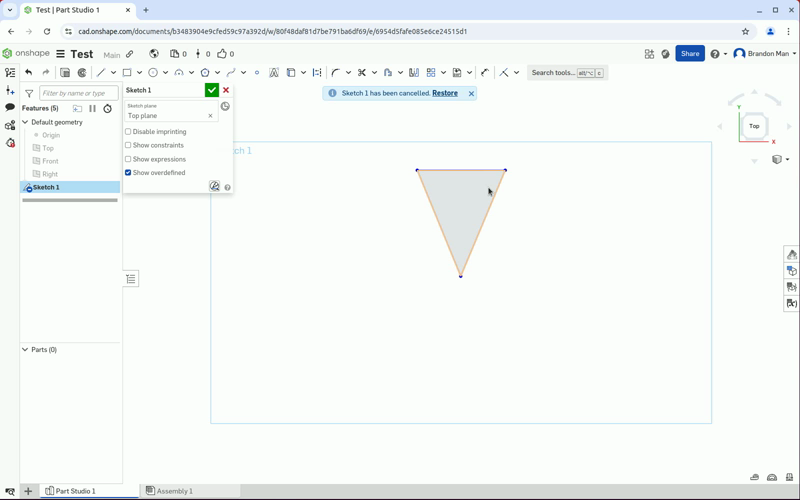
click(488, 187)
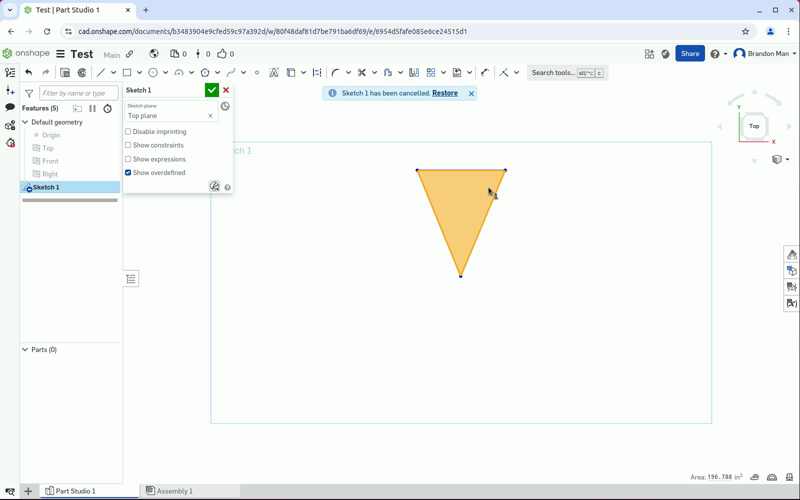
mouse_move(73, 352)
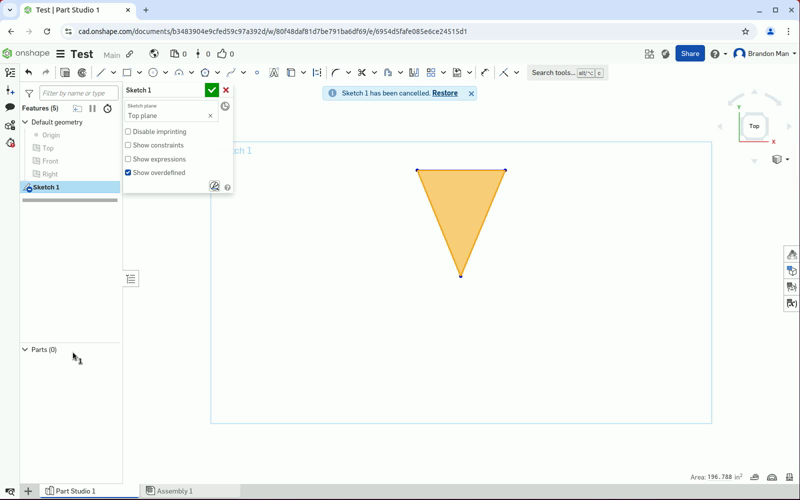
key(shift+y)
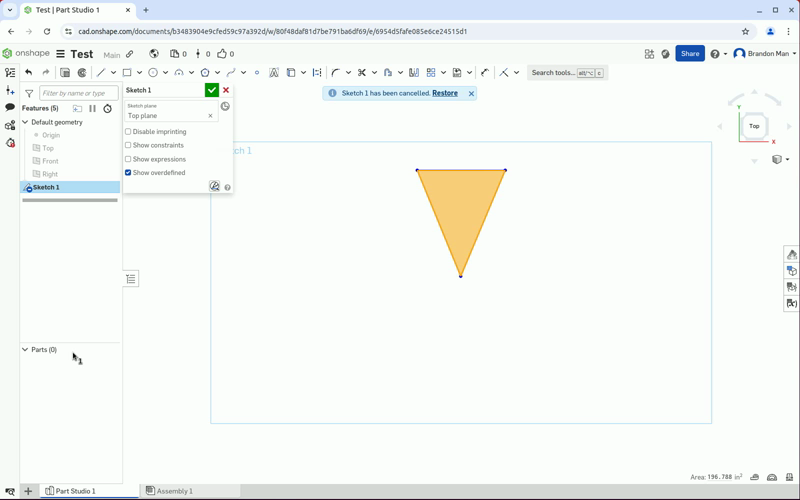
key(shift+e)
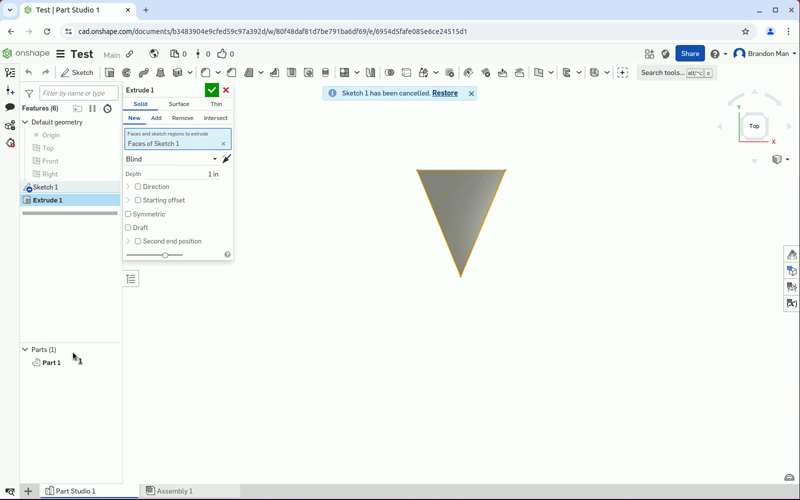
mouse_move(143, 106)
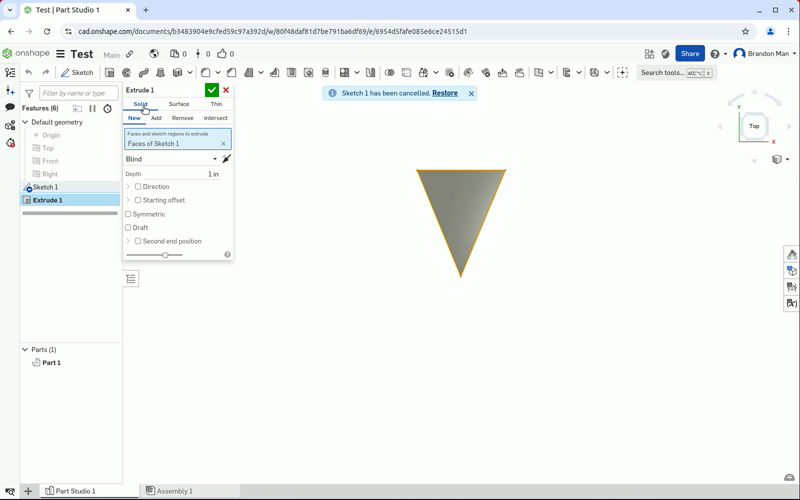
click(143, 106)
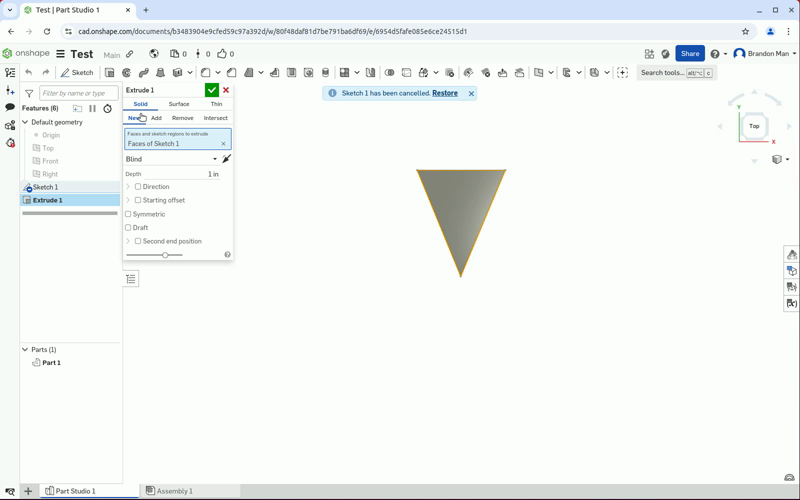
mouse_move(137, 120)
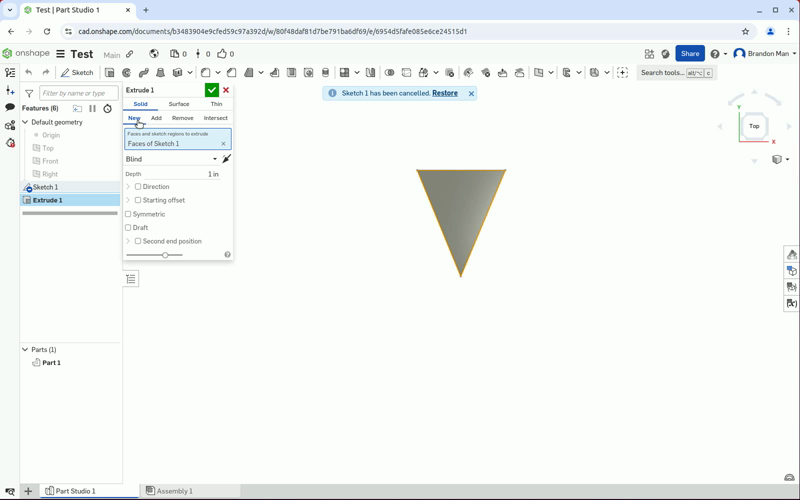
click(137, 120)
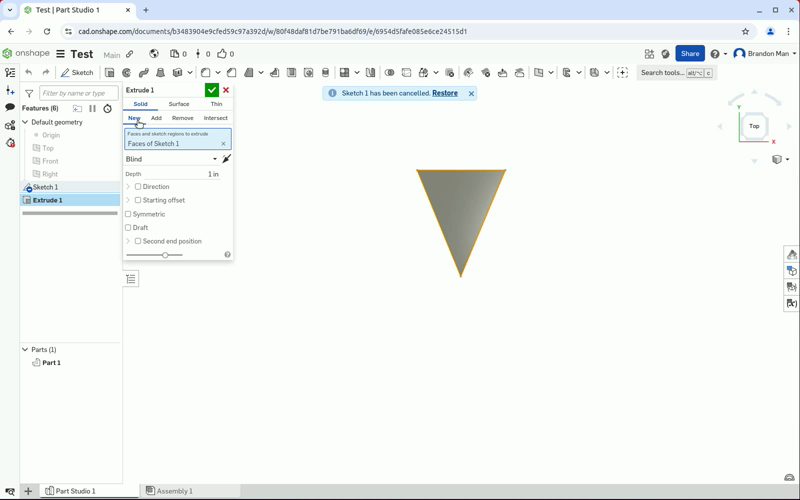
key(tab, 4)
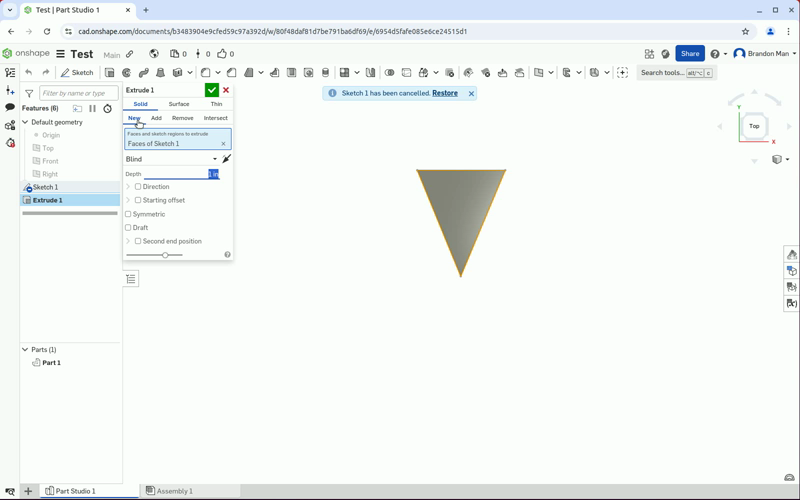
text(0.481)
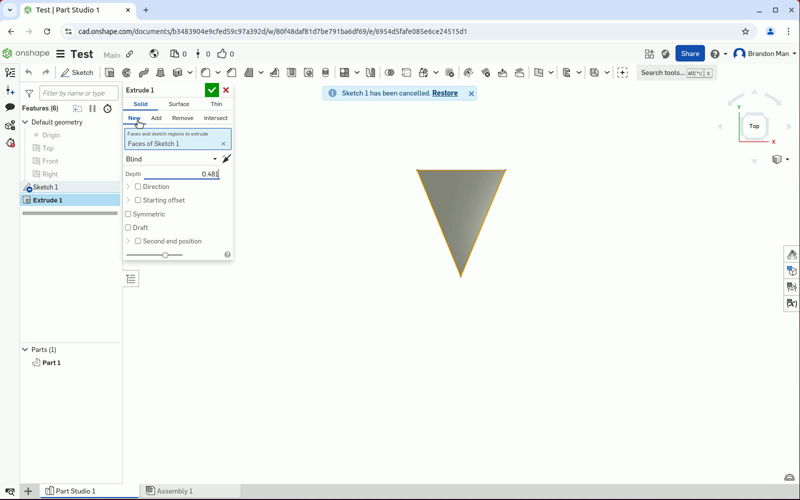
key(enter)
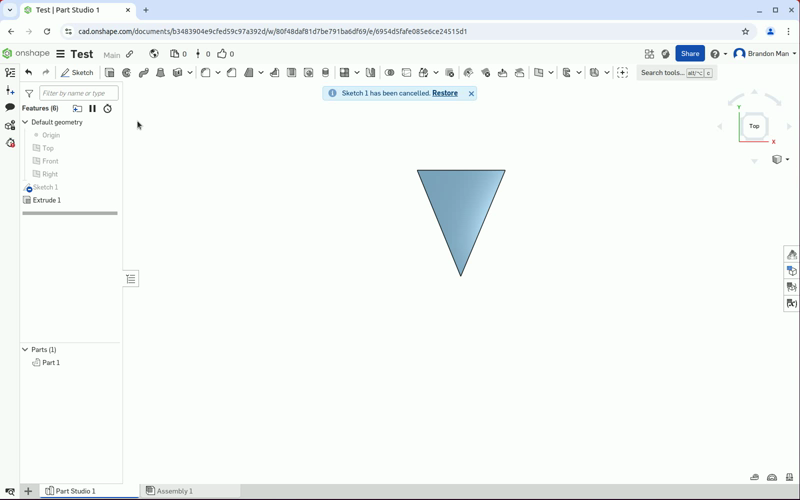
key(shift+h)
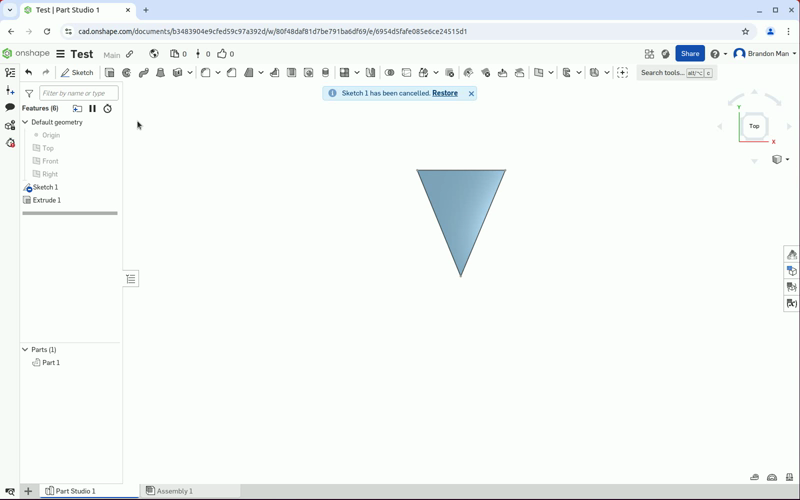
key(shift+h)
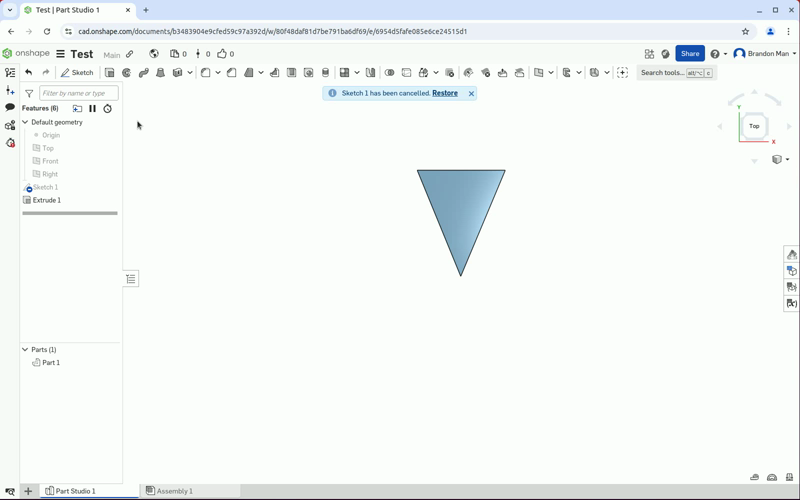
mouse_move(73, 189)
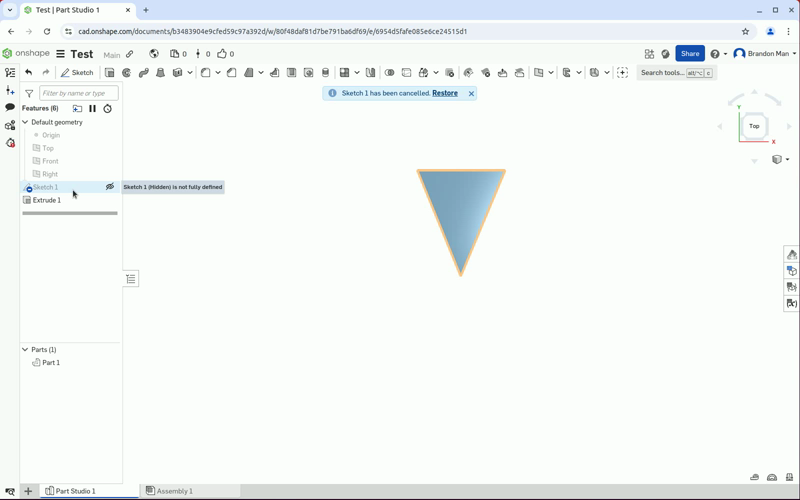
click(73, 189)
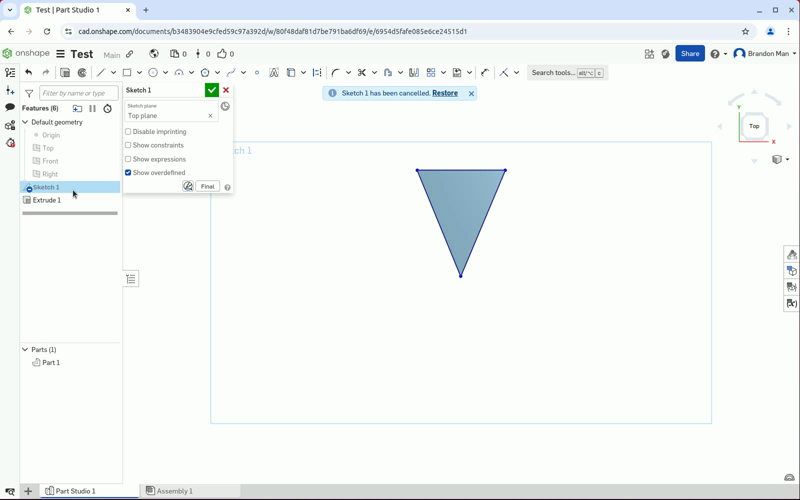
mouse_move(229, 92)
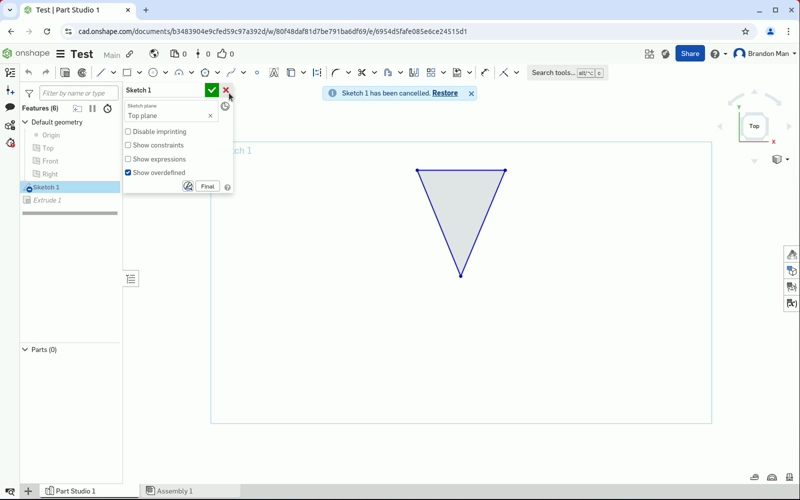
click(229, 92)
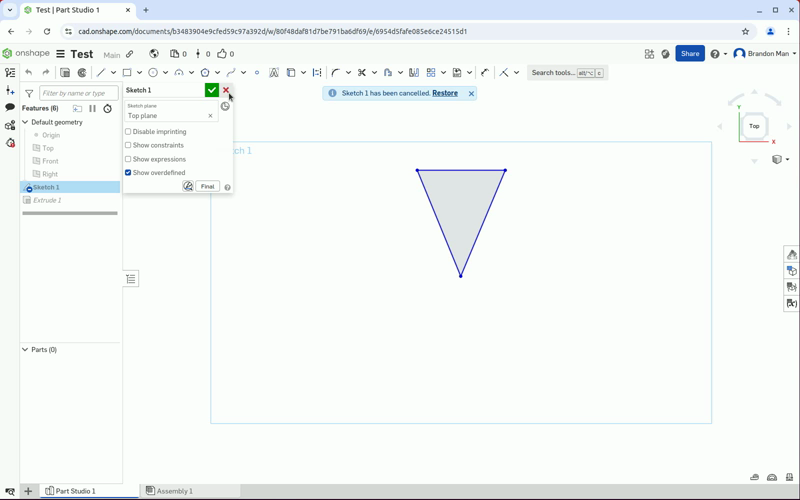
key(shift+s)
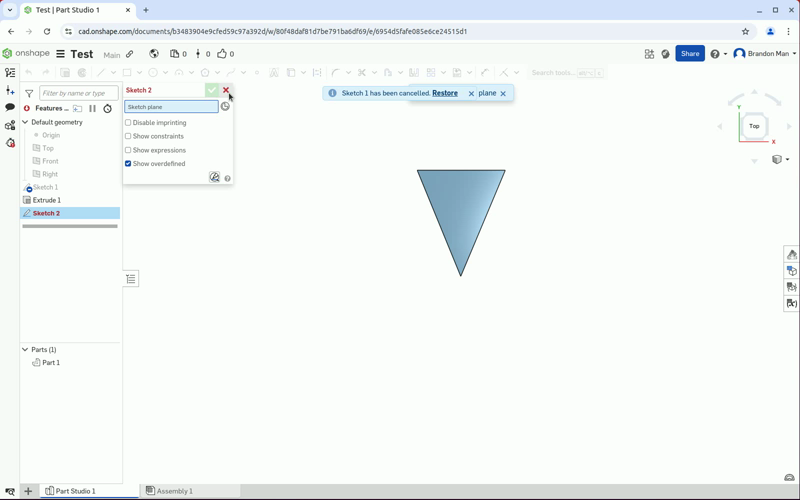
mouse_move(73, 150)
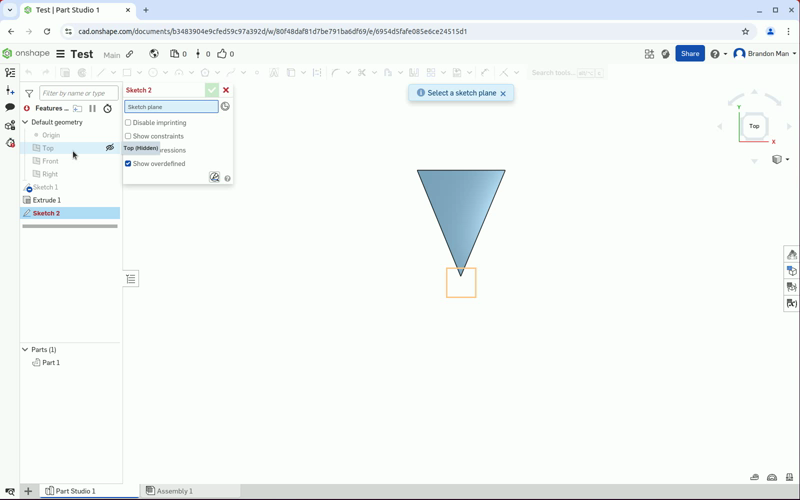
click(73, 150)
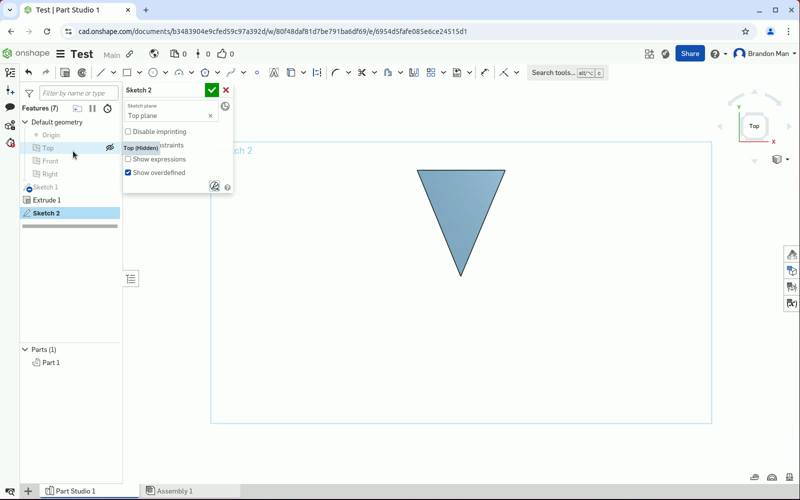
mouse_move(73, 352)
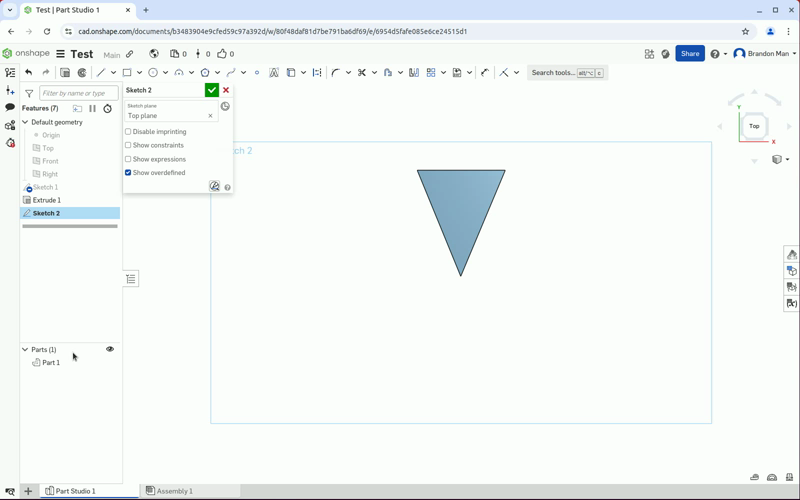
key(y)
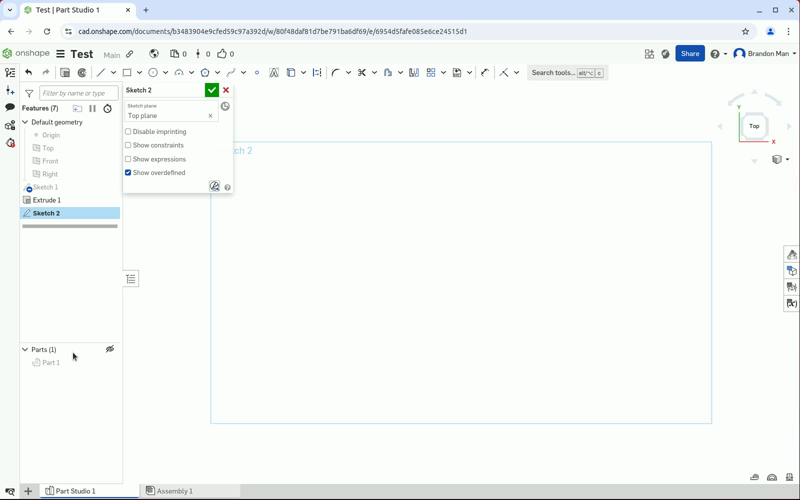
key(l)
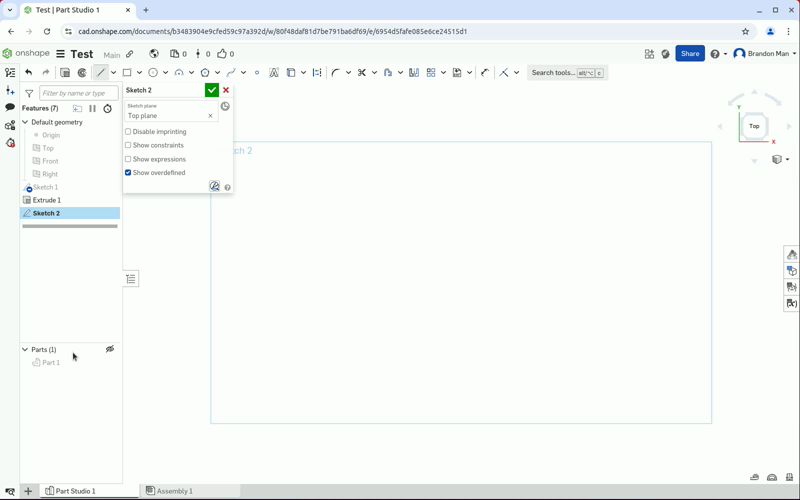
key_down(shift)
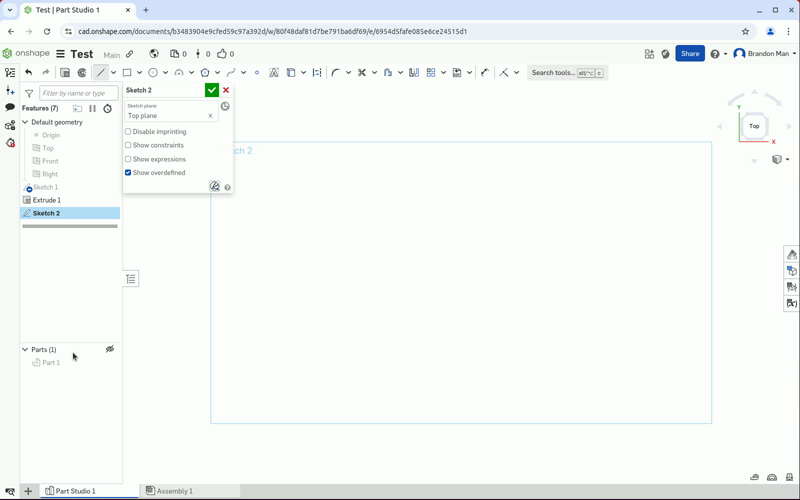
mouse_move(350, 233)
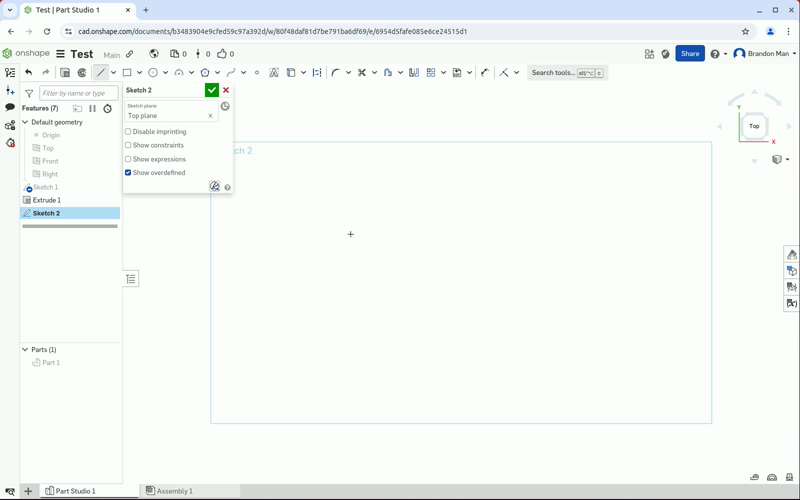
click(350, 233)
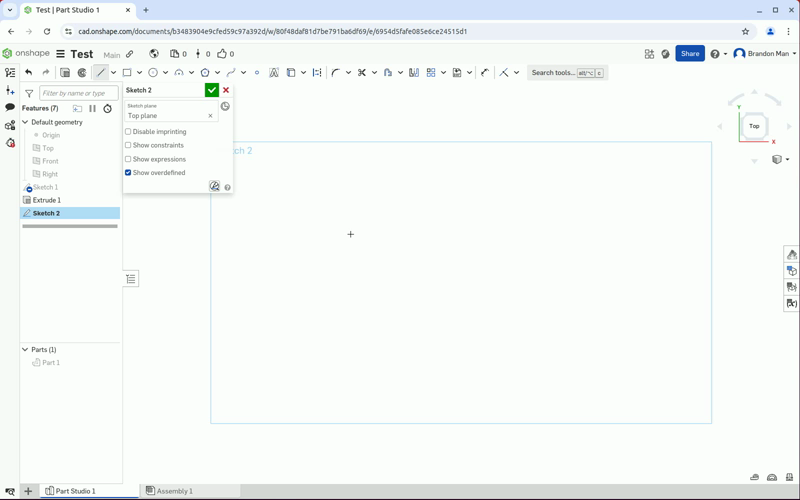
key_up(shift)
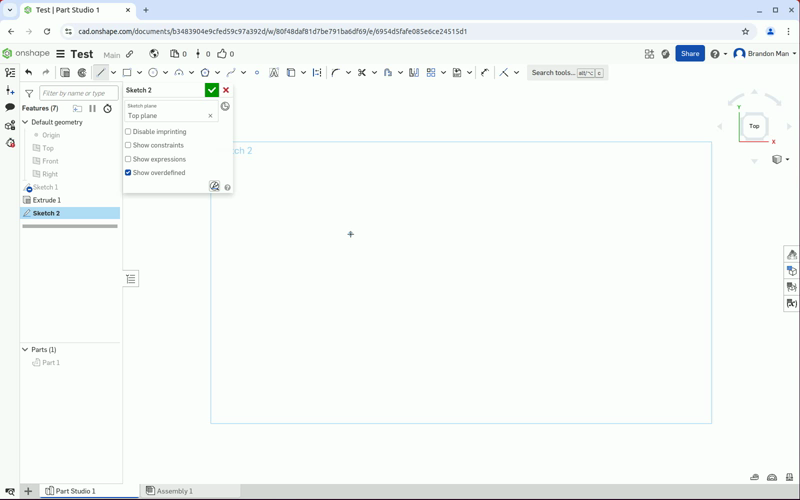
key_down(shift)
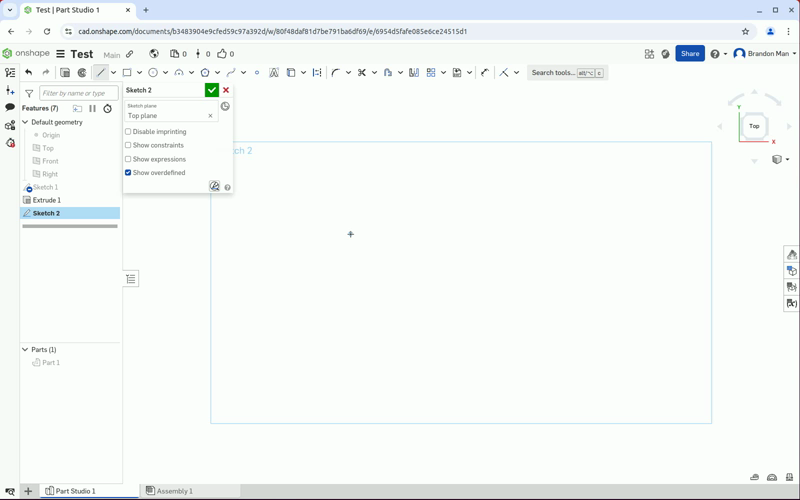
mouse_move(456, 276)
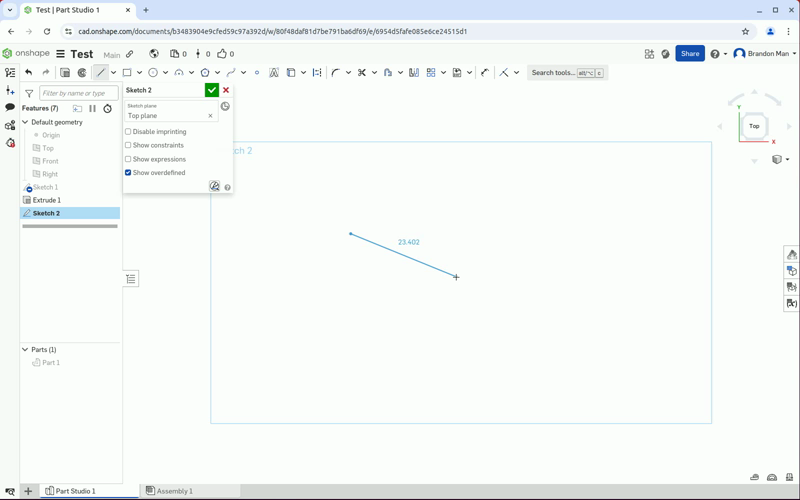
click(456, 276)
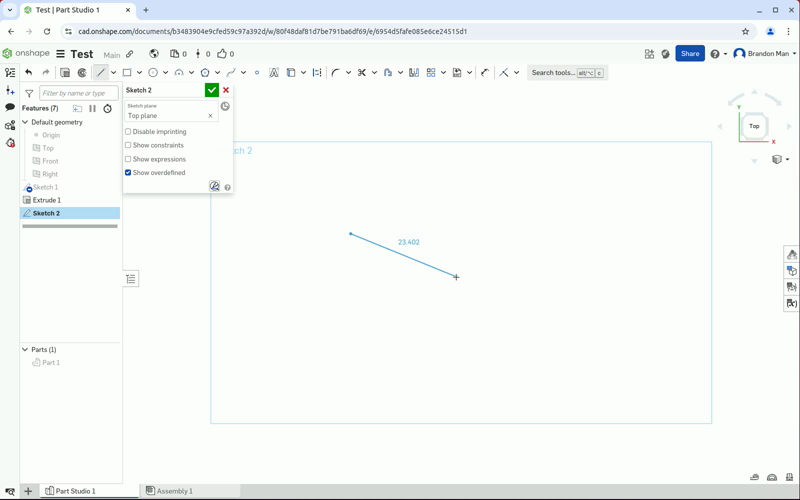
key_up(shift)
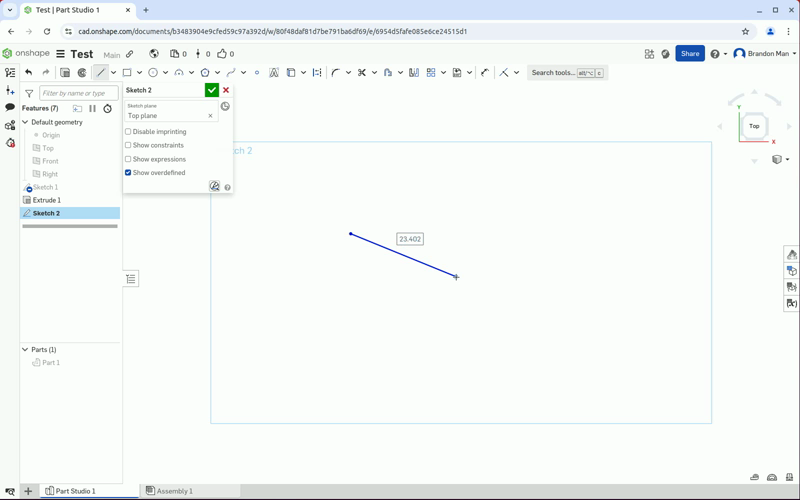
key_down(shift)
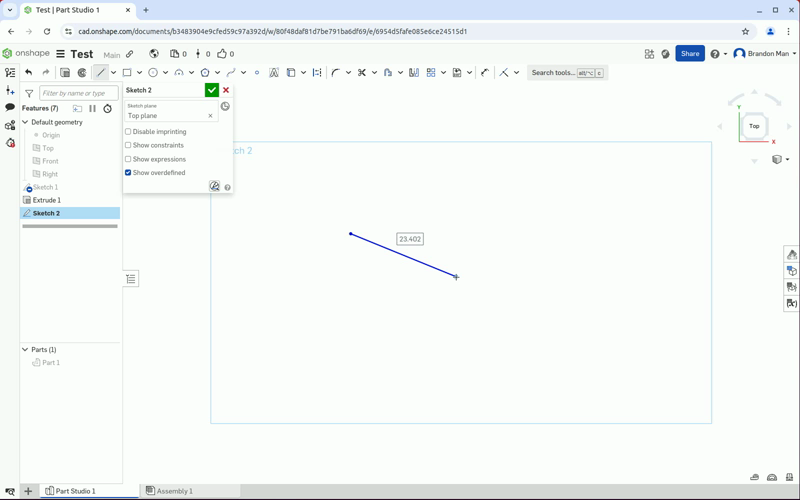
mouse_move(412, 171)
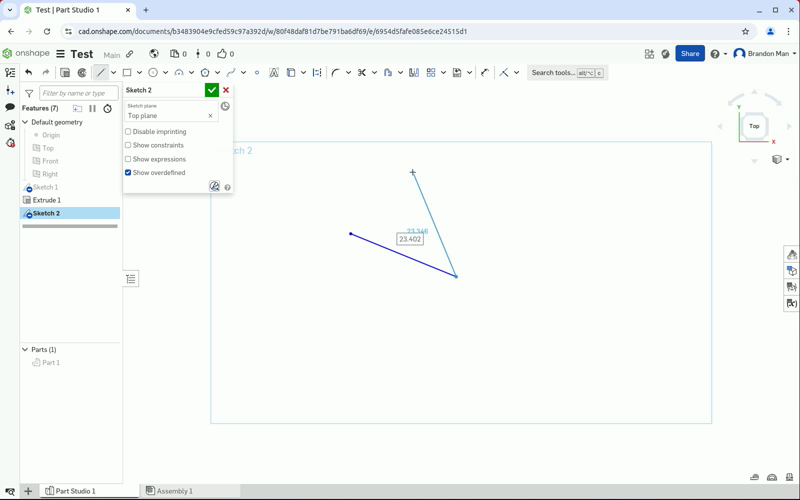
click(412, 171)
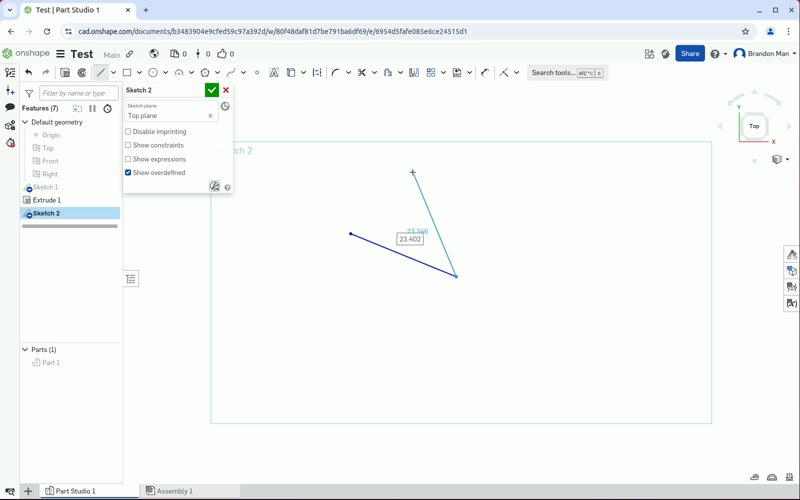
key_up(shift)
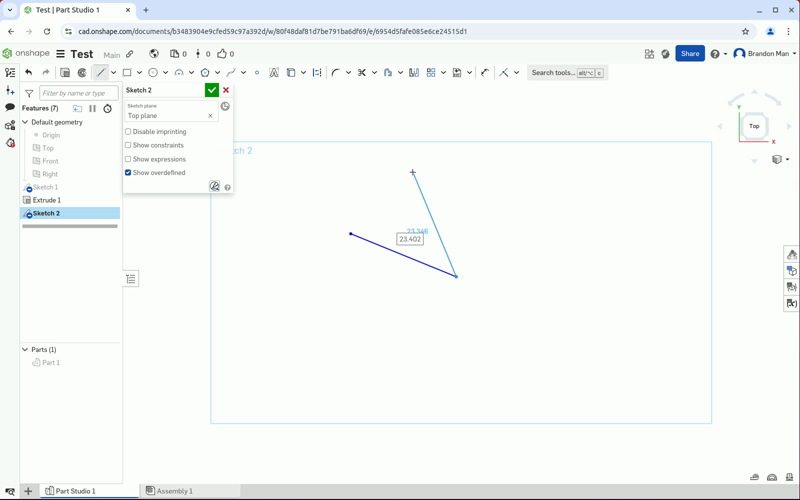
key_down(shift)
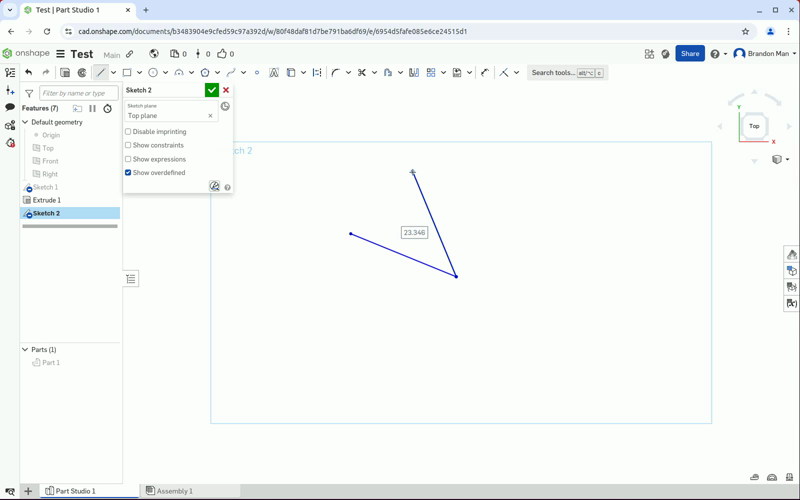
mouse_move(350, 233)
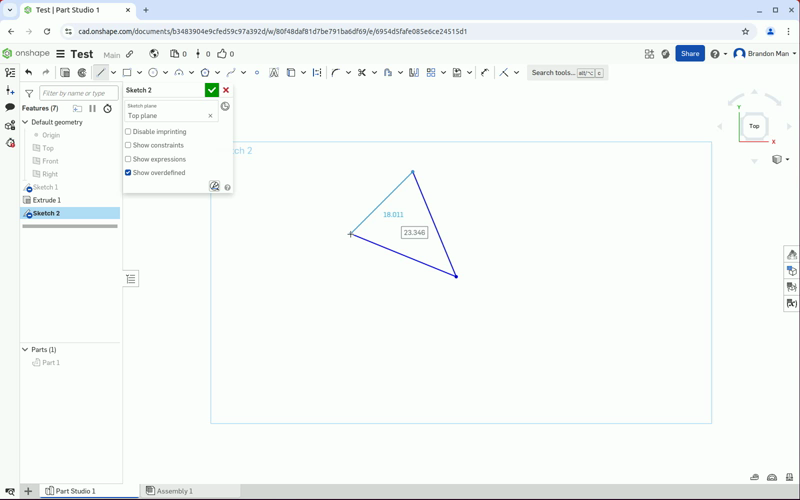
key_up(shift)
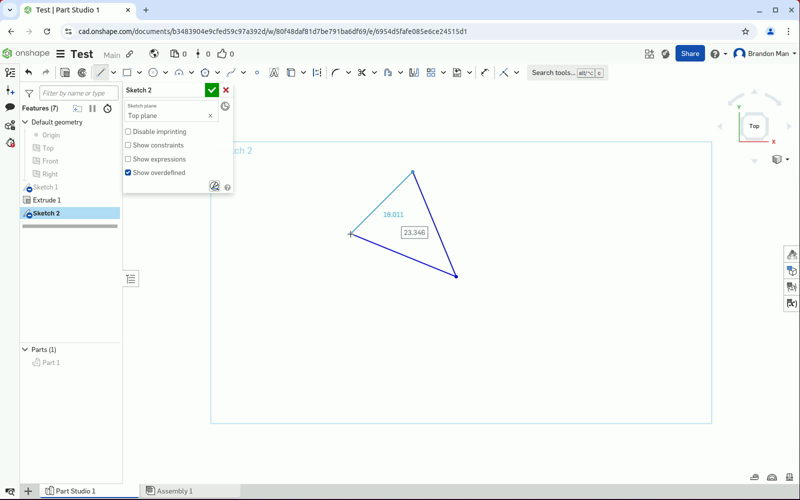
click(350, 233)
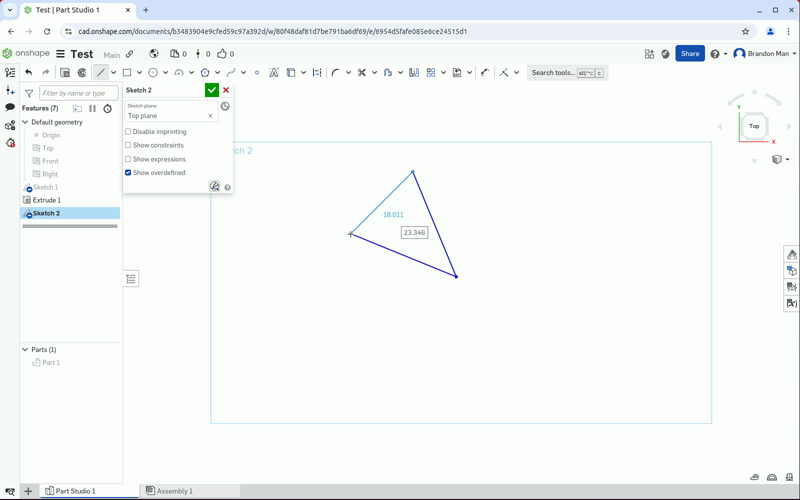
key(esc)
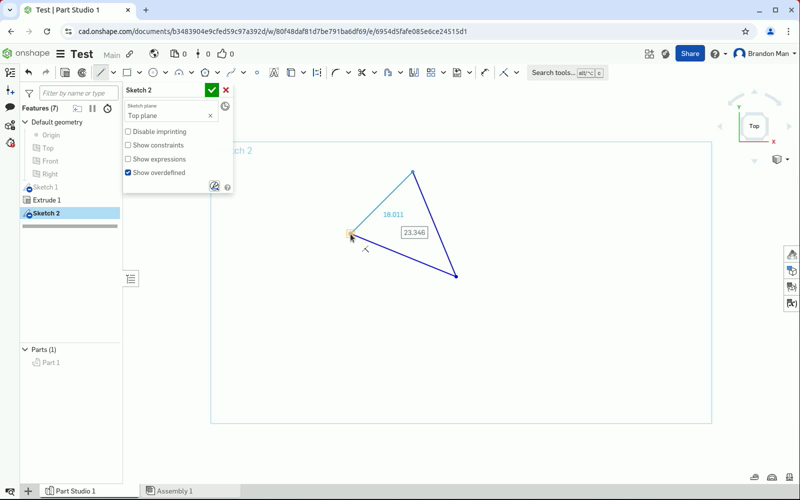
mouse_move(422, 259)
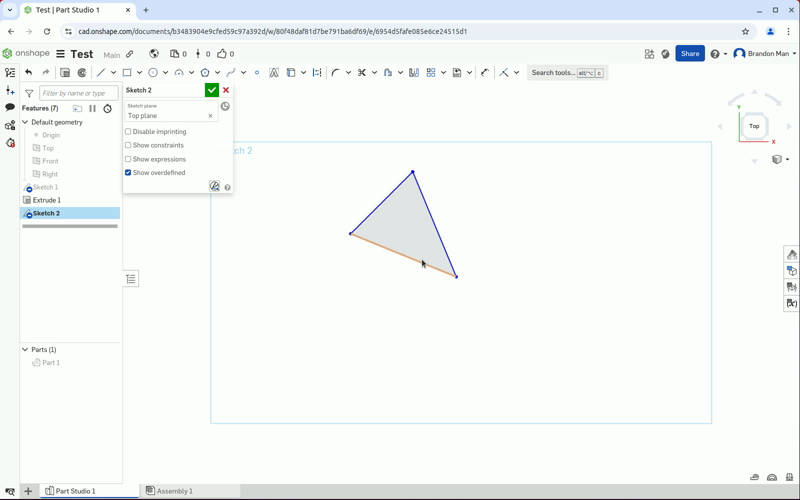
click(422, 259)
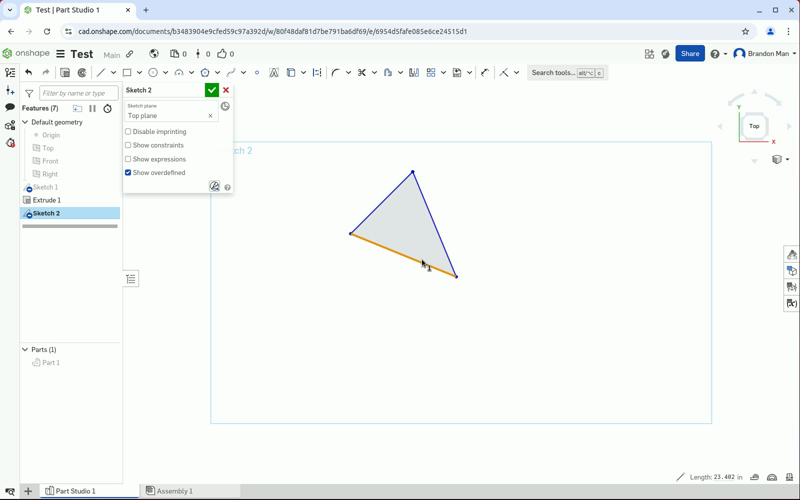
mouse_move(73, 352)
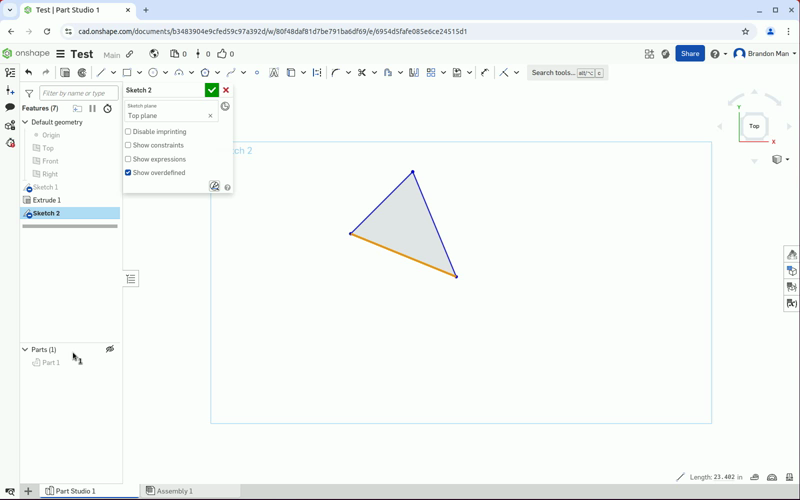
key(shift+y)
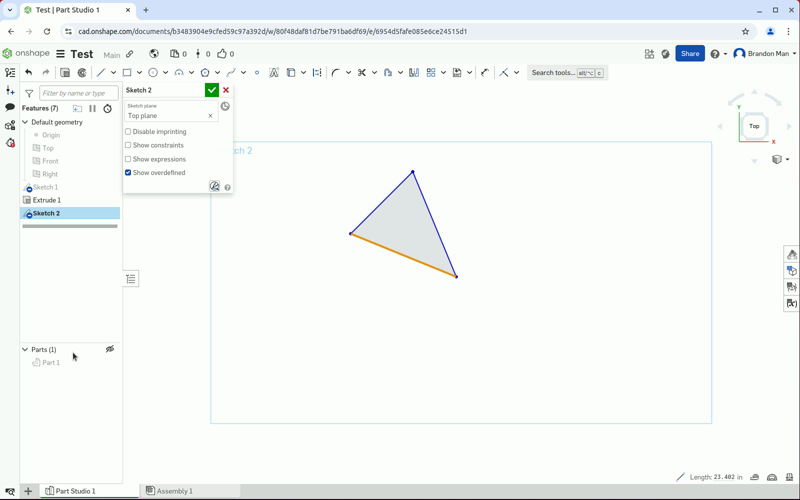
key(shift+e)
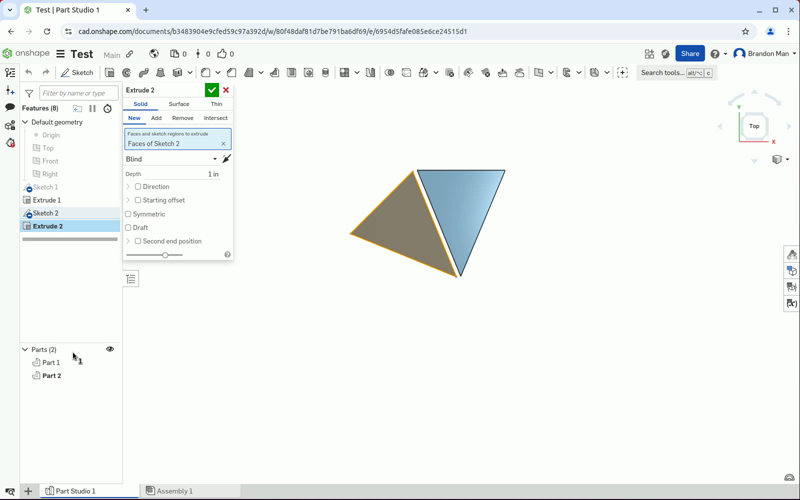
mouse_move(143, 106)
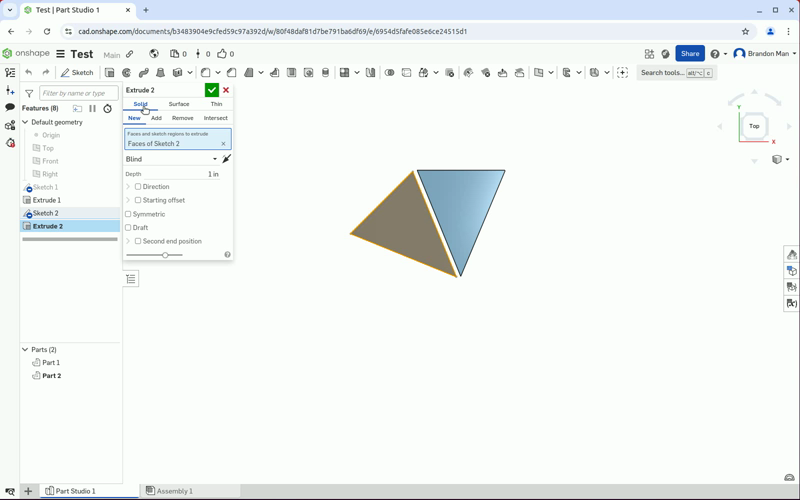
click(143, 106)
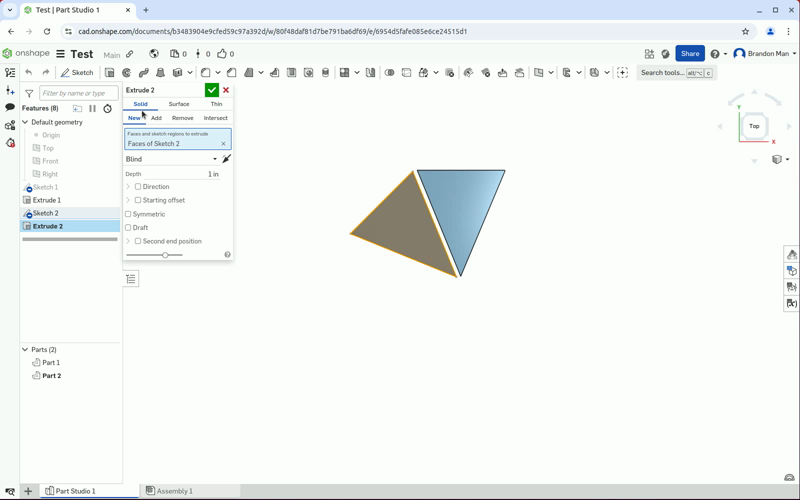
mouse_move(137, 120)
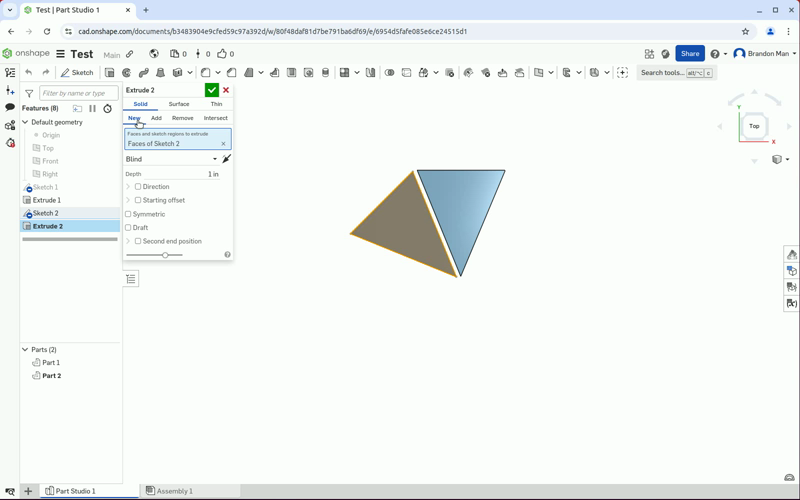
click(137, 120)
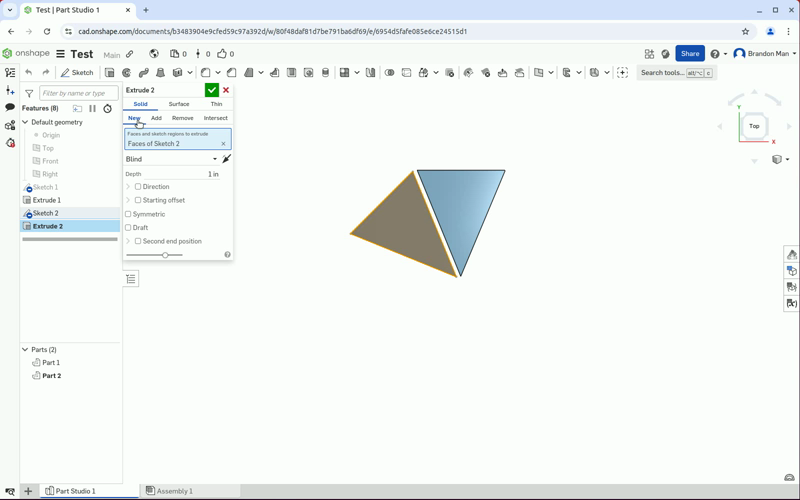
key(tab, 4)
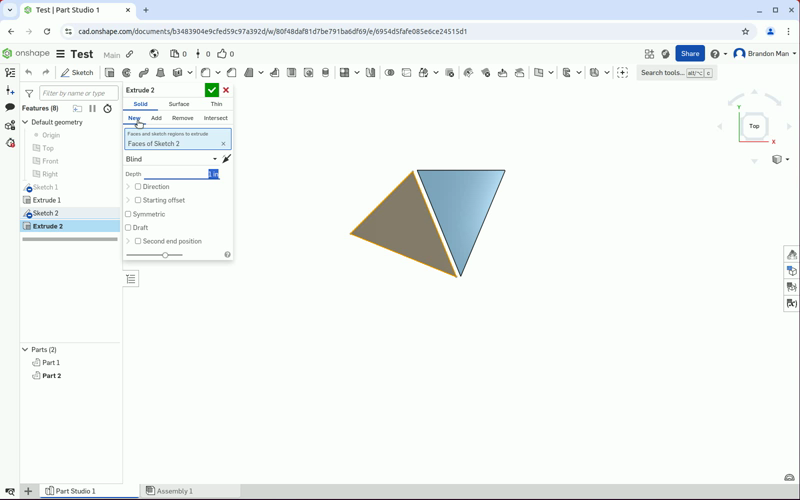
text(0.481)
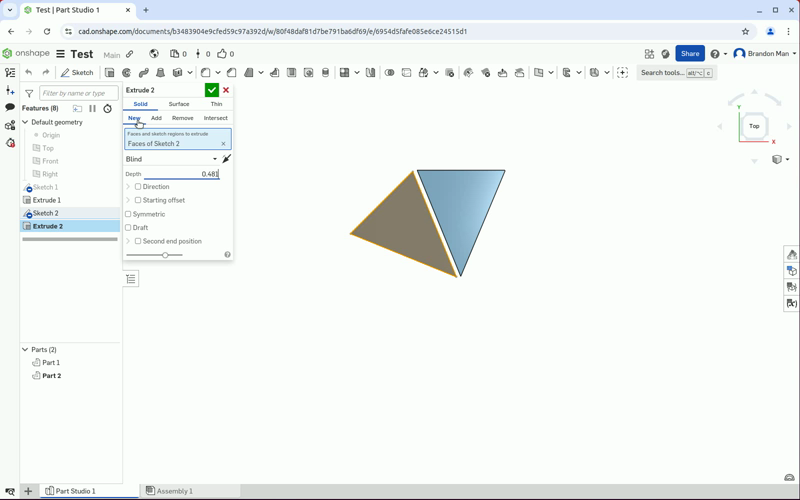
key(enter)
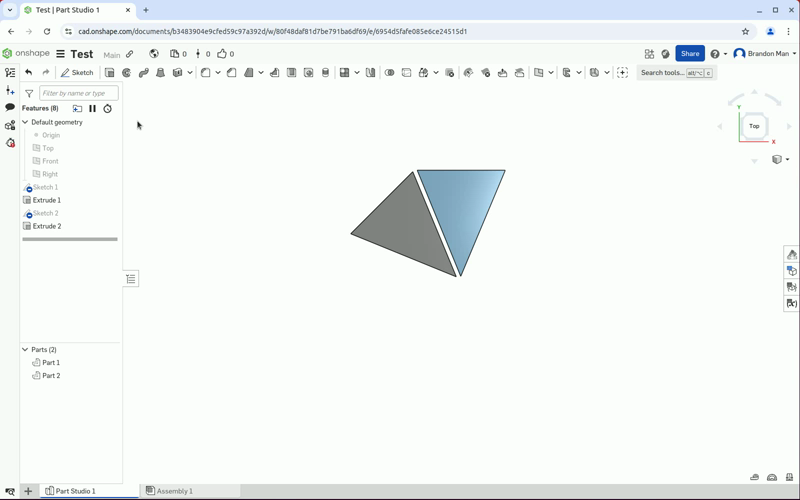
key(shift+h)
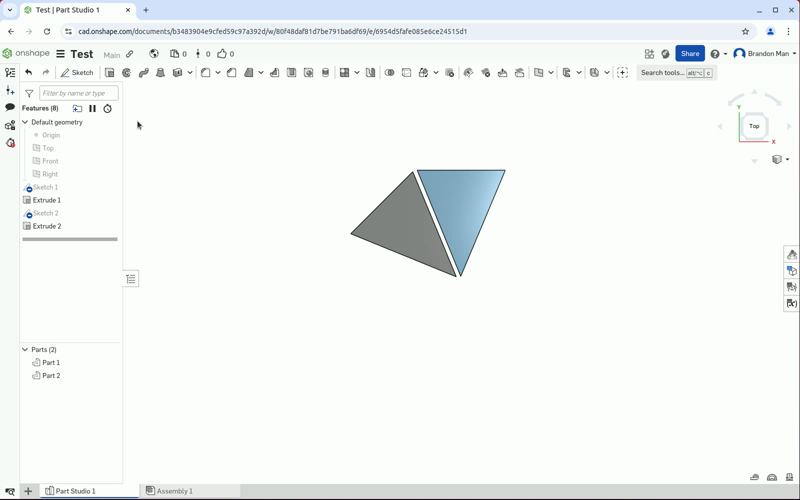
key(shift+h)
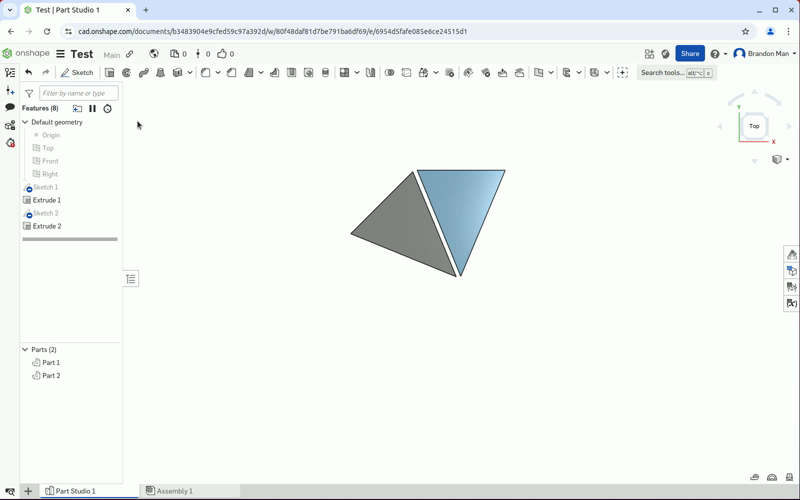
mouse_move(73, 189)
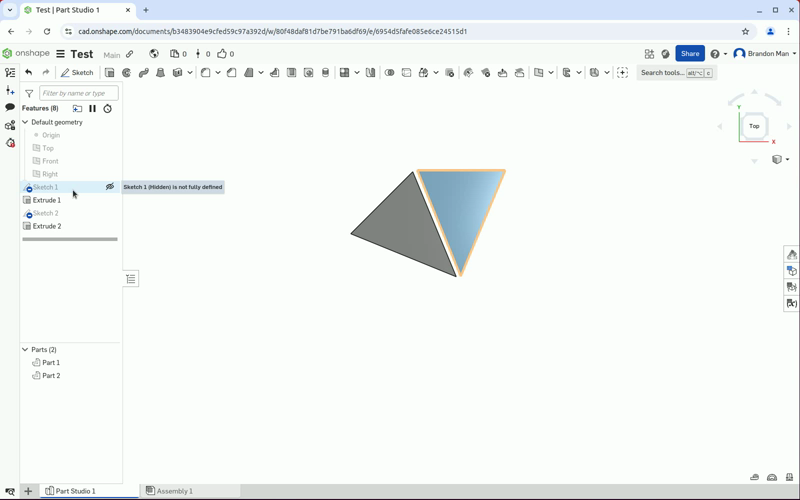
click(73, 189)
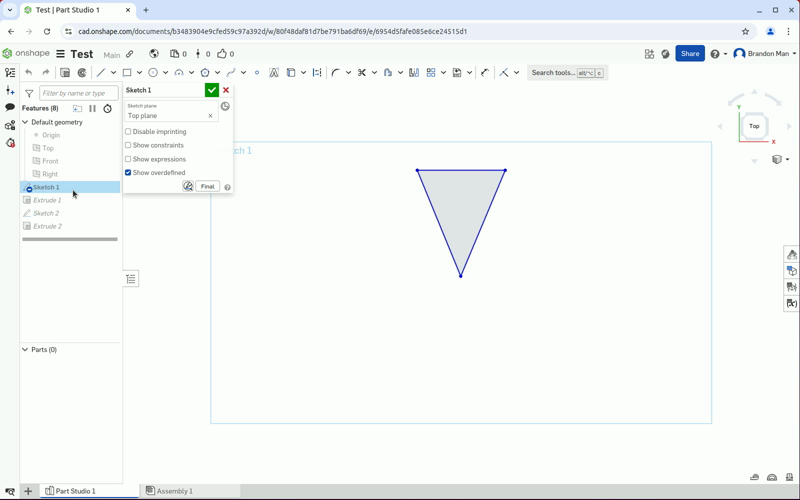
mouse_move(229, 92)
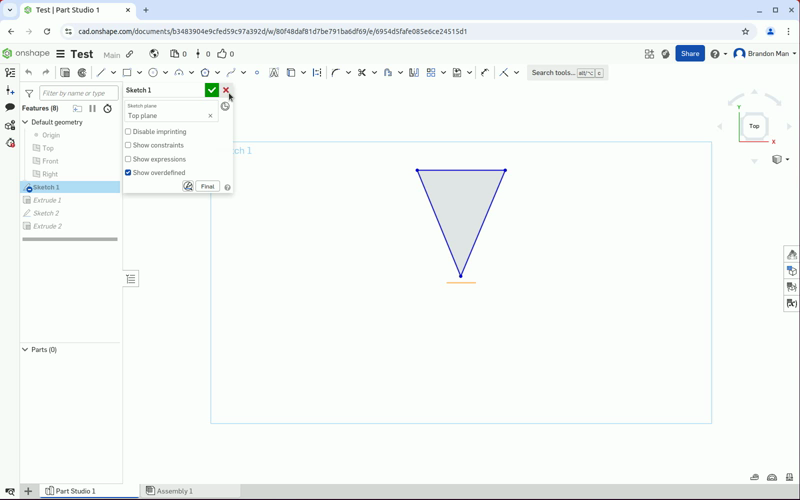
click(229, 92)
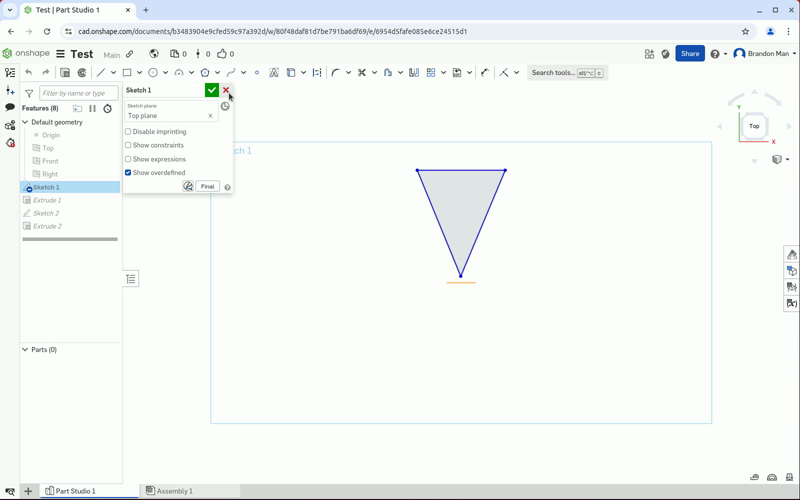
key(shift+s)
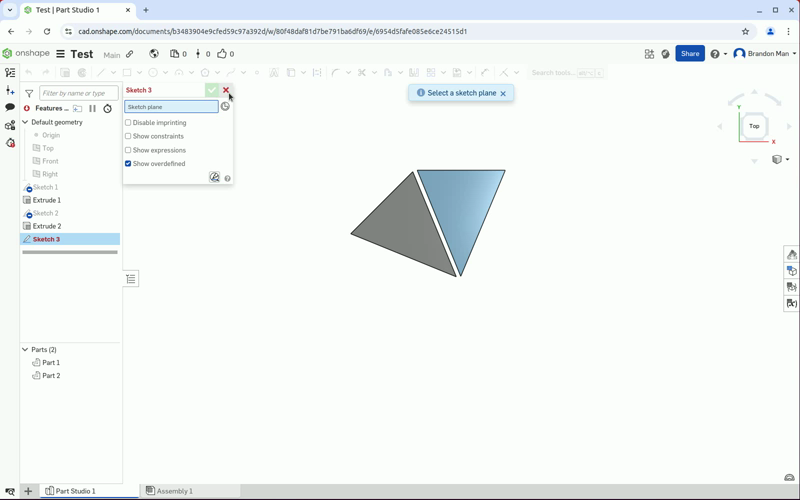
mouse_move(73, 150)
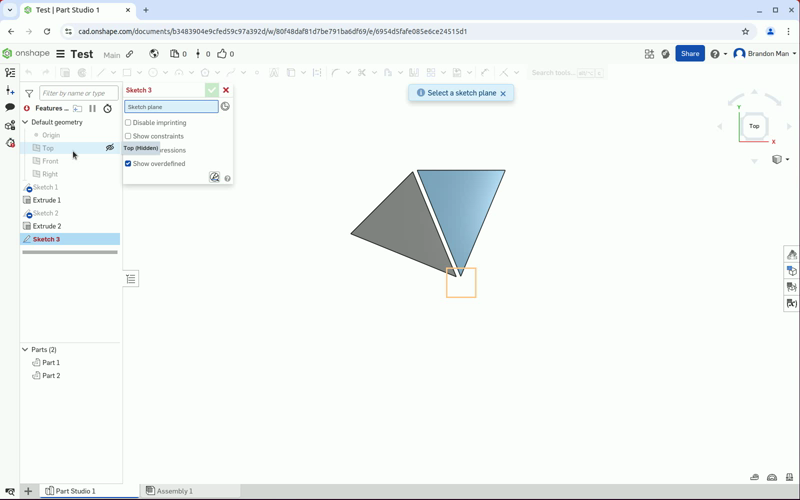
click(73, 150)
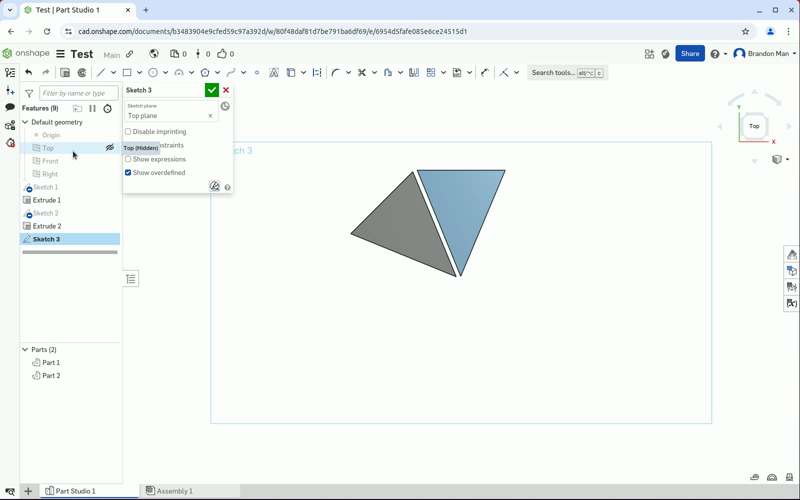
mouse_move(73, 352)
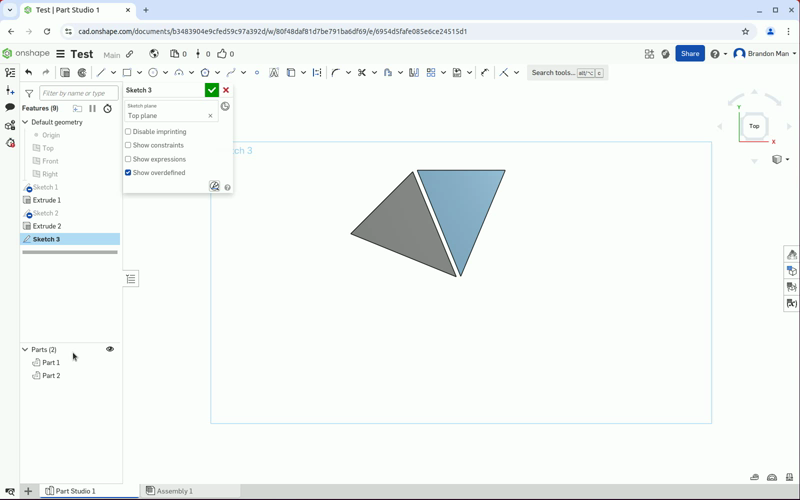
key(y)
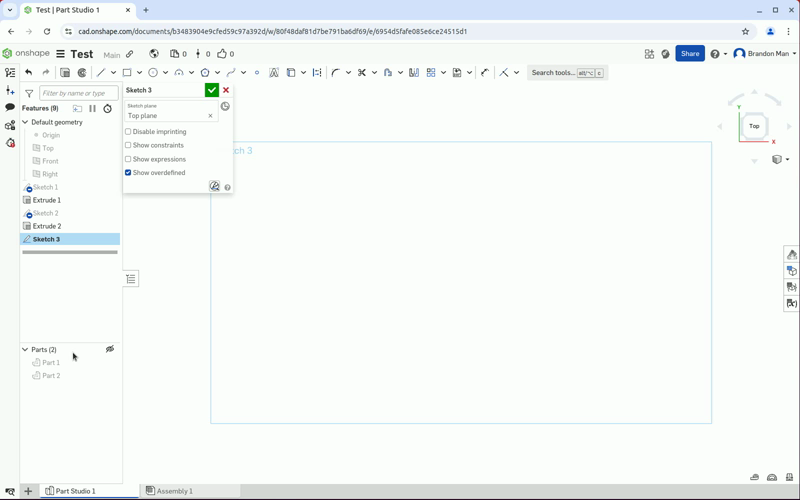
key(l)
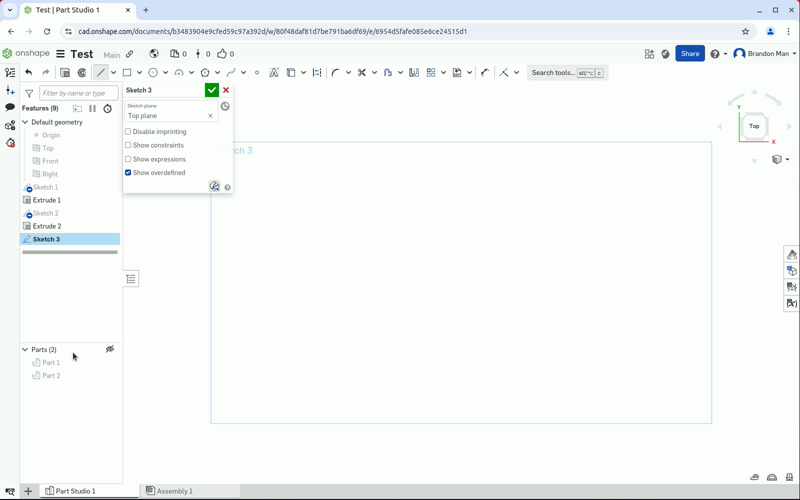
key_down(shift)
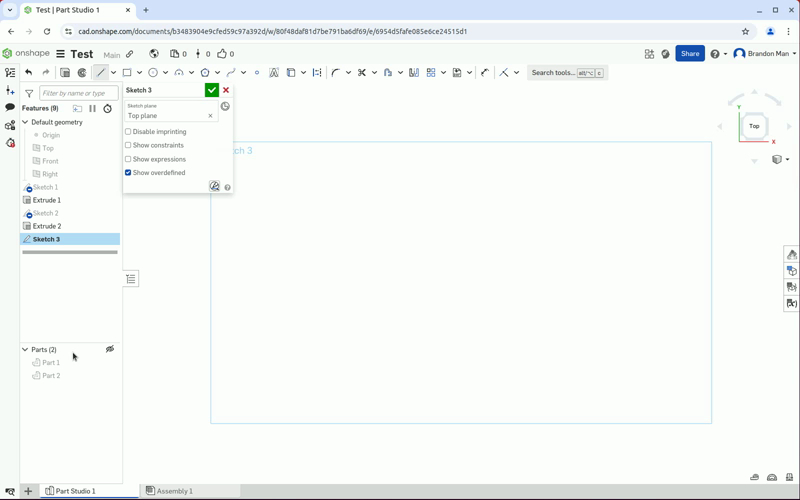
mouse_move(348, 326)
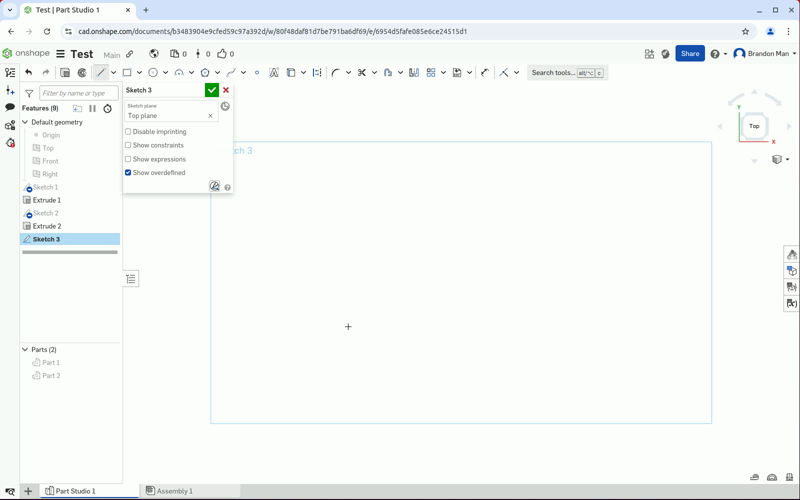
click(348, 326)
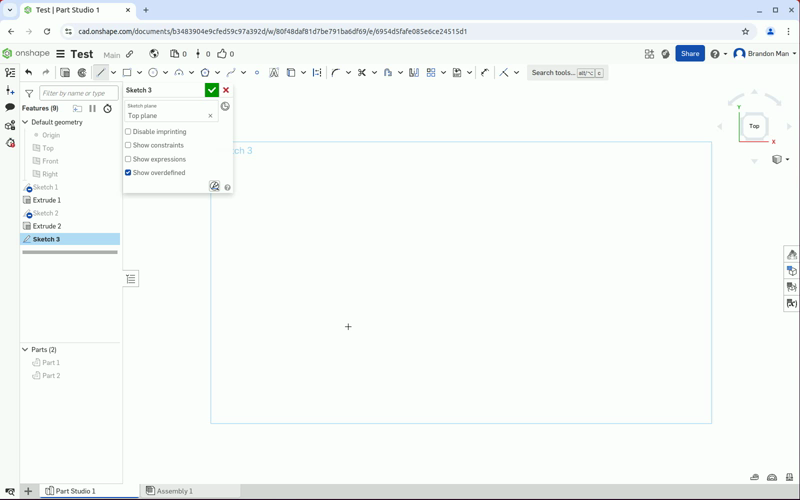
key_up(shift)
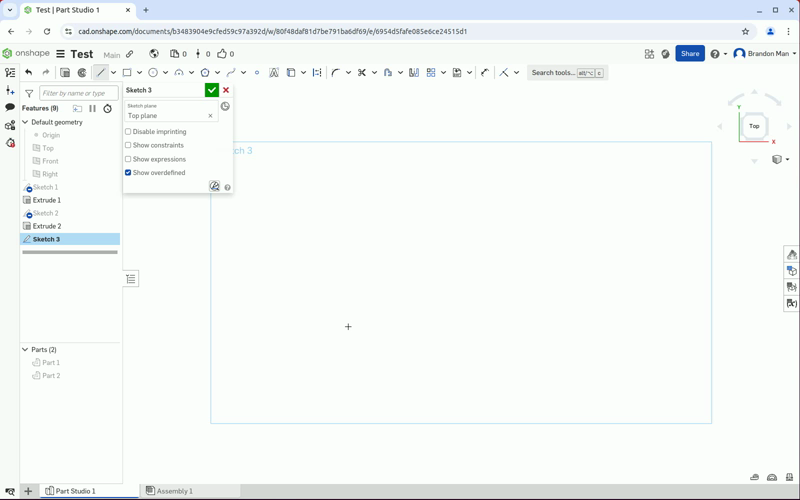
key_down(shift)
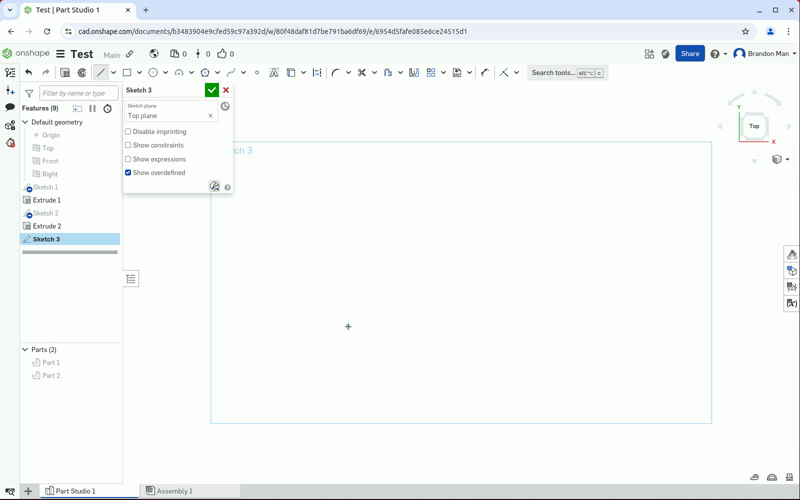
mouse_move(453, 282)
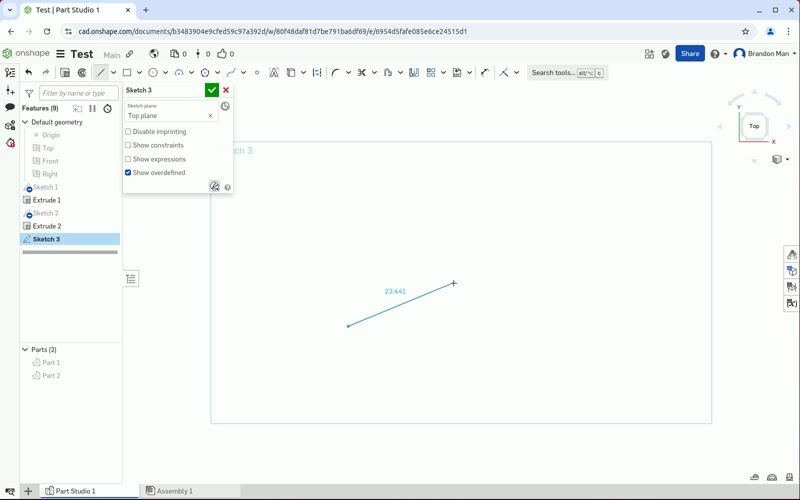
click(453, 282)
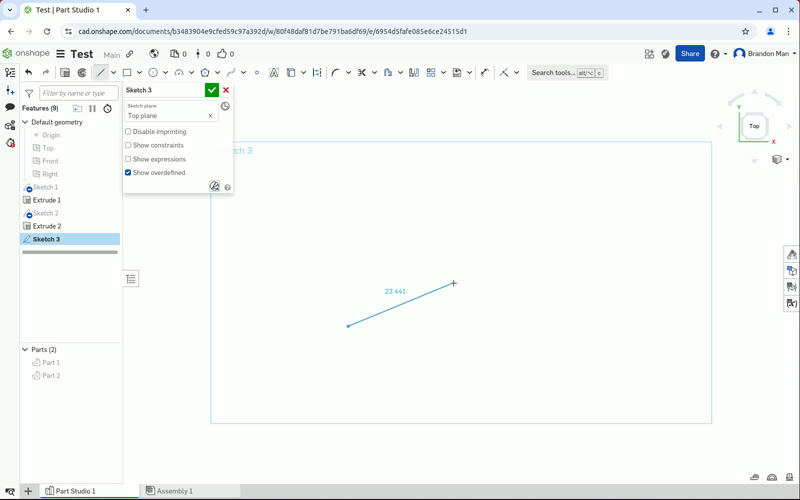
key_up(shift)
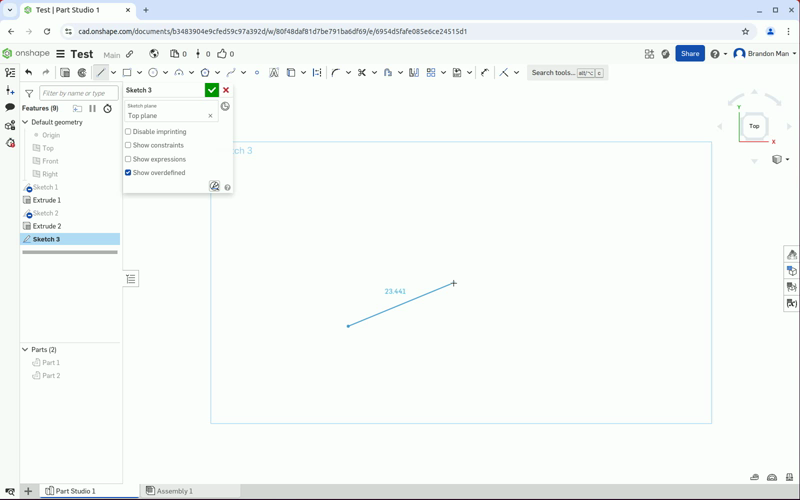
key_down(shift)
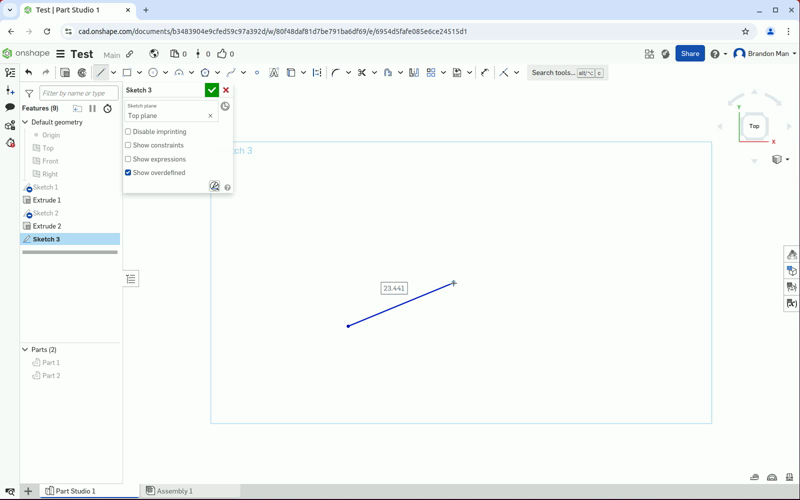
mouse_move(348, 238)
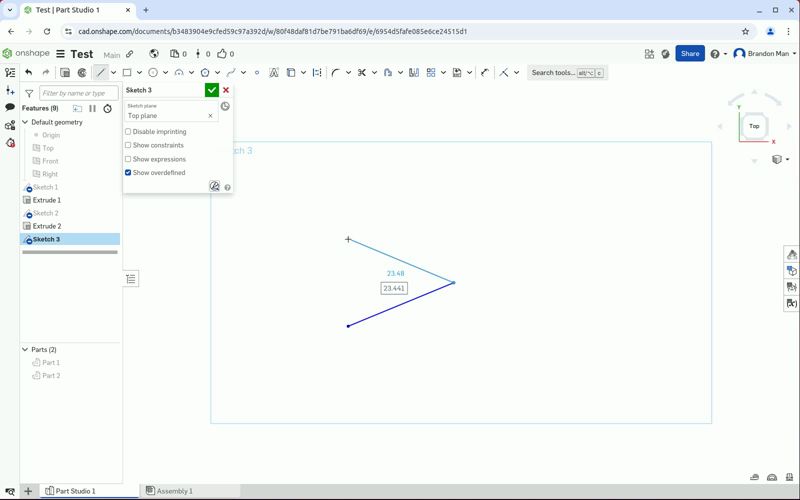
click(348, 238)
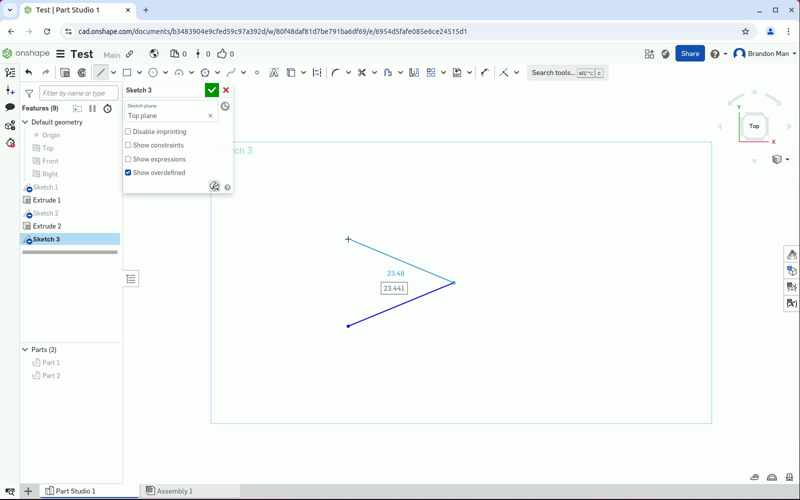
key_up(shift)
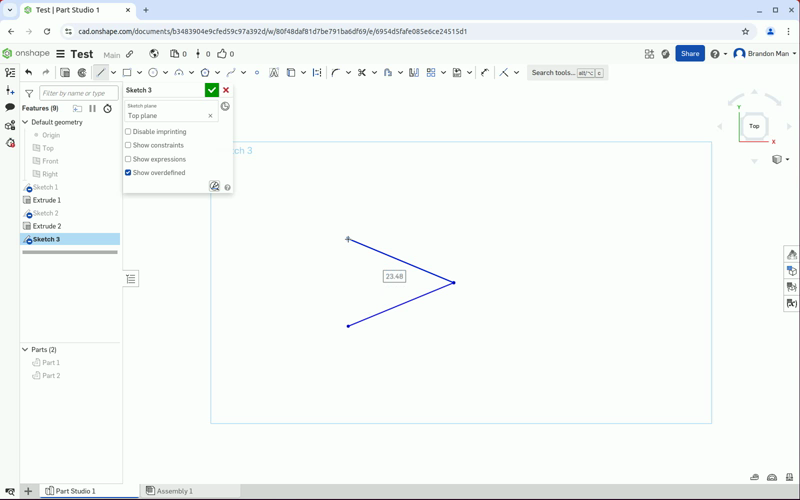
key_down(shift)
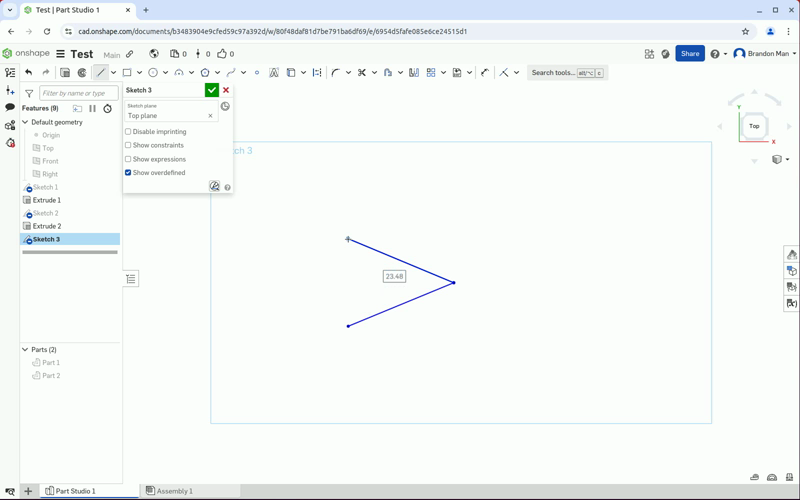
mouse_move(348, 326)
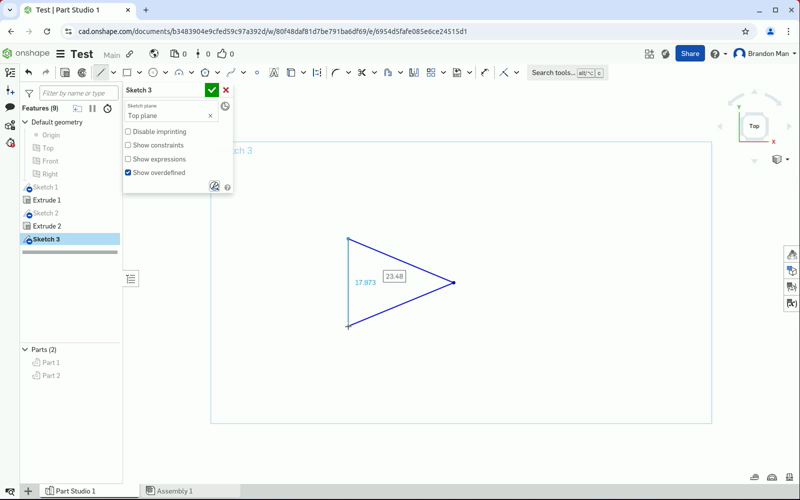
key_up(shift)
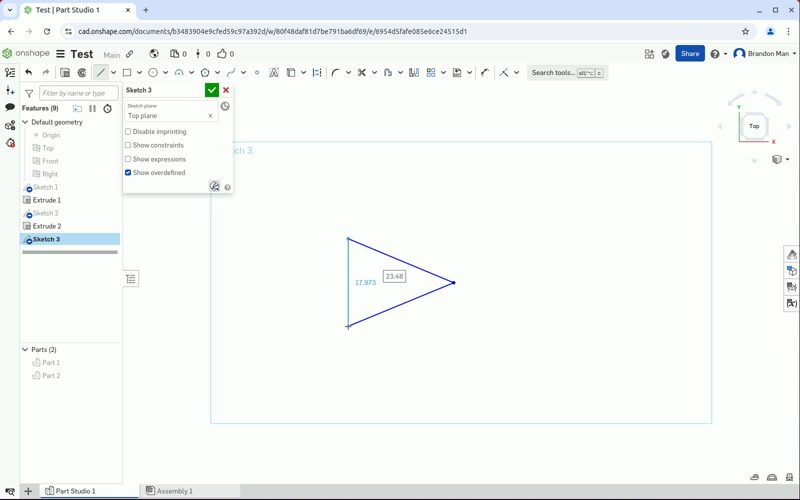
click(348, 326)
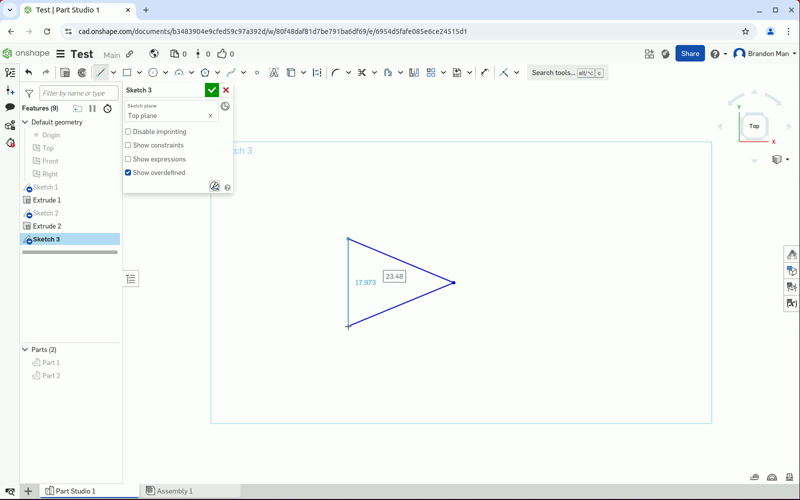
key(esc)
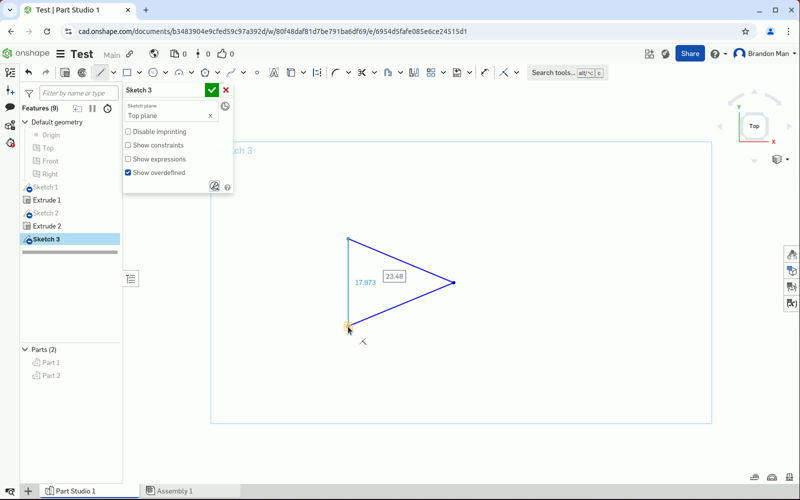
mouse_move(363, 268)
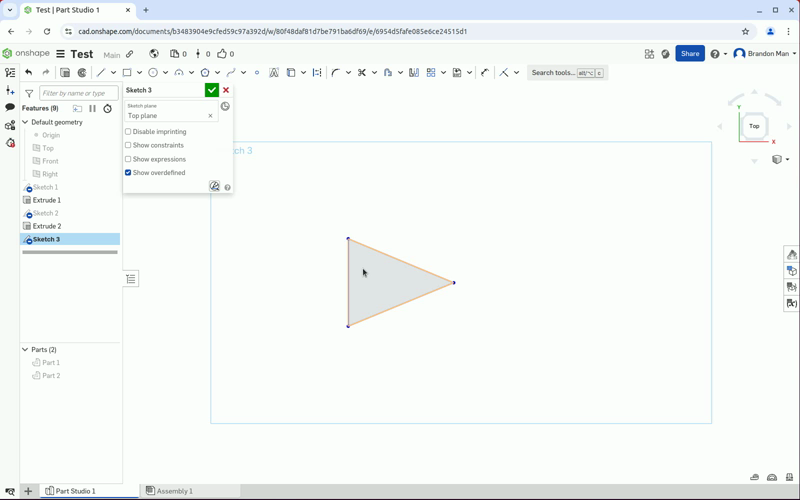
click(363, 268)
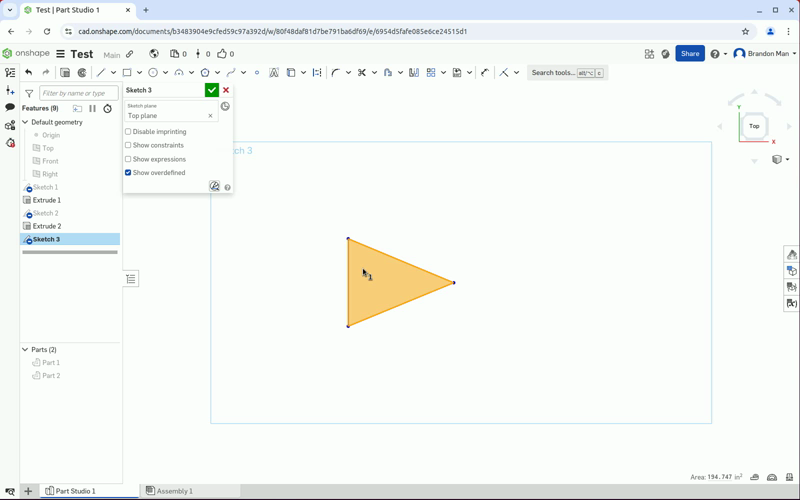
mouse_move(73, 352)
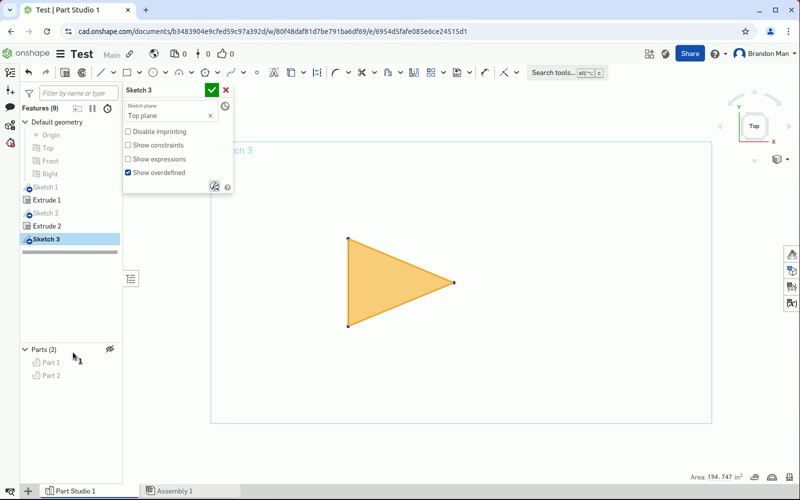
key(shift+y)
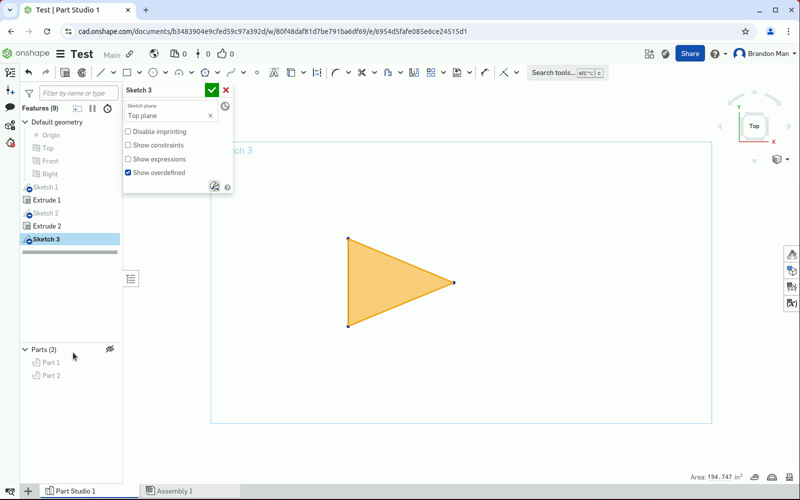
key(shift+e)
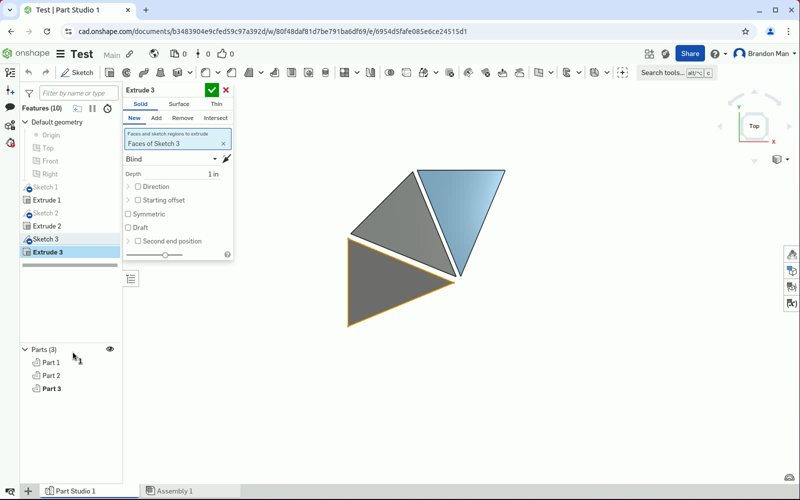
mouse_move(143, 106)
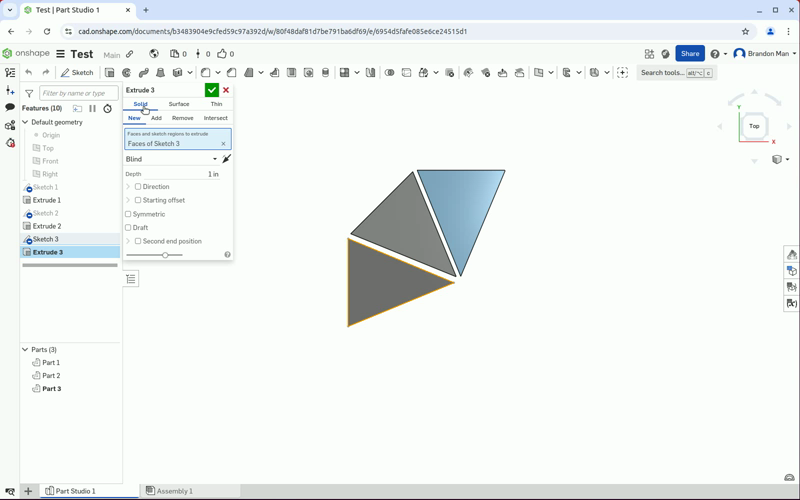
click(143, 106)
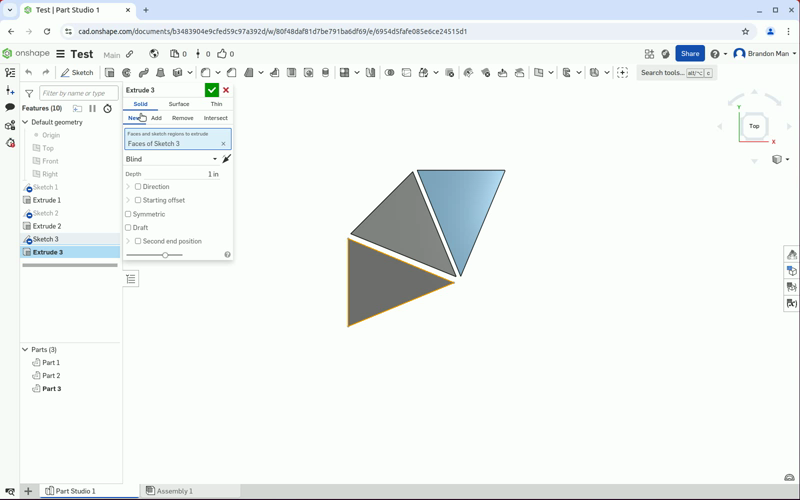
mouse_move(137, 120)
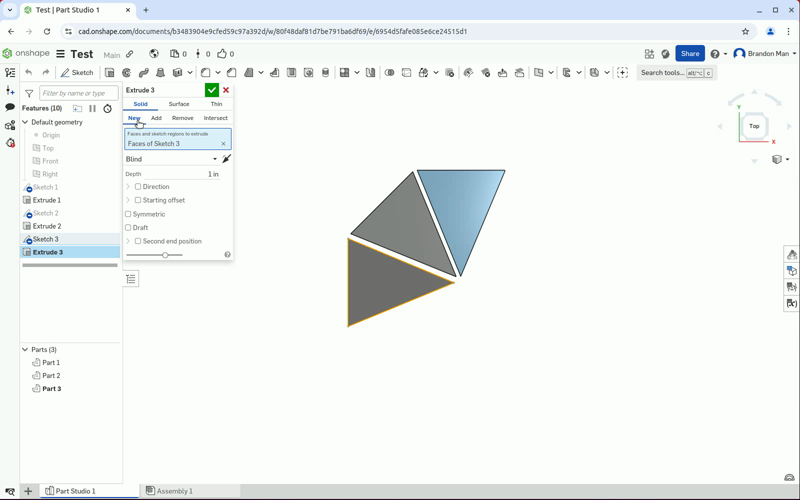
click(137, 120)
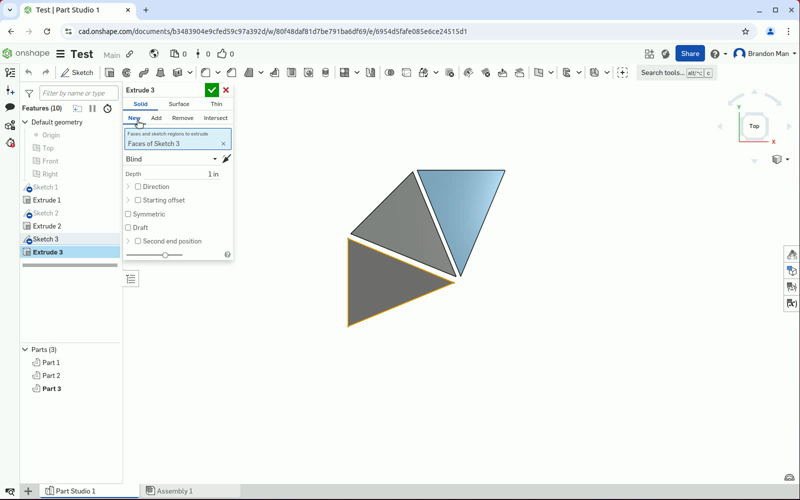
key(tab, 4)
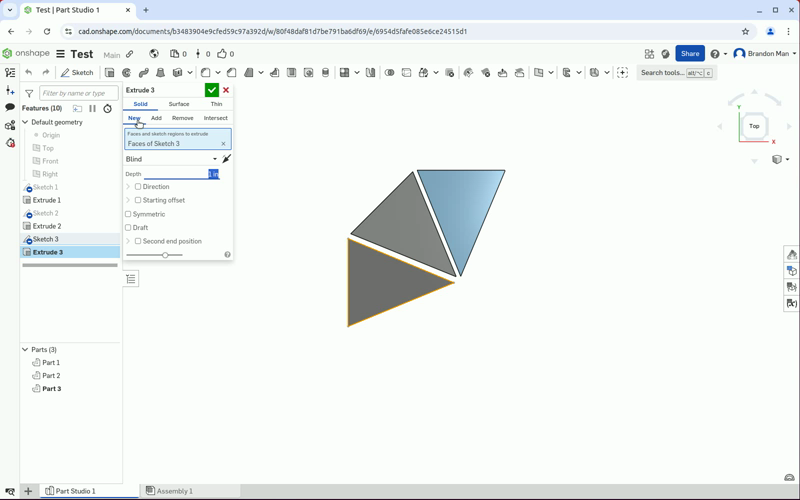
text(0.481)
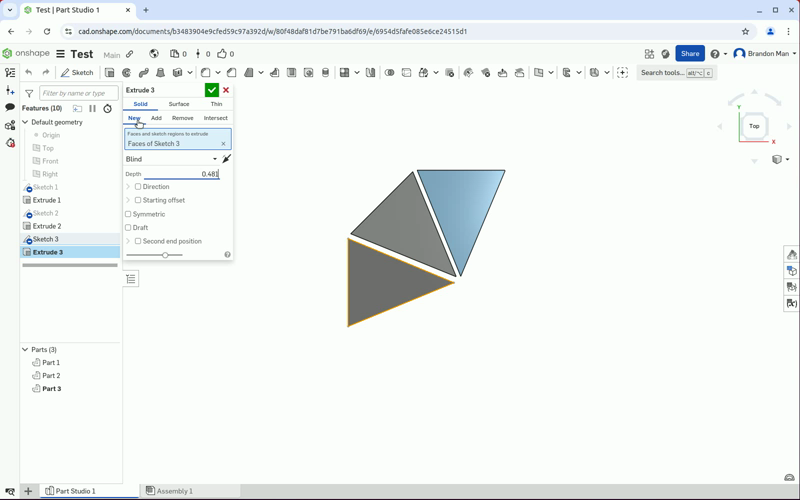
key(enter)
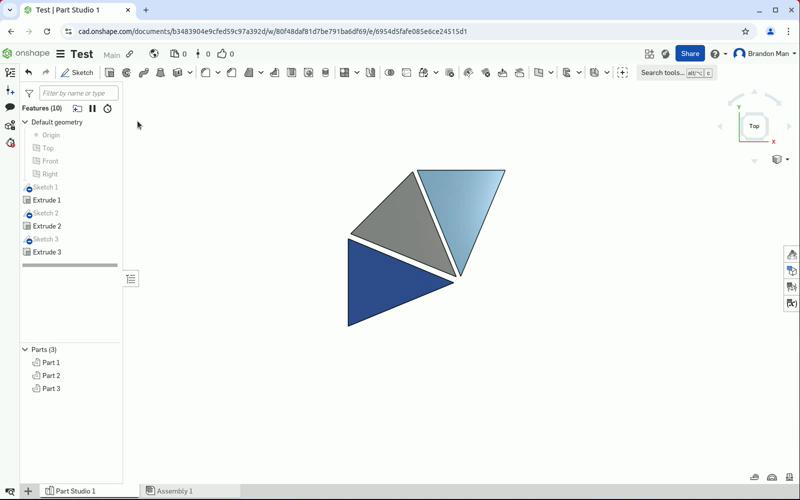
key(shift+h)
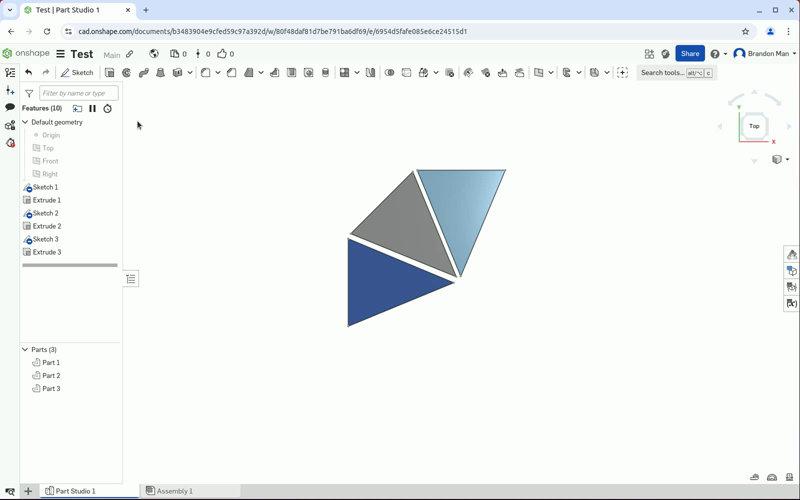
key(shift+h)
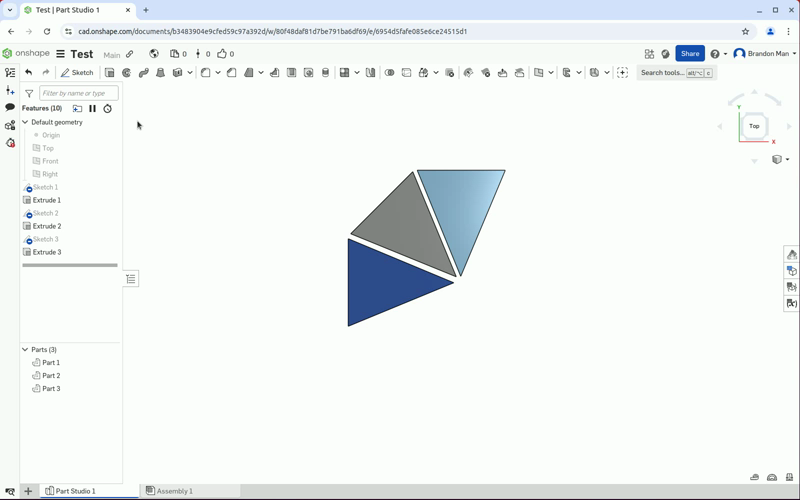
mouse_move(73, 189)
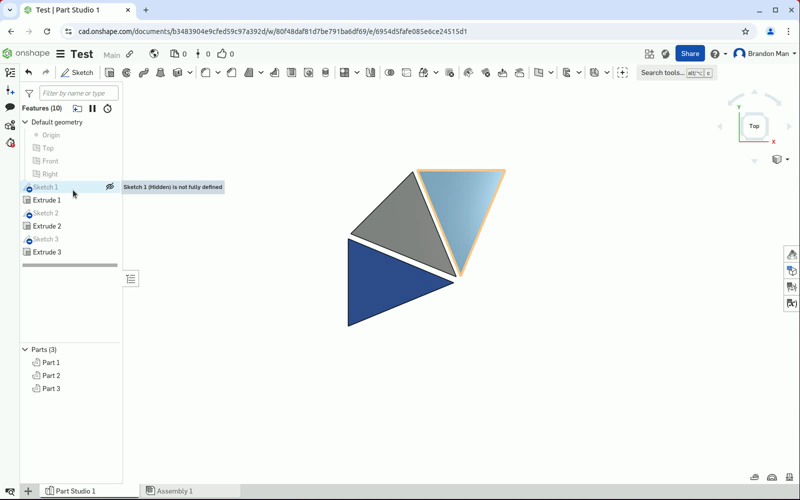
click(73, 189)
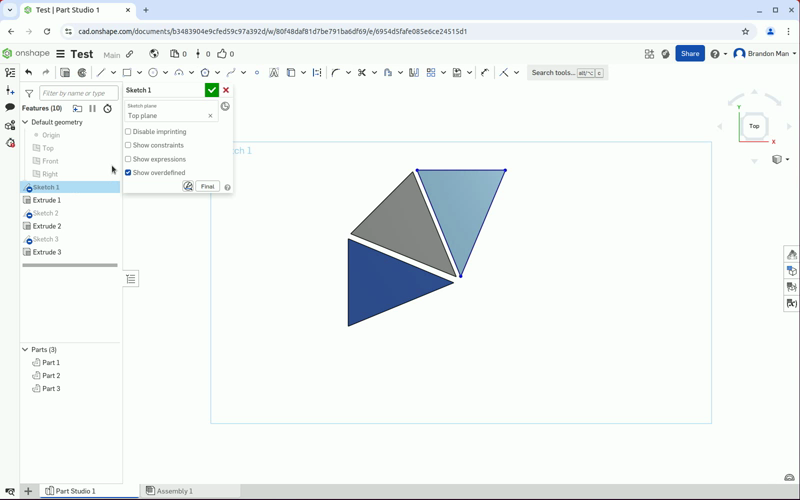
mouse_move(229, 92)
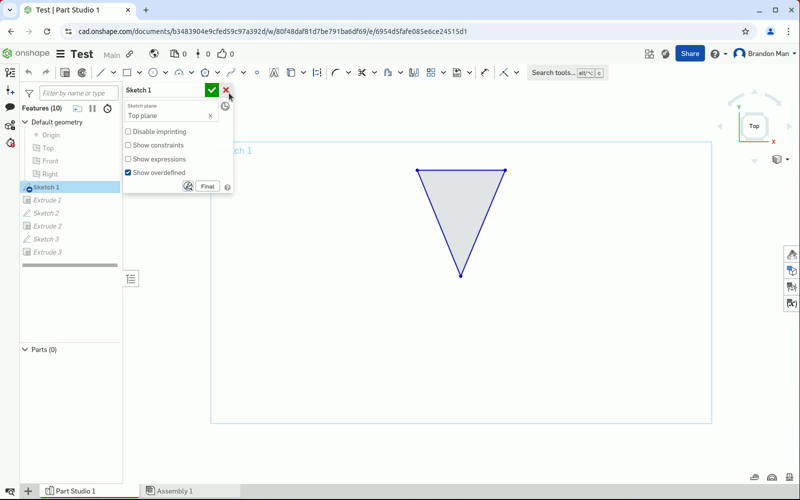
click(229, 92)
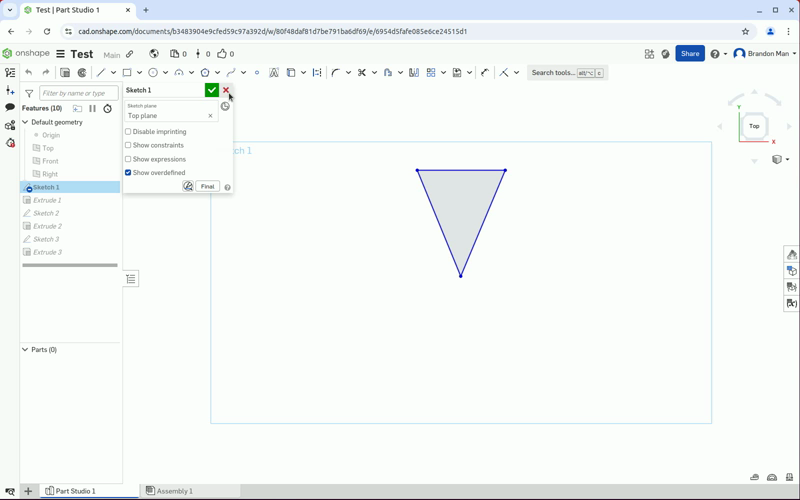
key(shift+s)
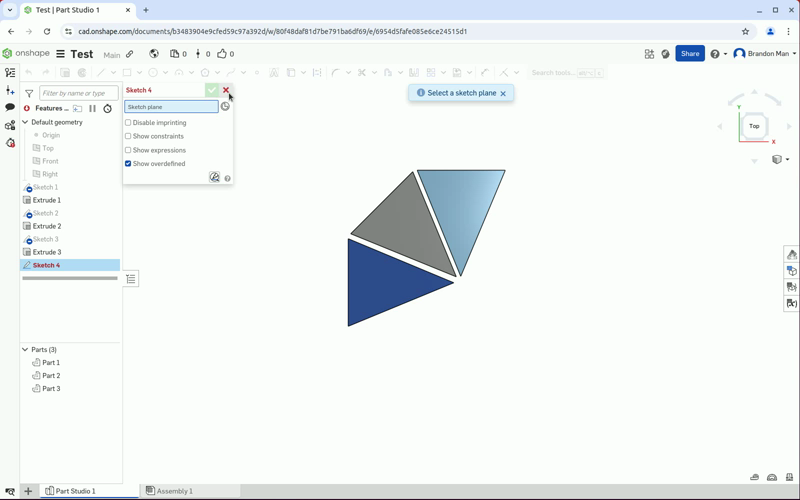
mouse_move(73, 150)
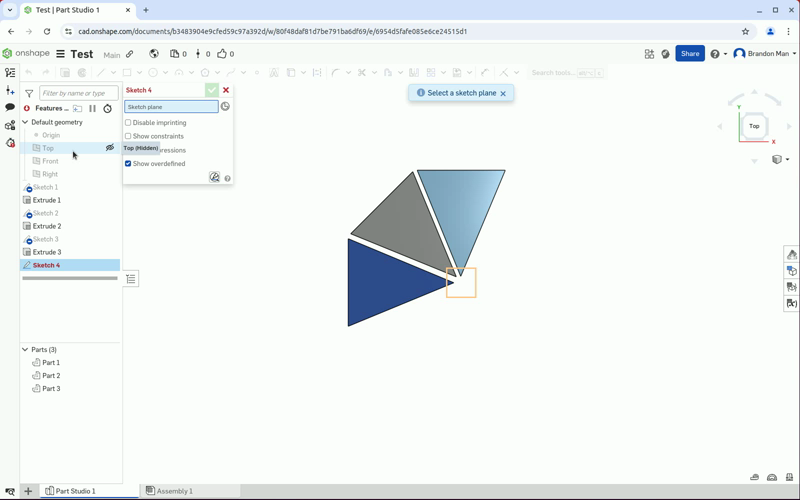
click(73, 150)
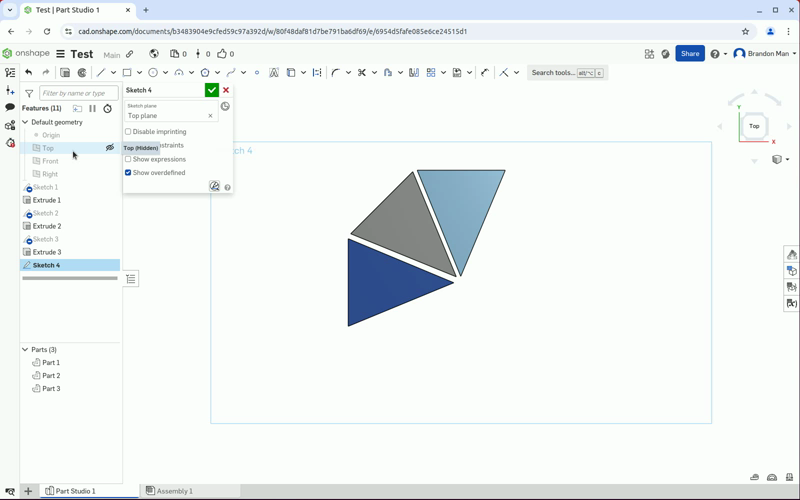
mouse_move(73, 352)
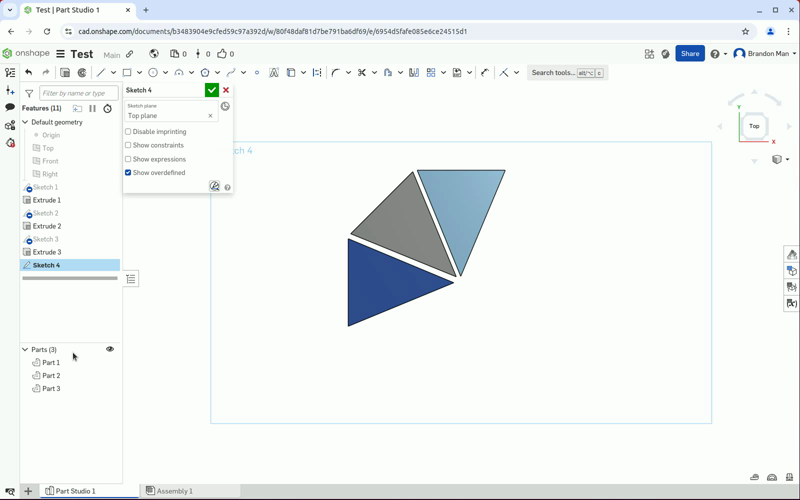
key(y)
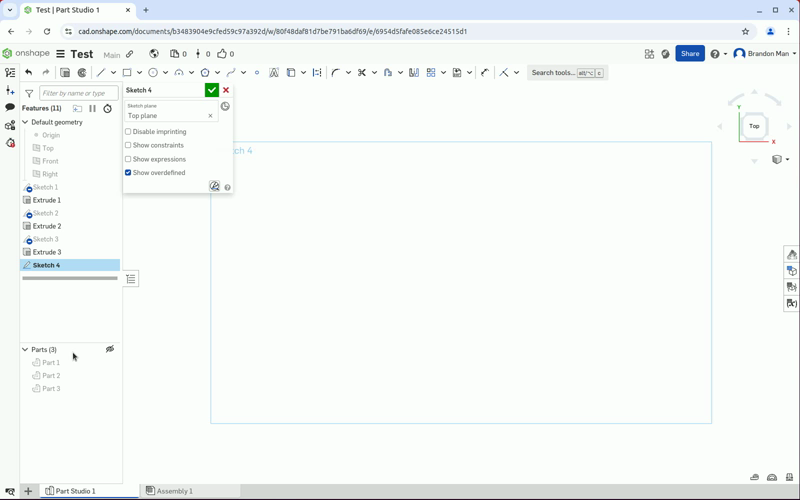
key(l)
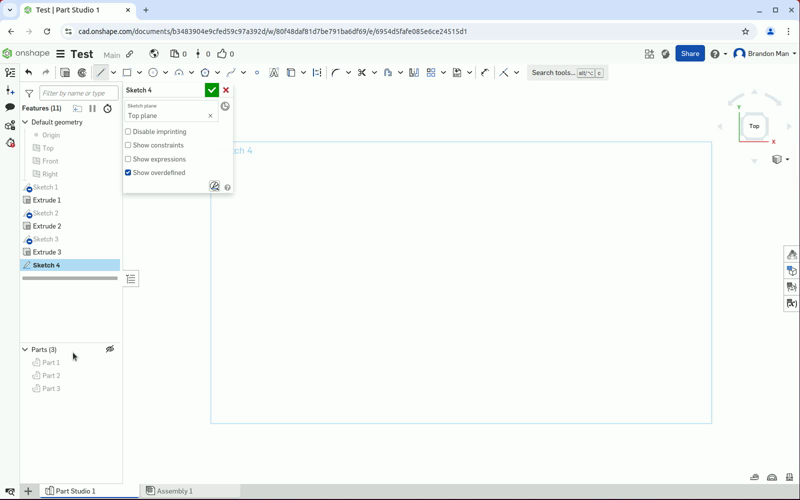
key_down(shift)
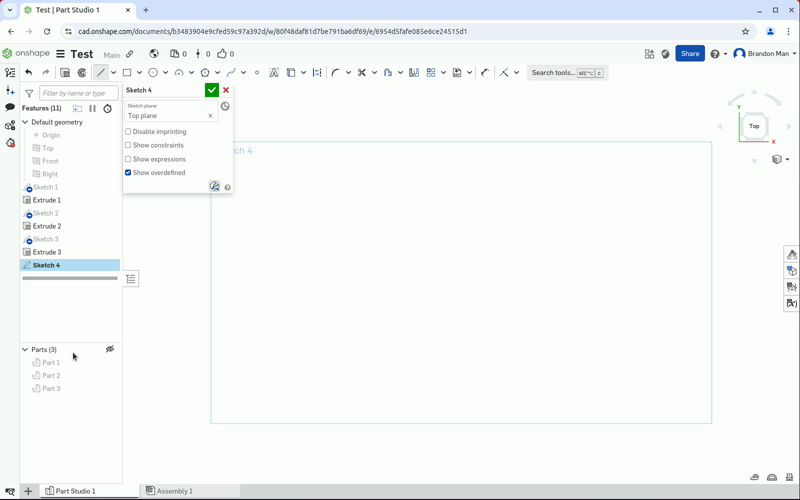
mouse_move(350, 332)
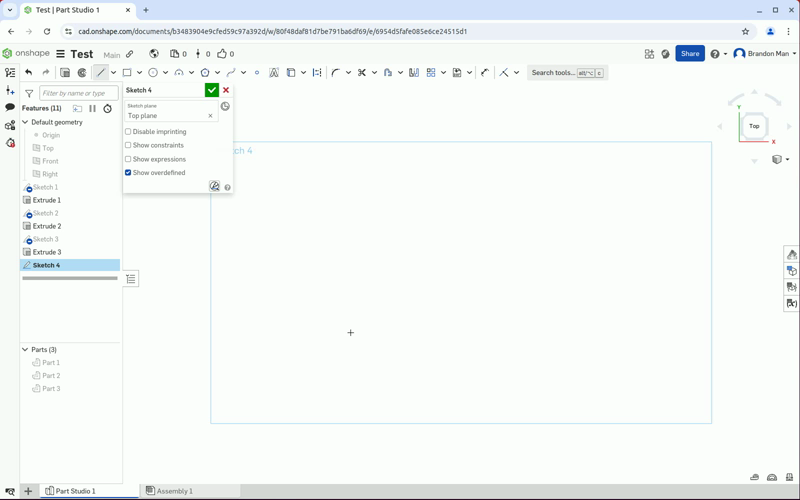
click(350, 332)
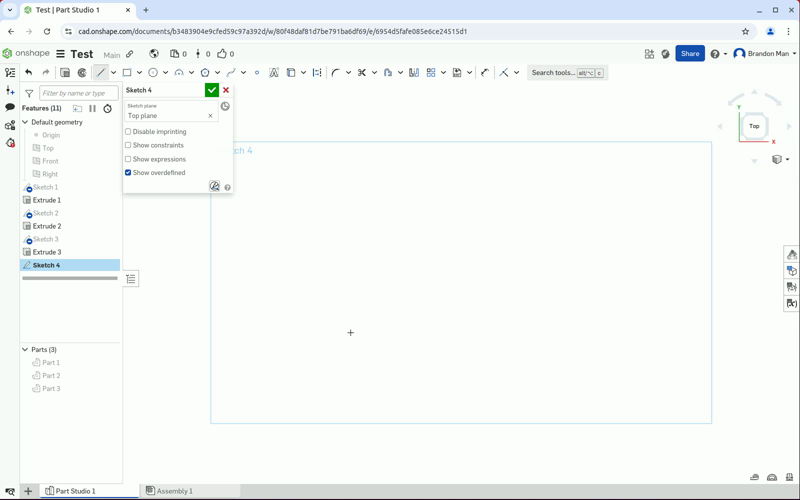
key_up(shift)
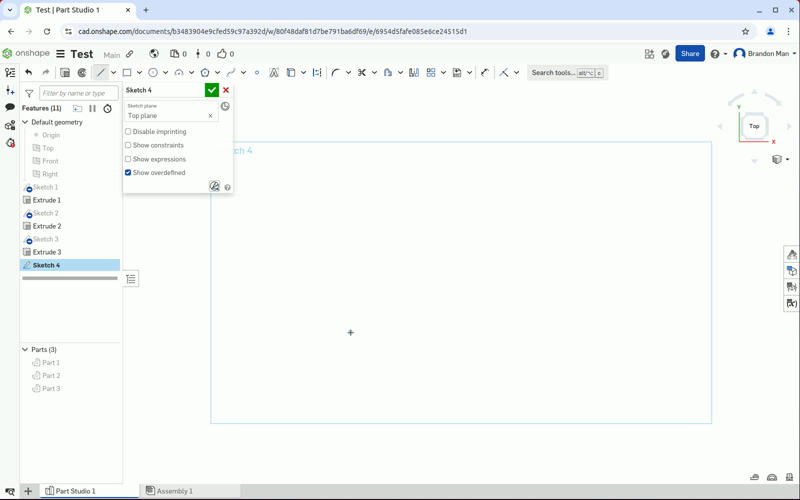
key_down(shift)
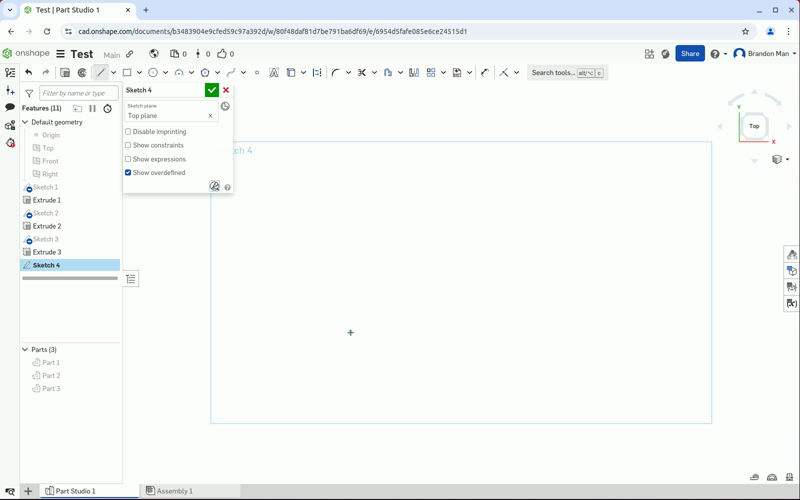
mouse_move(412, 394)
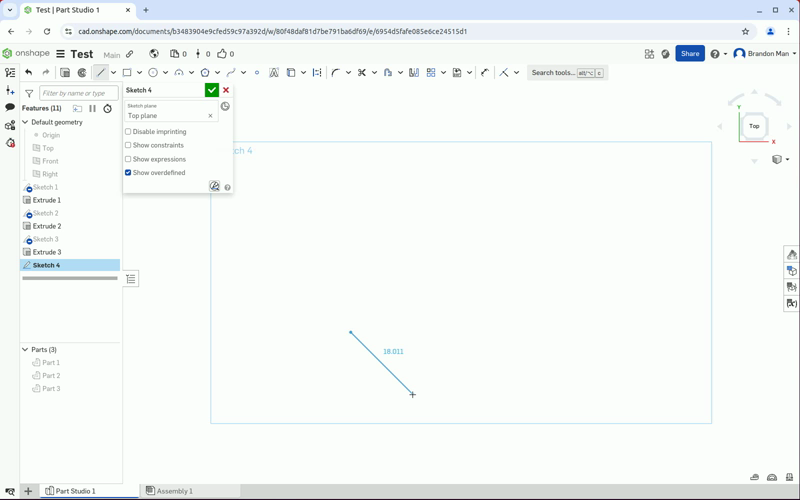
click(412, 394)
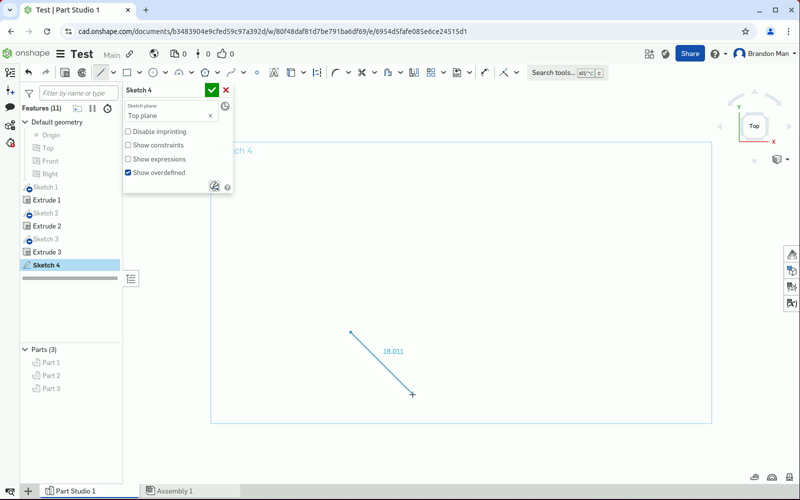
key_up(shift)
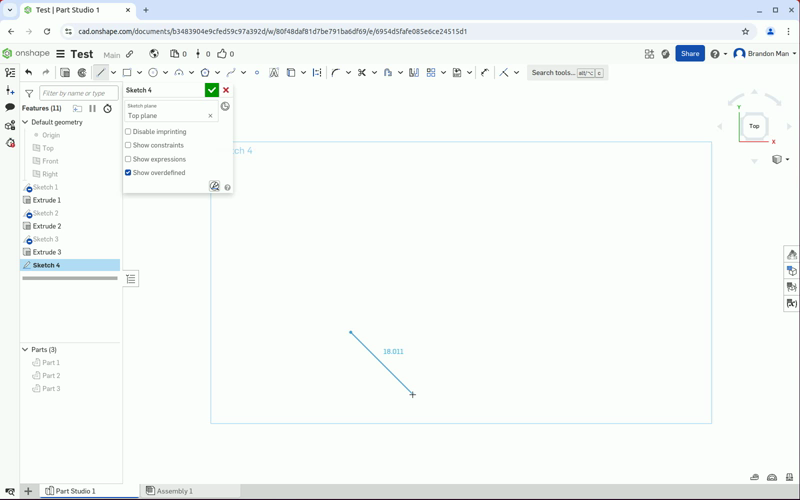
key_down(shift)
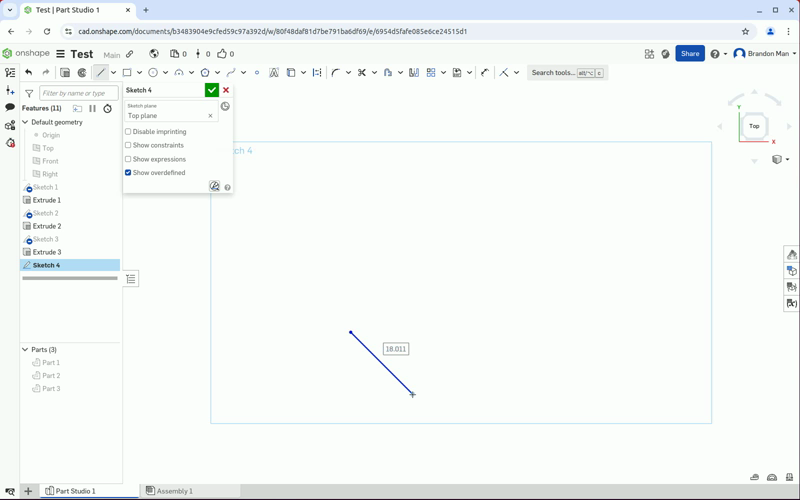
mouse_move(456, 288)
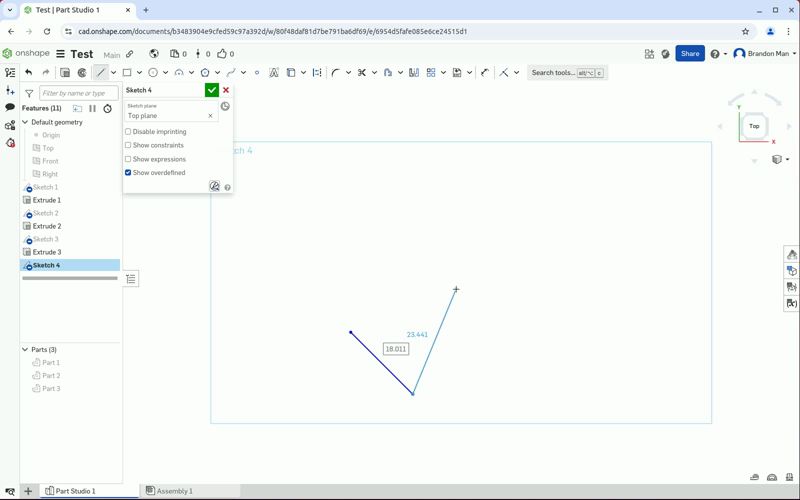
click(456, 288)
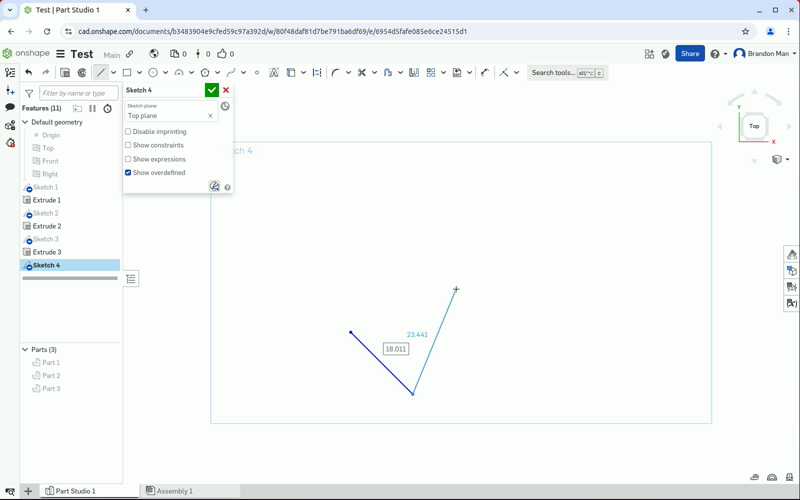
key_up(shift)
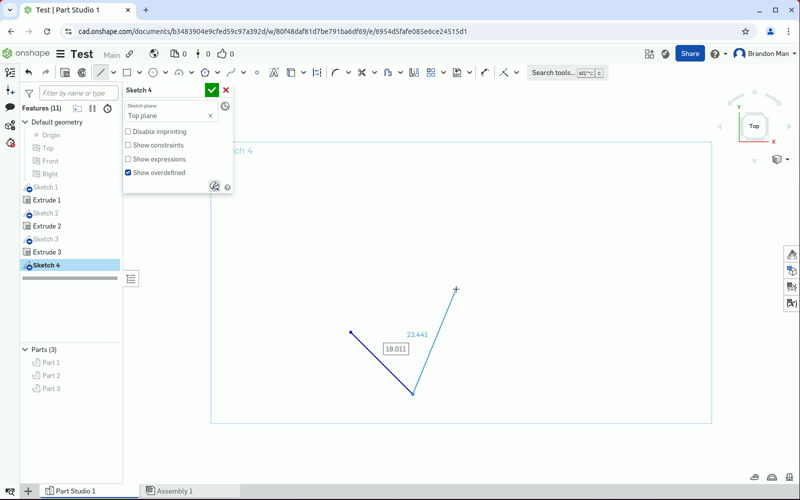
key_down(shift)
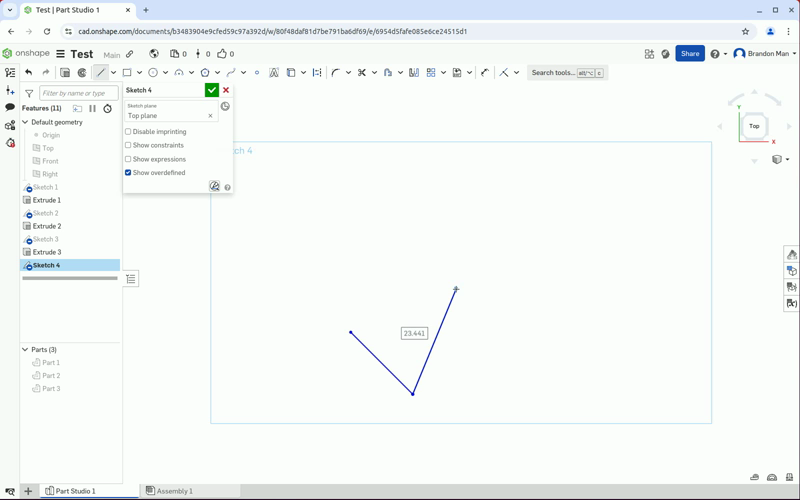
mouse_move(350, 332)
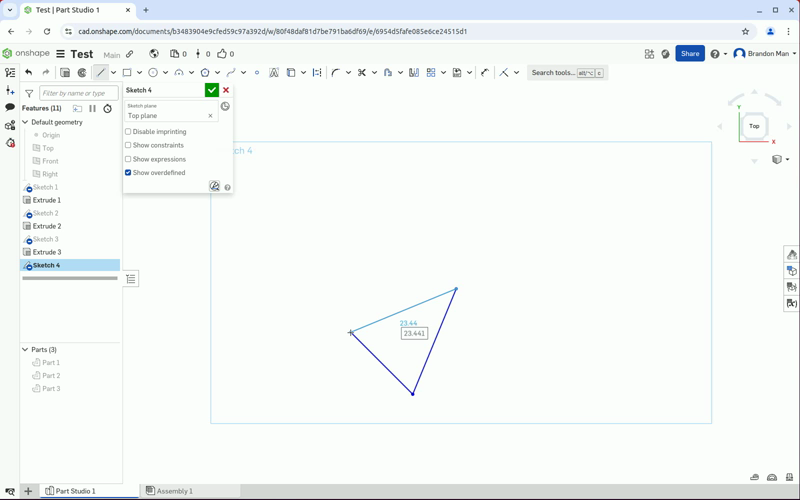
key_up(shift)
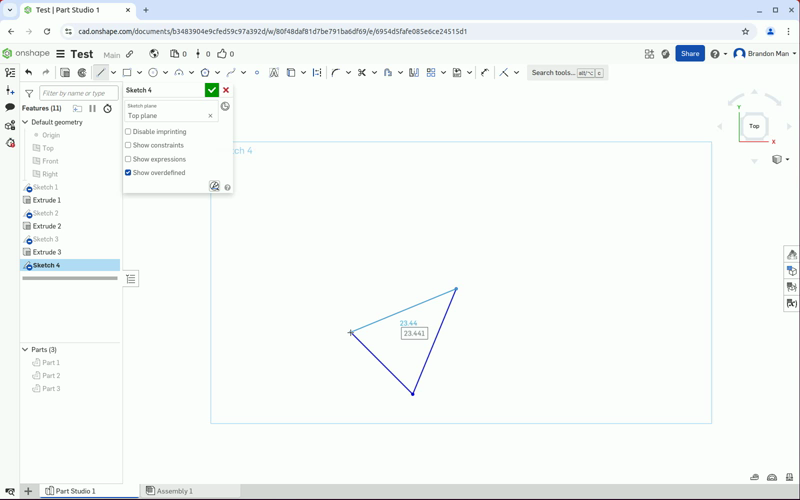
click(350, 332)
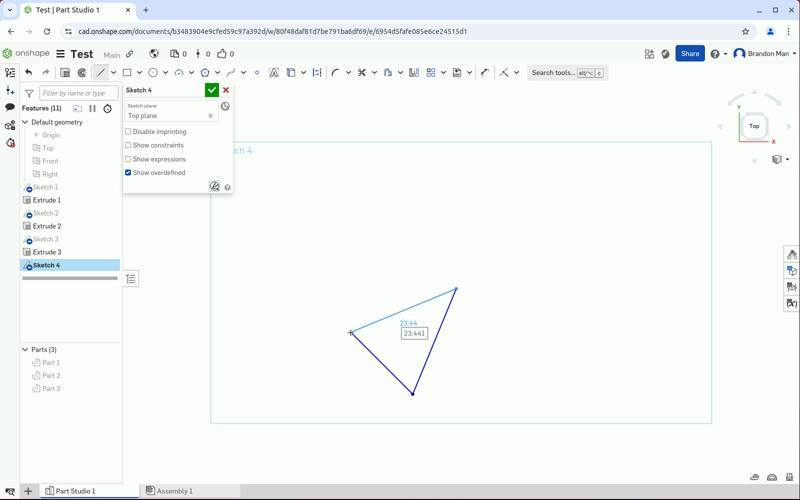
key(esc)
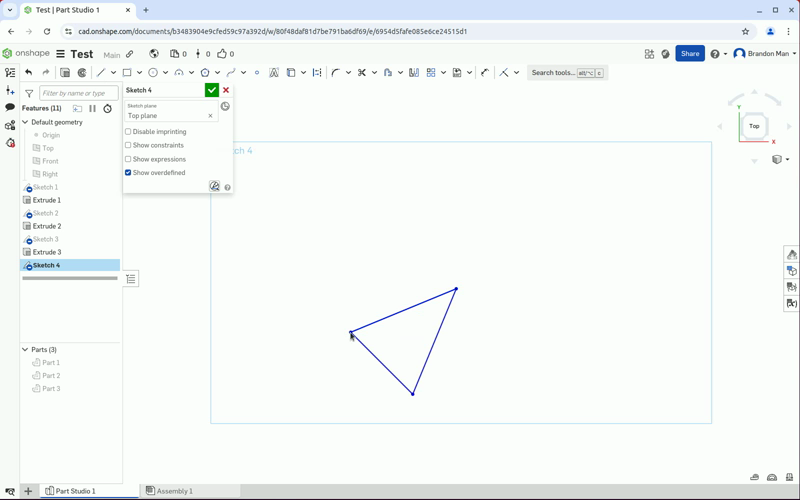
mouse_move(416, 328)
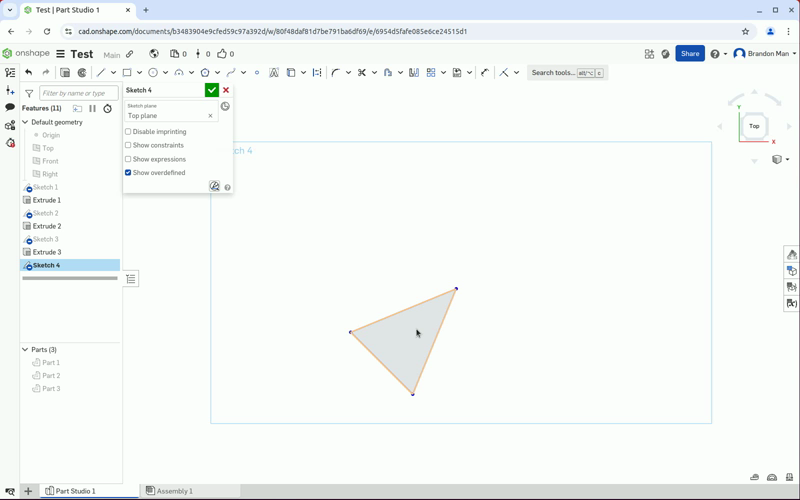
click(416, 328)
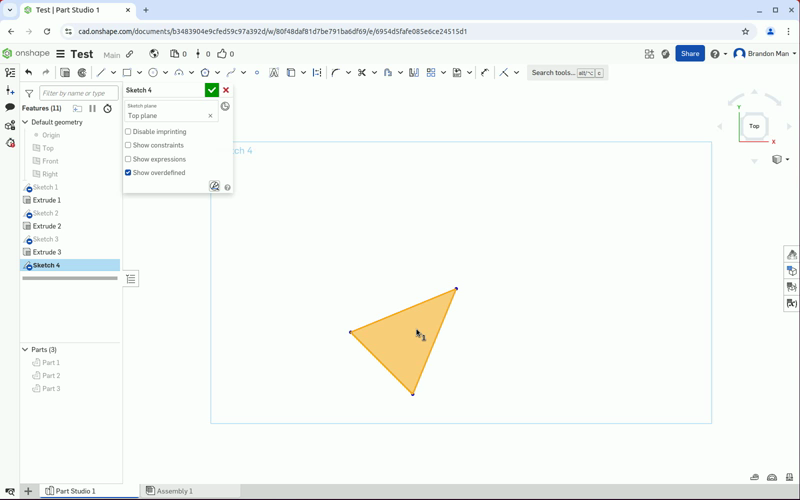
mouse_move(73, 352)
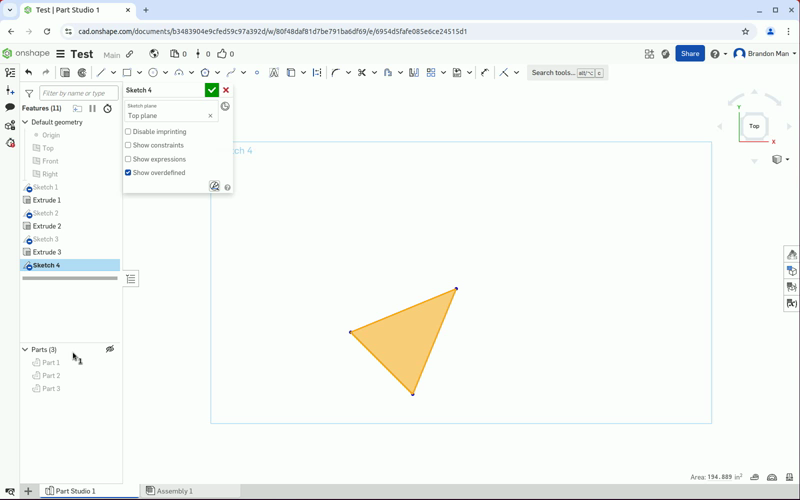
key(shift+y)
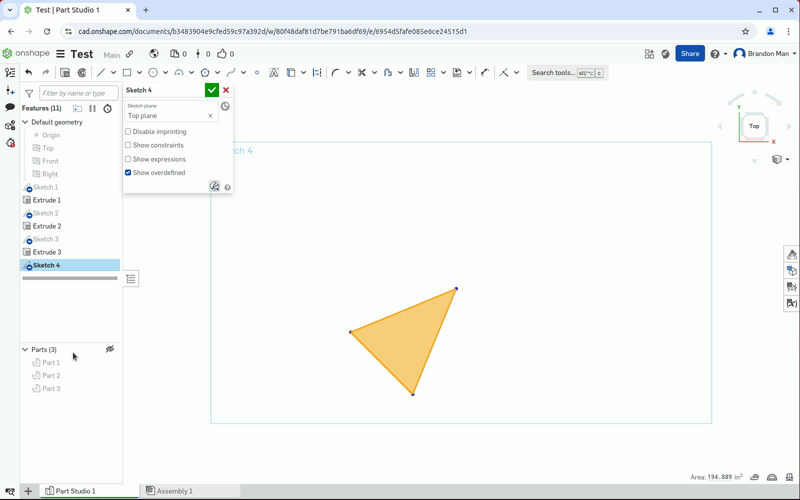
key(shift+e)
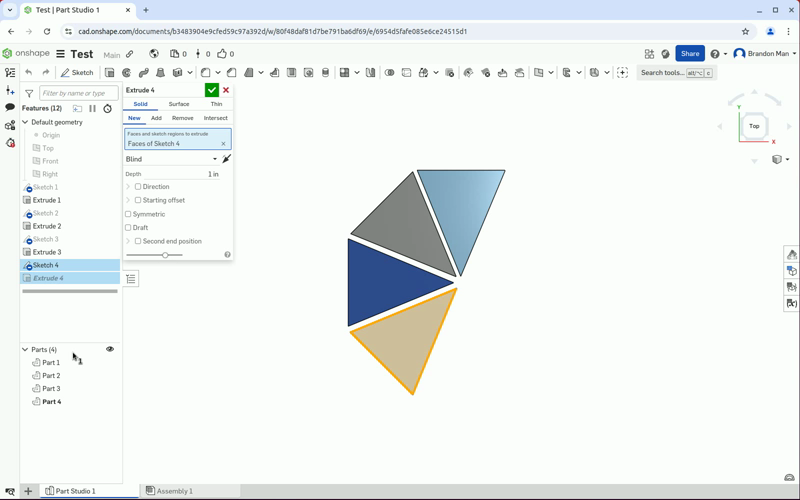
mouse_move(143, 106)
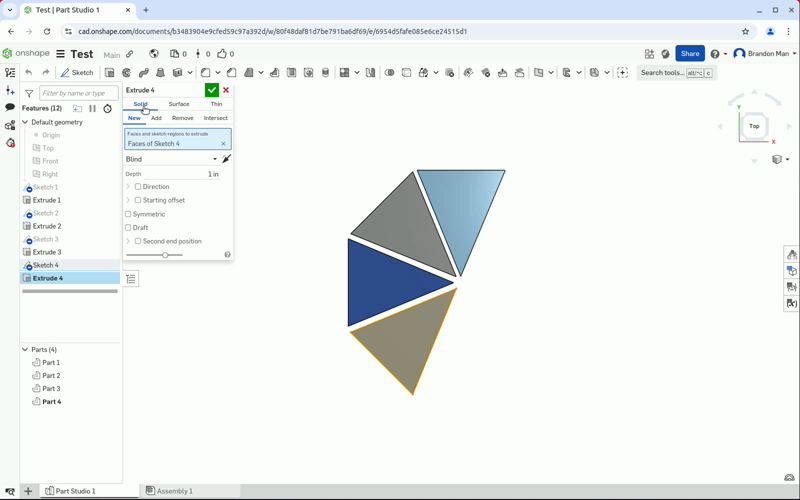
click(143, 106)
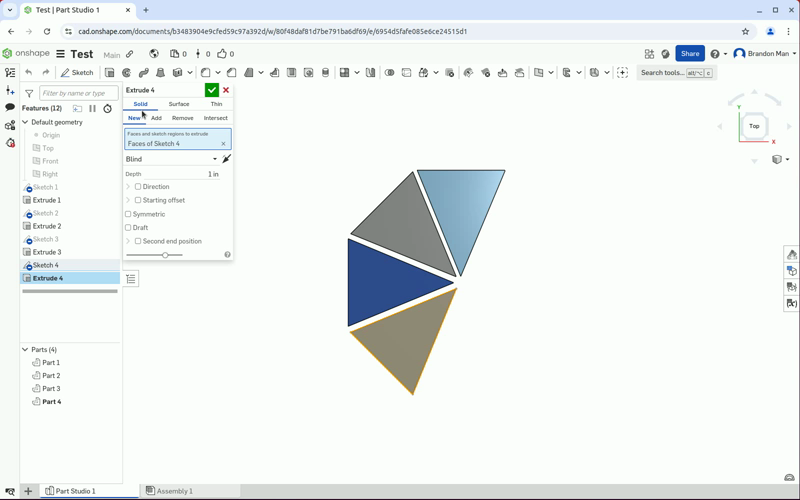
mouse_move(137, 120)
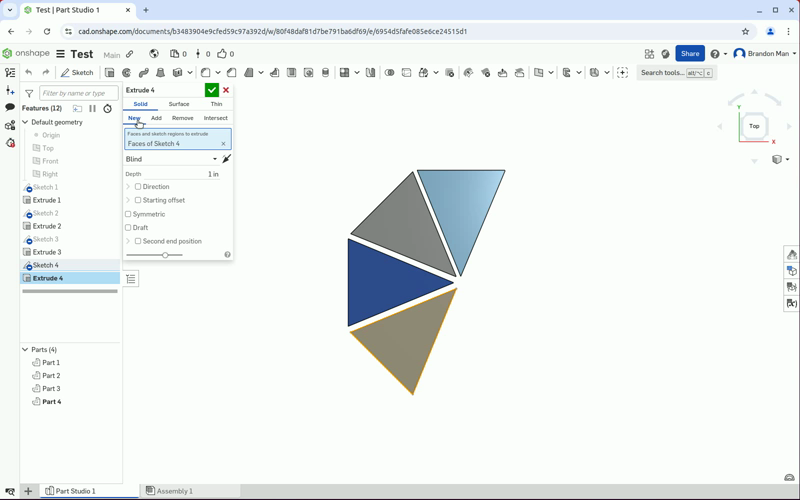
click(137, 120)
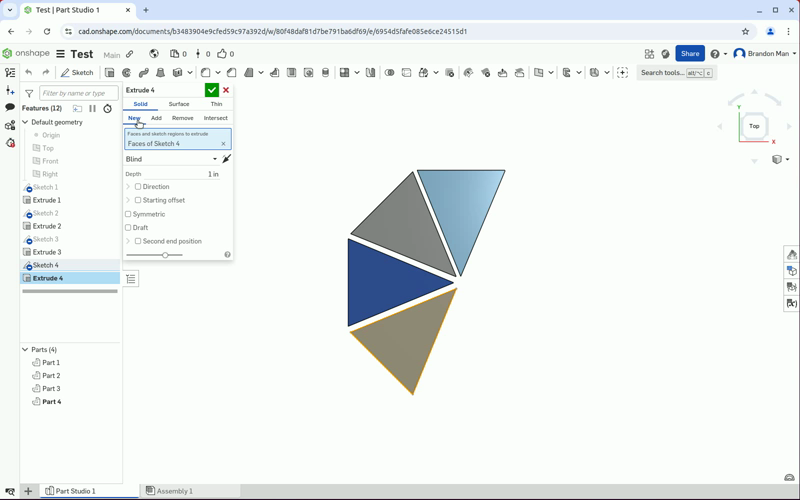
key(tab, 4)
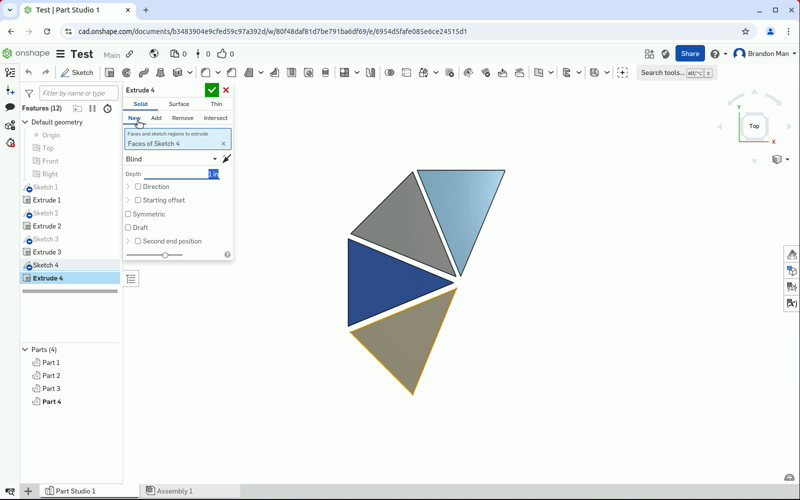
text(0.481)
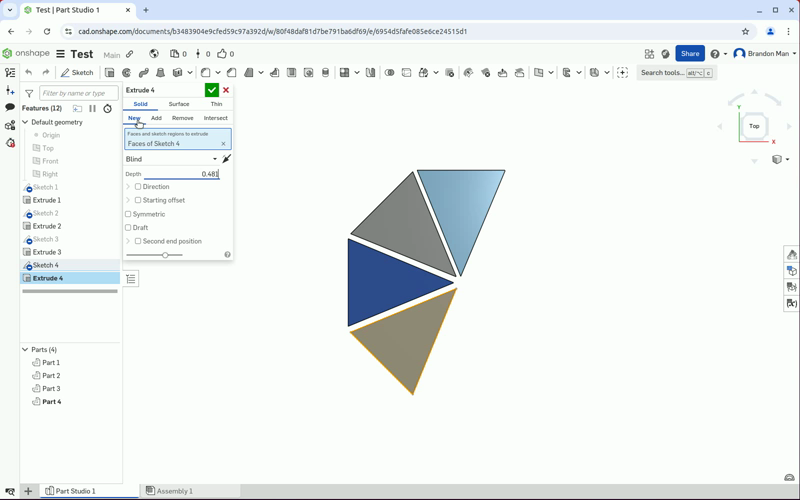
key(enter)
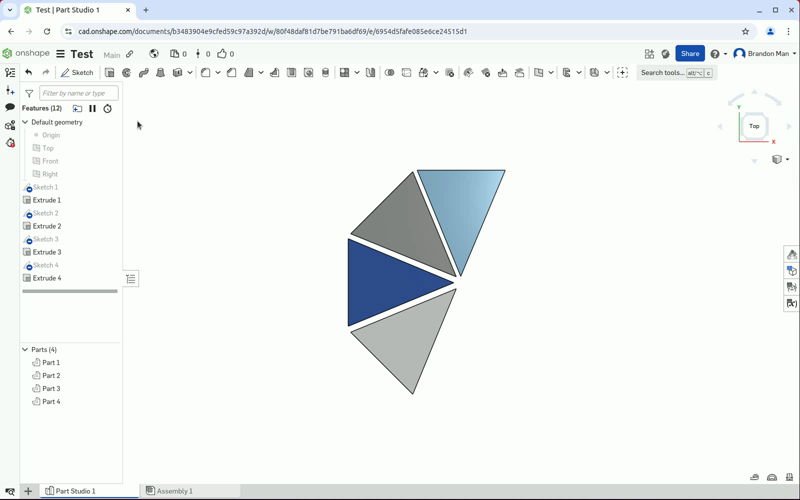
key(shift+h)
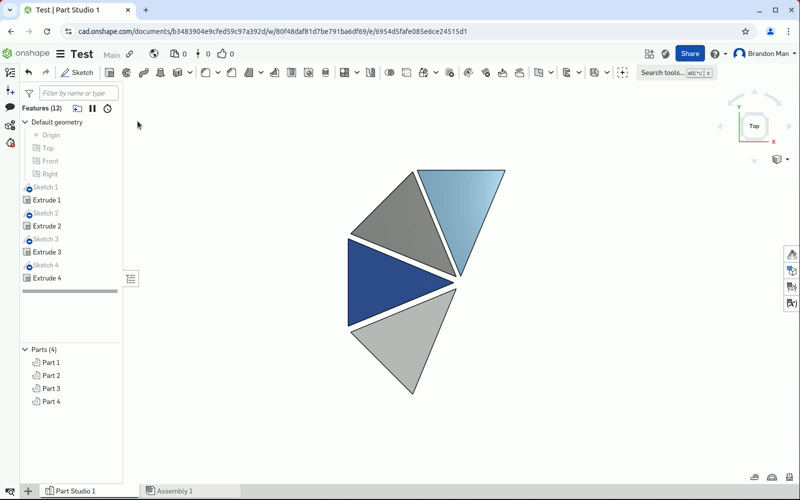
key(shift+h)
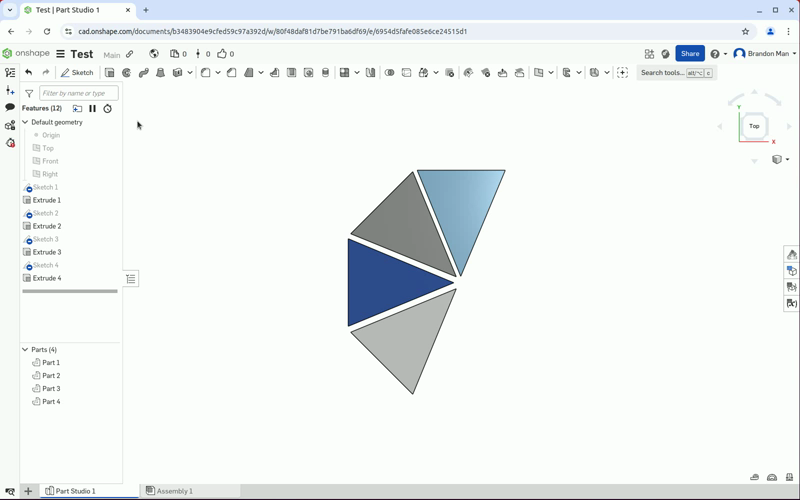
mouse_move(73, 189)
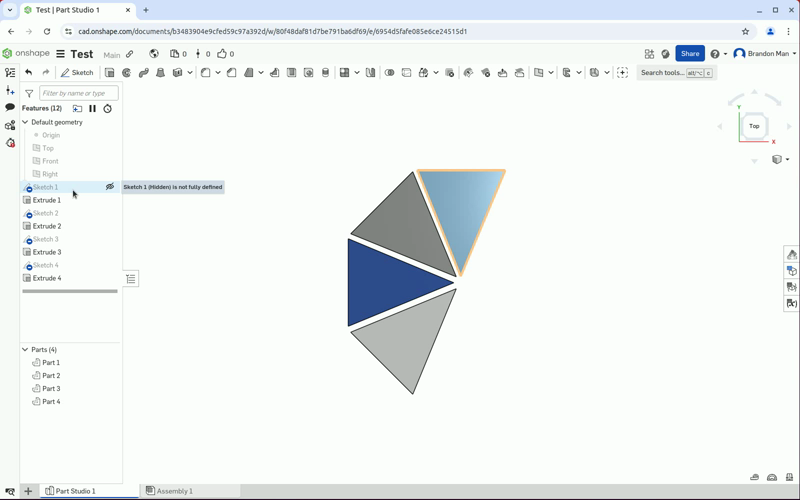
click(73, 189)
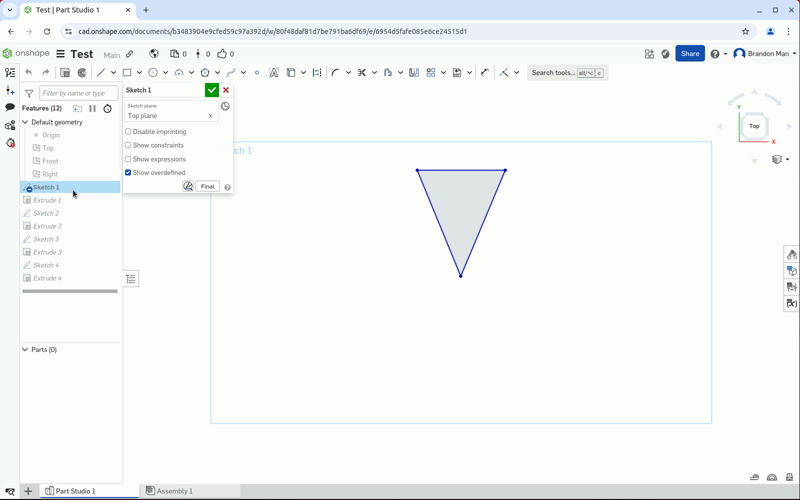
mouse_move(229, 92)
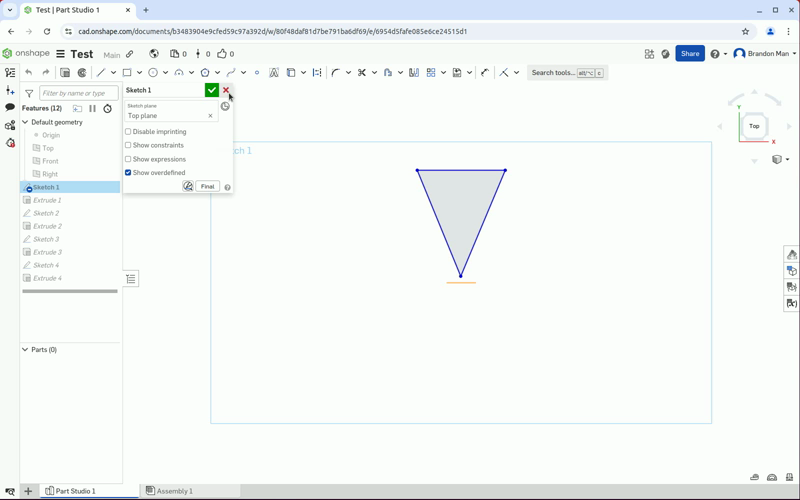
click(229, 92)
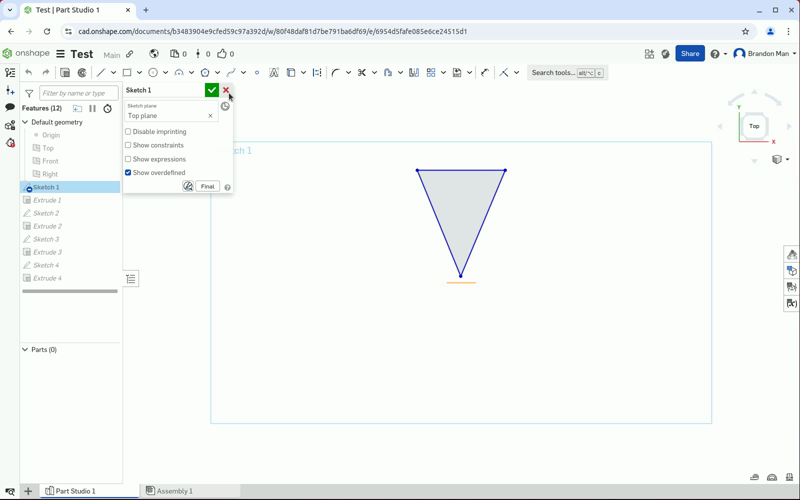
key(shift+s)
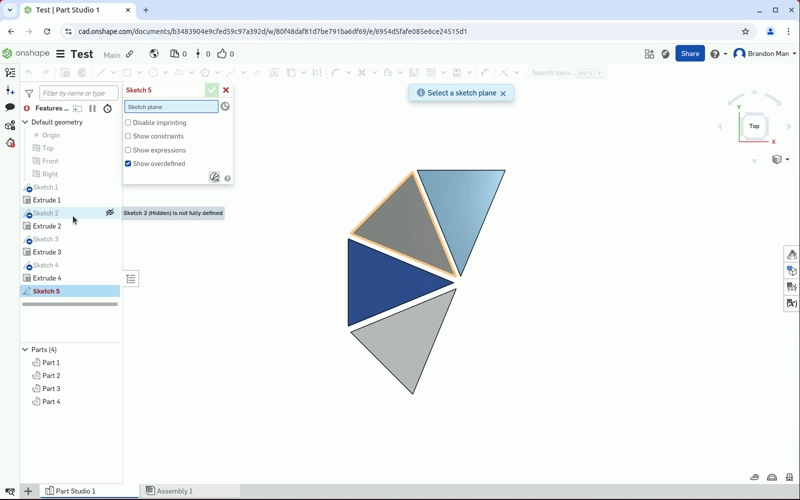
scroll(3)
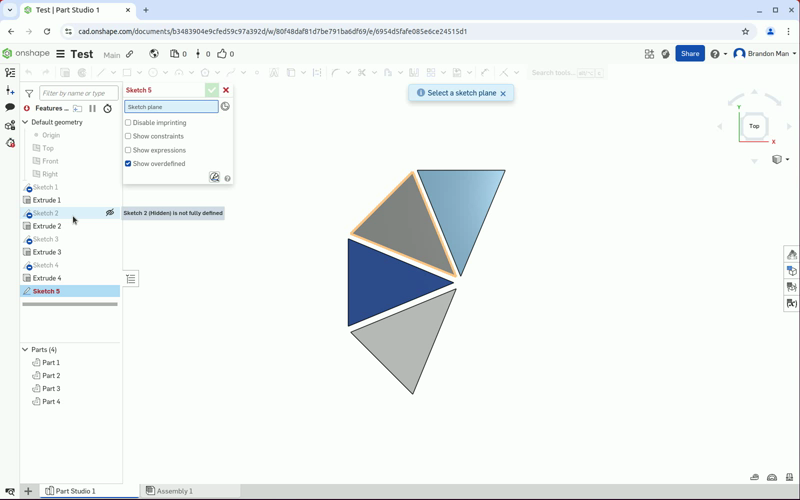
mouse_move(73, 150)
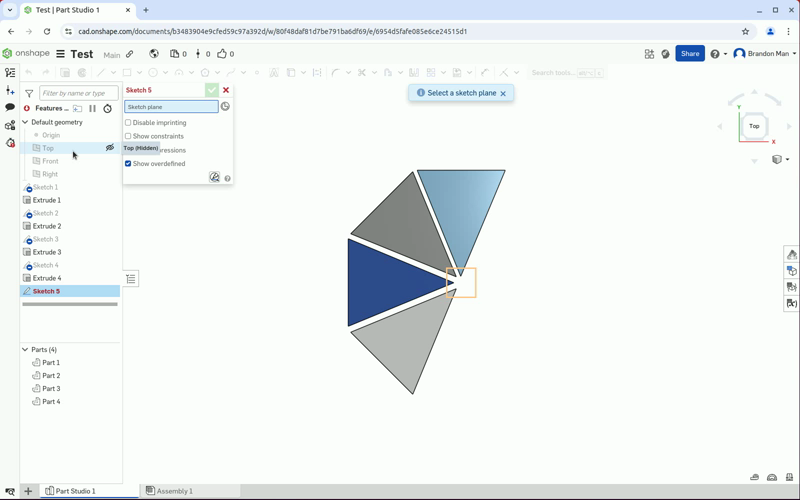
click(73, 150)
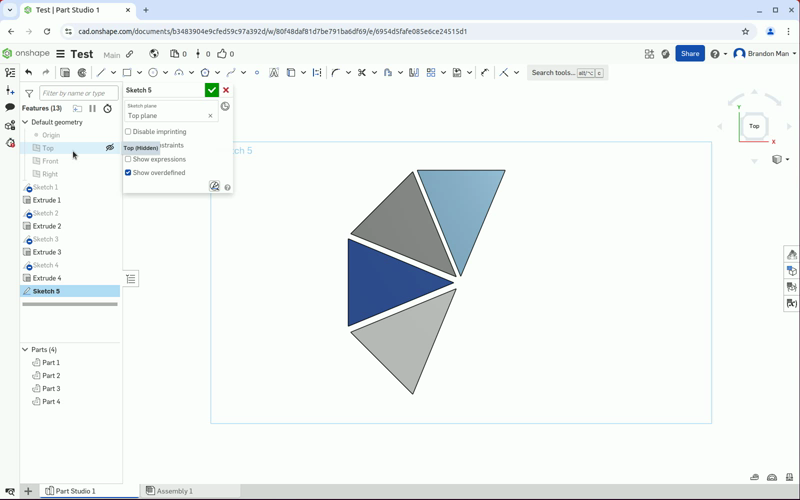
mouse_move(73, 352)
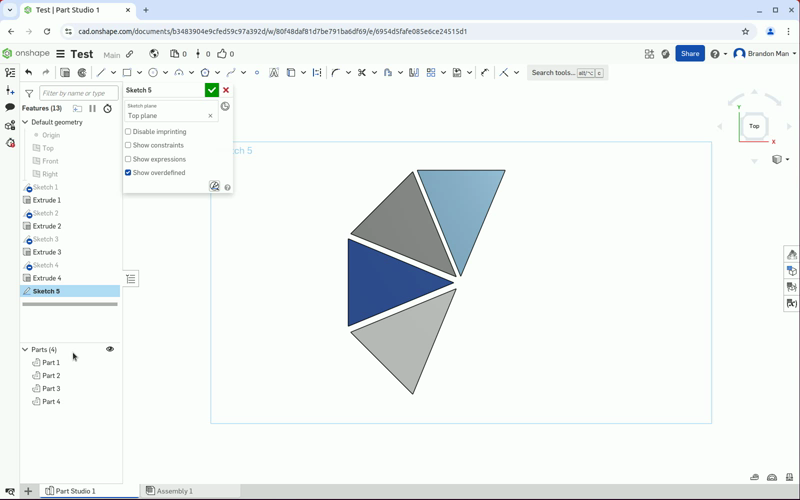
key(y)
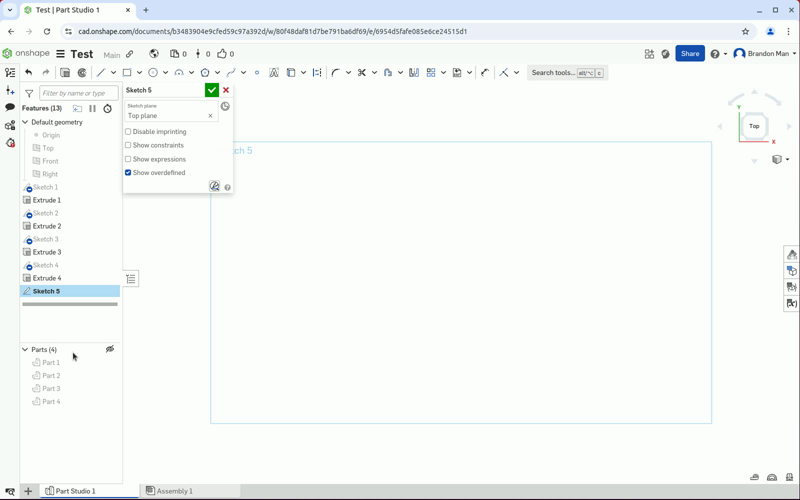
key(l)
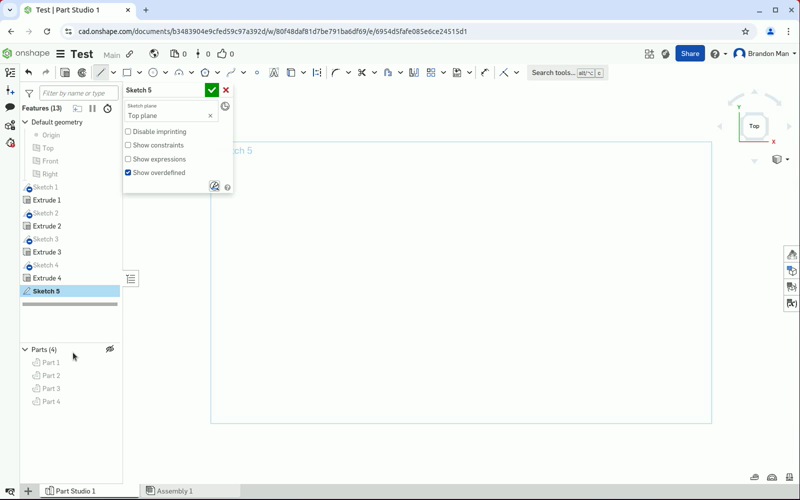
key_down(shift)
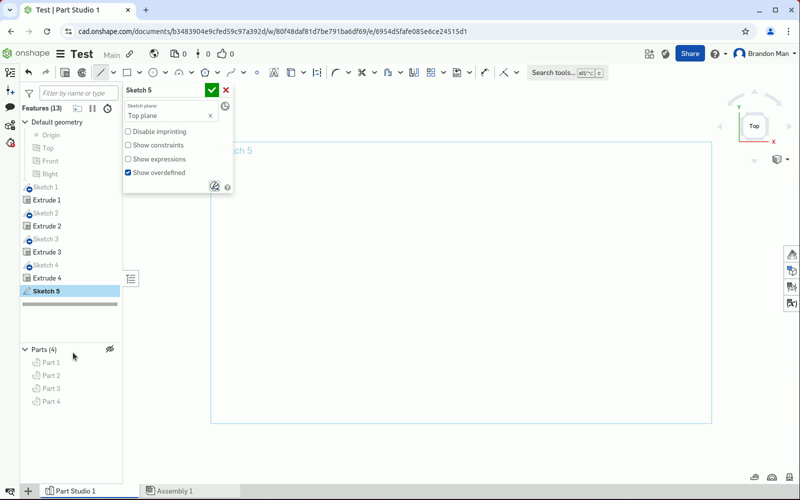
mouse_move(417, 395)
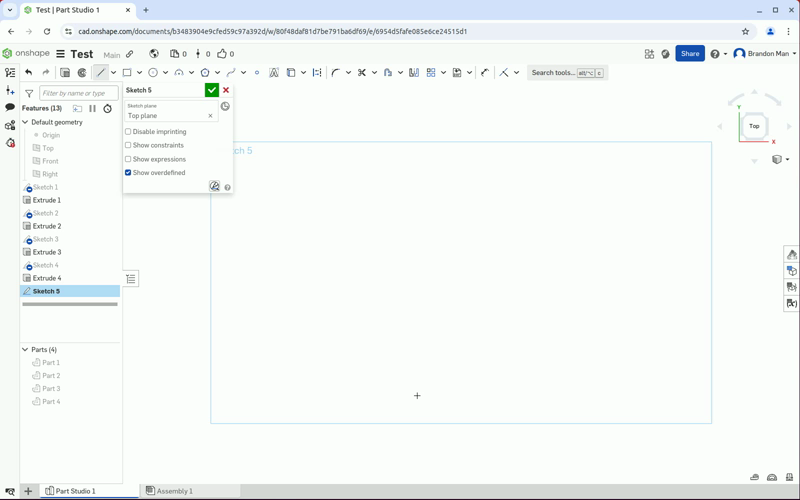
click(417, 395)
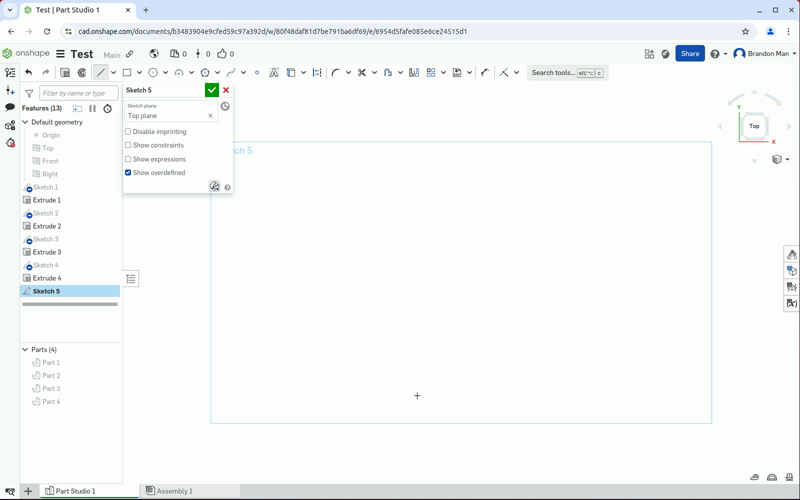
key_up(shift)
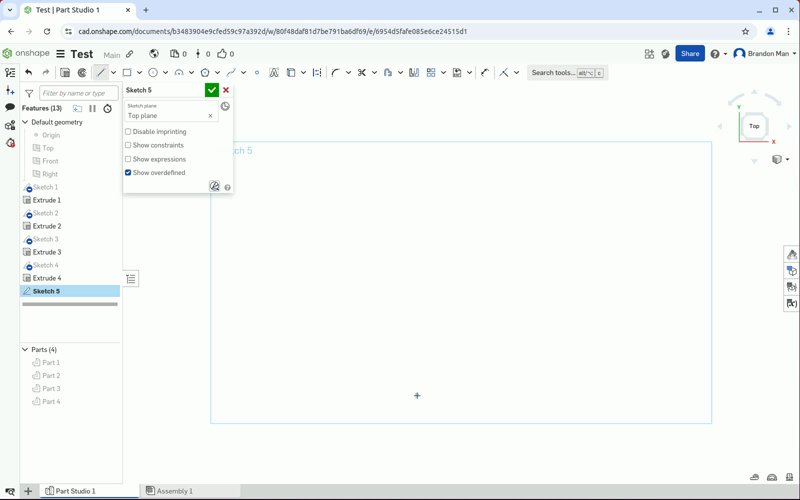
key_down(shift)
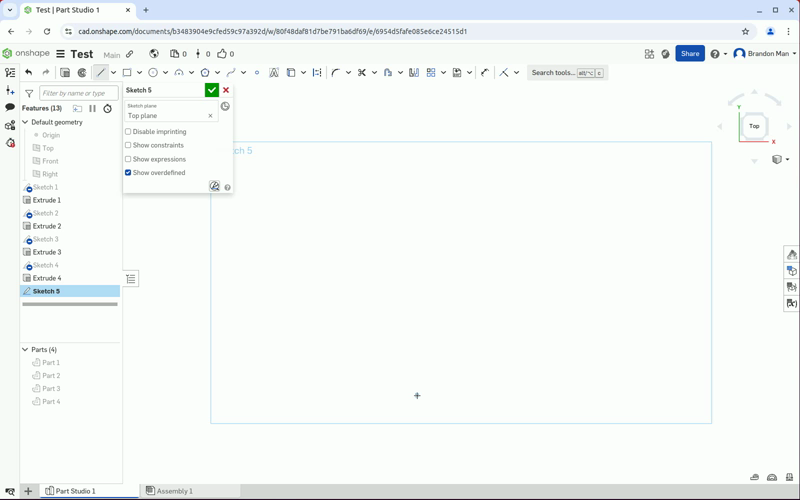
mouse_move(505, 395)
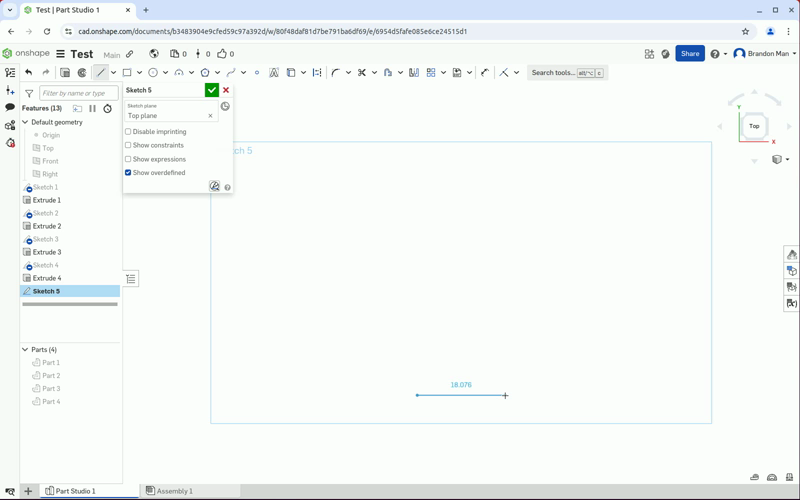
click(505, 395)
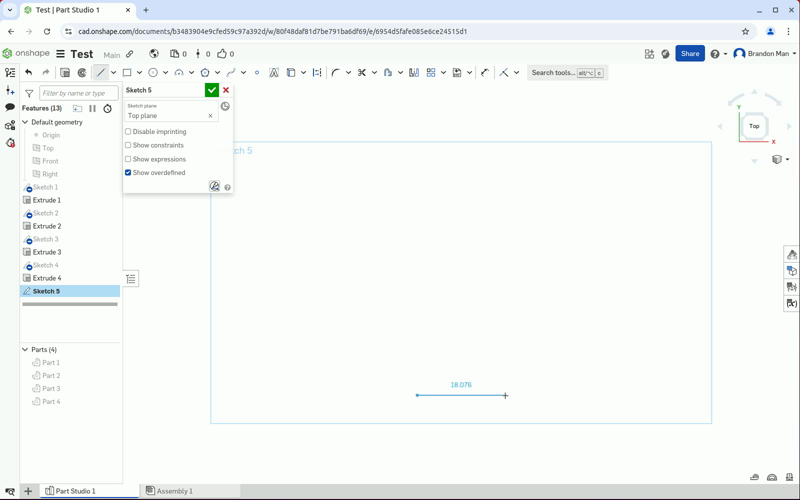
key_up(shift)
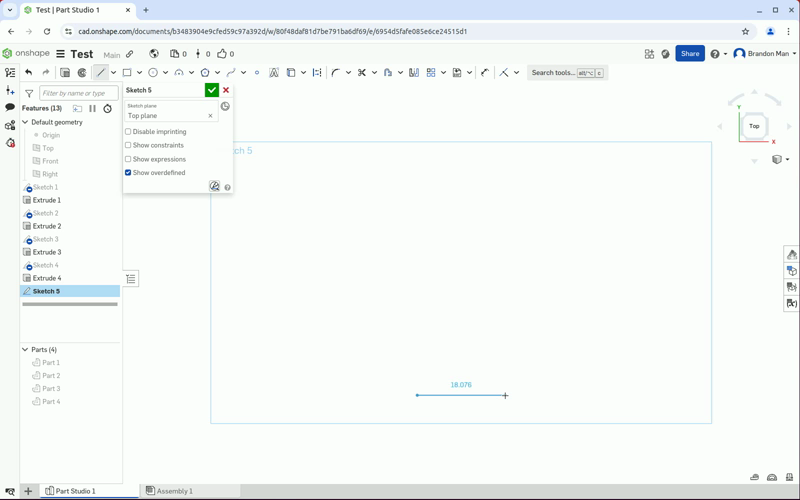
key_down(shift)
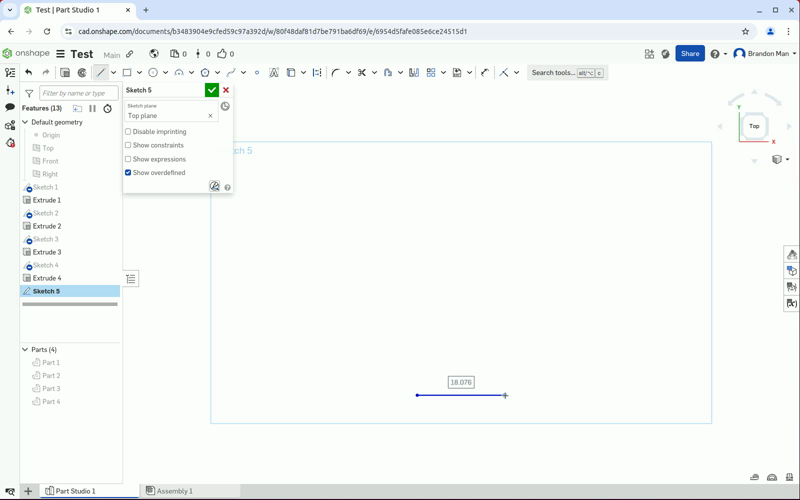
mouse_move(460, 289)
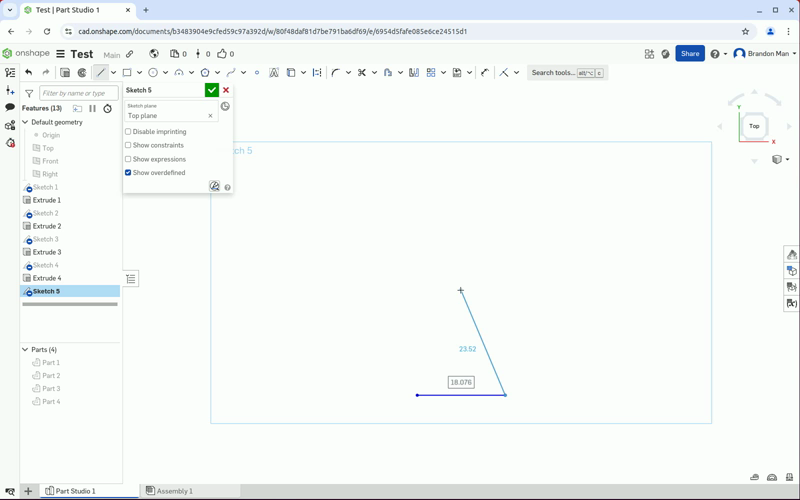
click(460, 289)
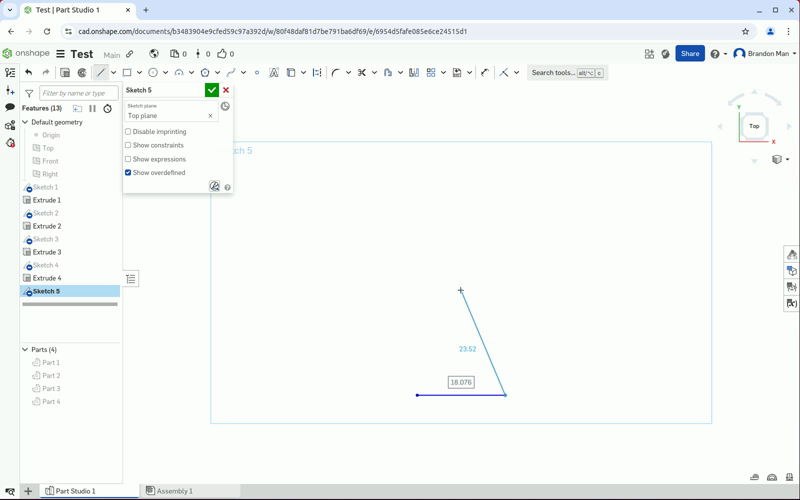
key_up(shift)
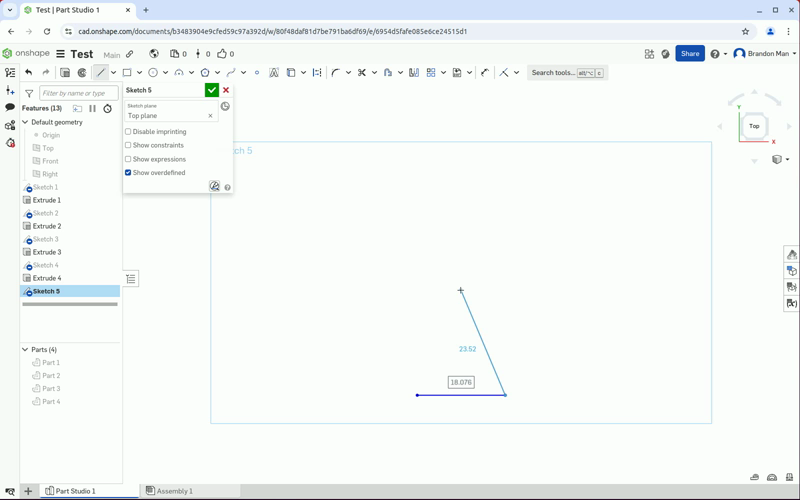
key_down(shift)
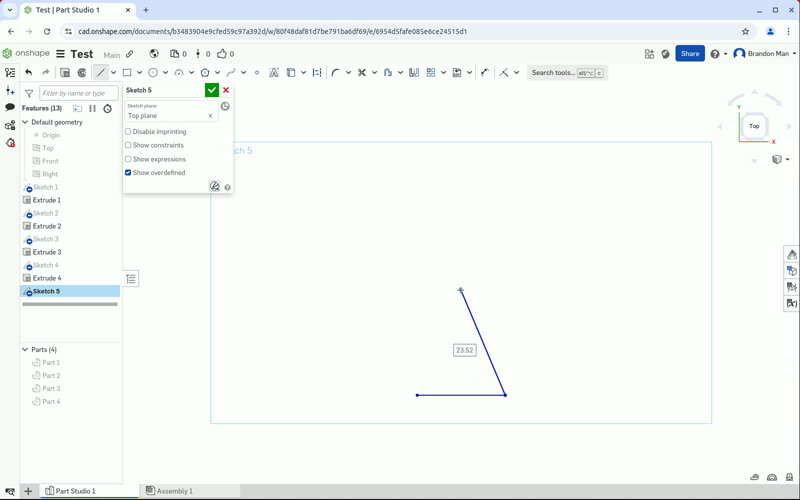
mouse_move(417, 395)
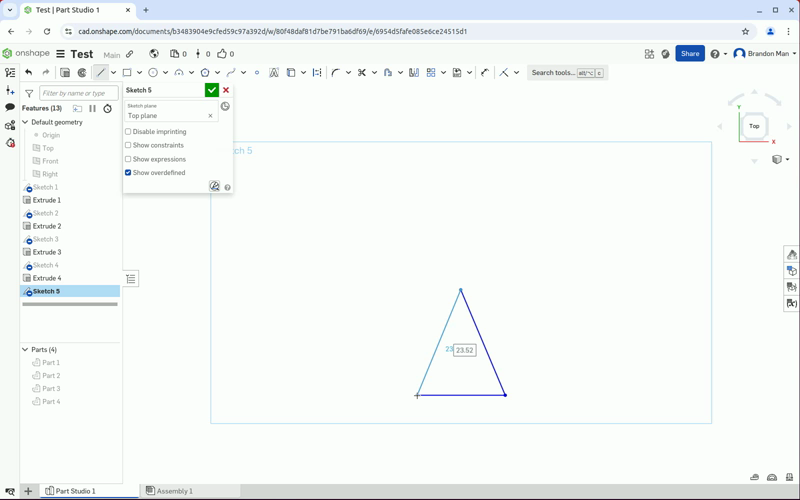
key_up(shift)
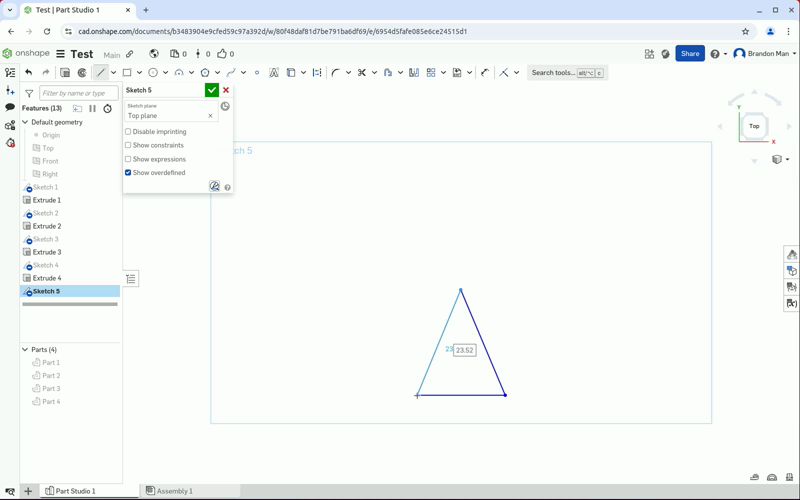
click(417, 395)
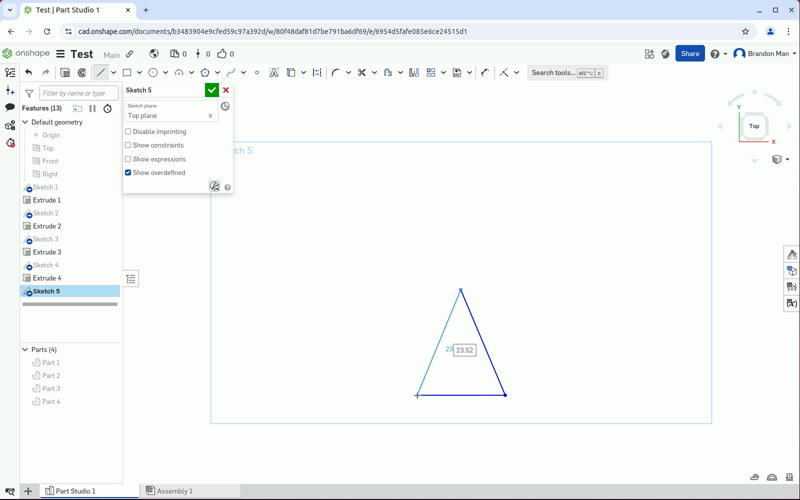
key(esc)
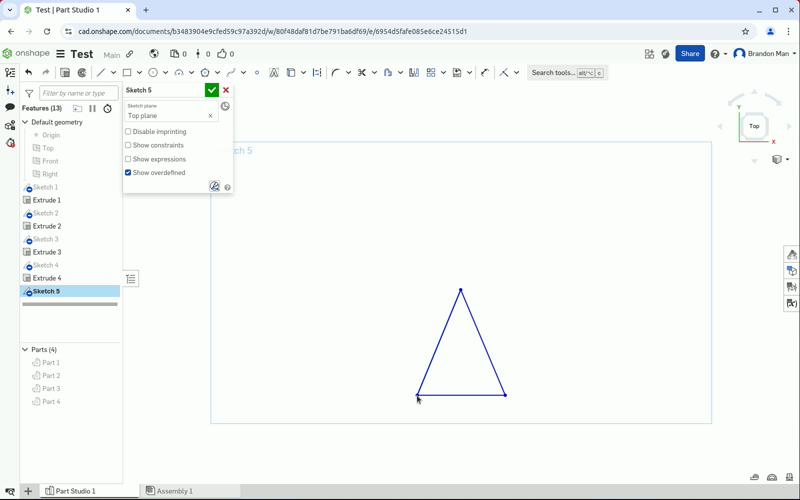
mouse_move(441, 381)
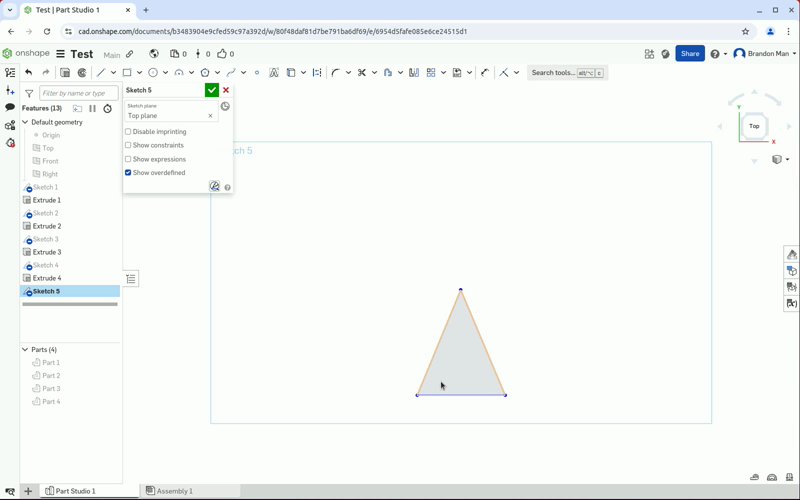
click(441, 381)
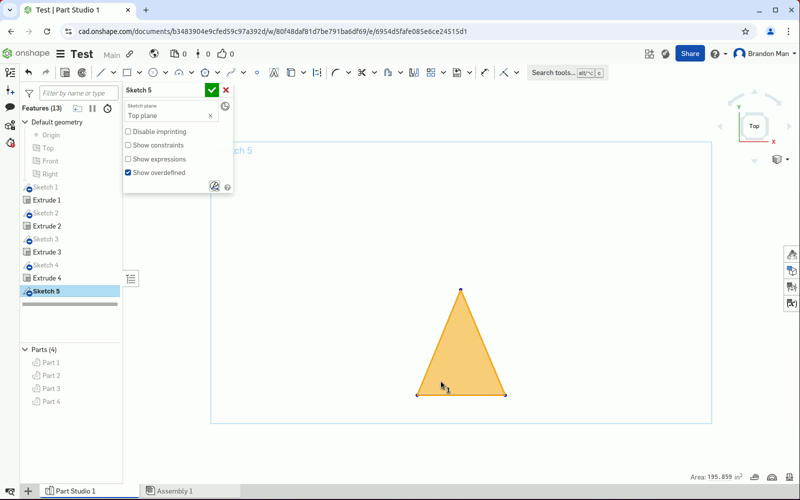
mouse_move(73, 352)
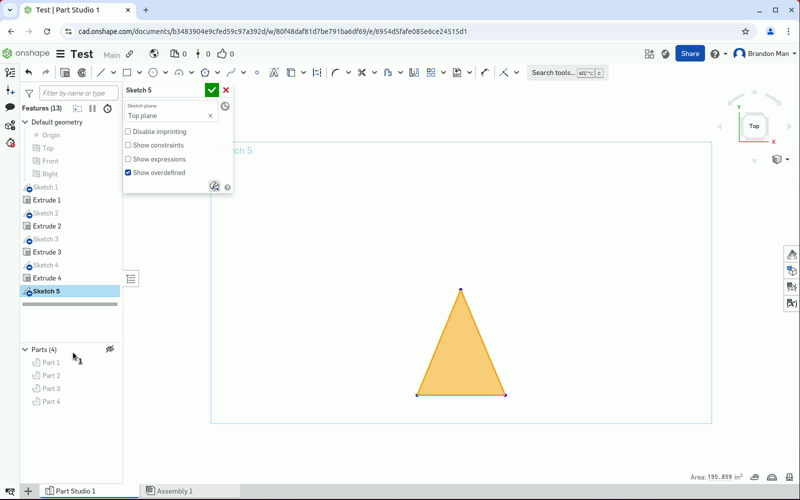
key(shift+y)
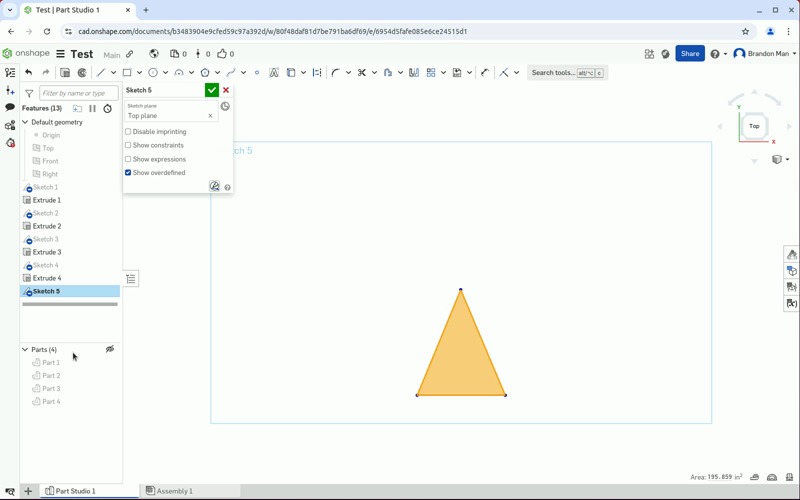
key(shift+e)
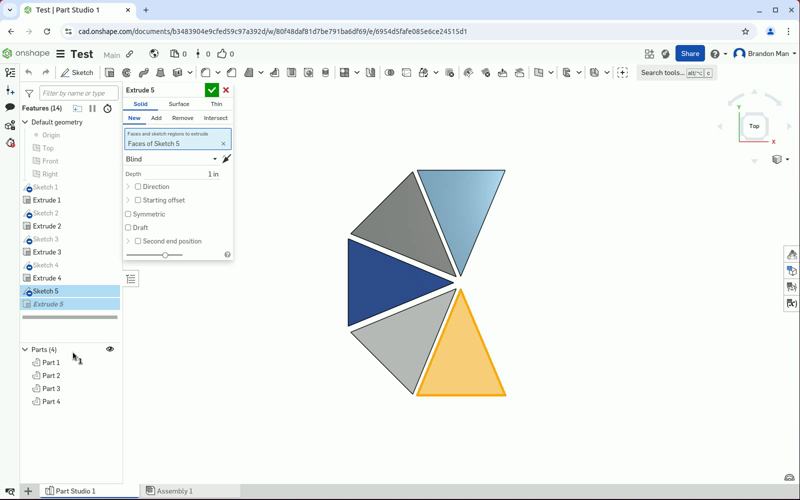
mouse_move(143, 106)
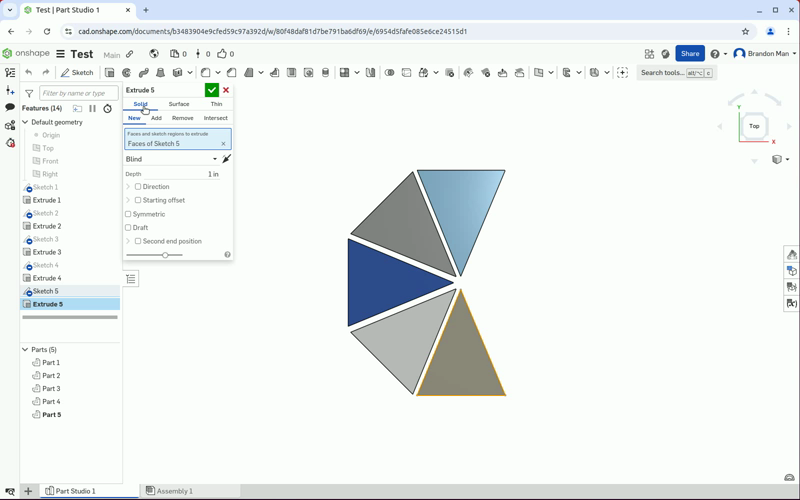
click(143, 106)
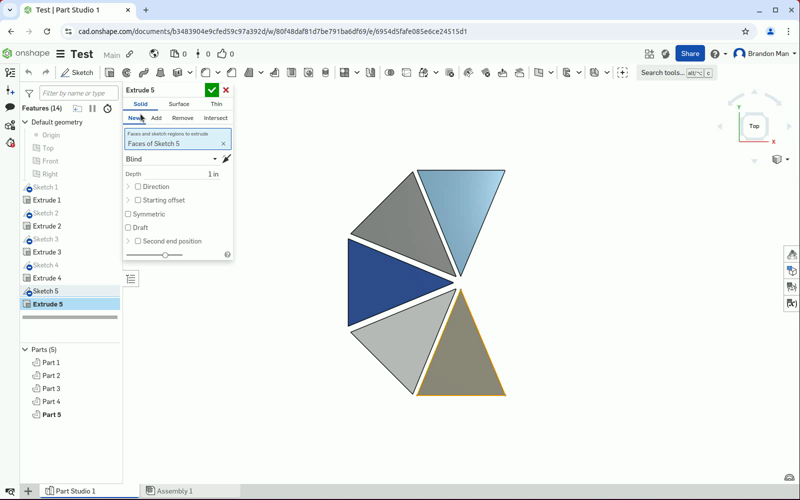
mouse_move(137, 120)
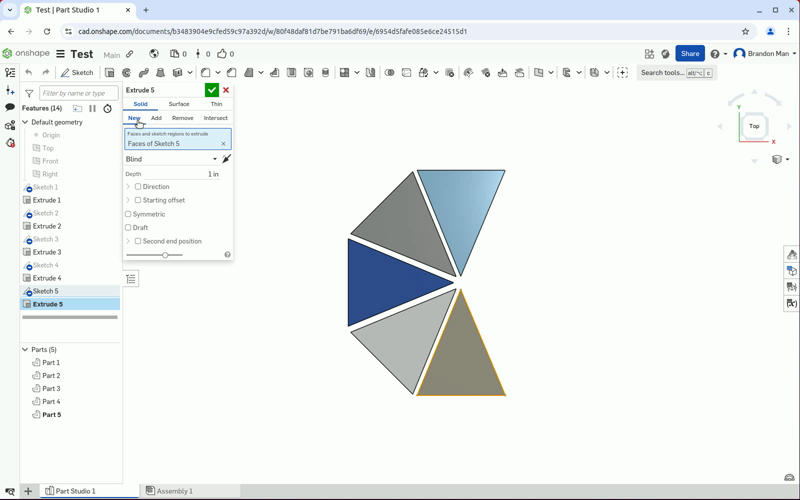
click(137, 120)
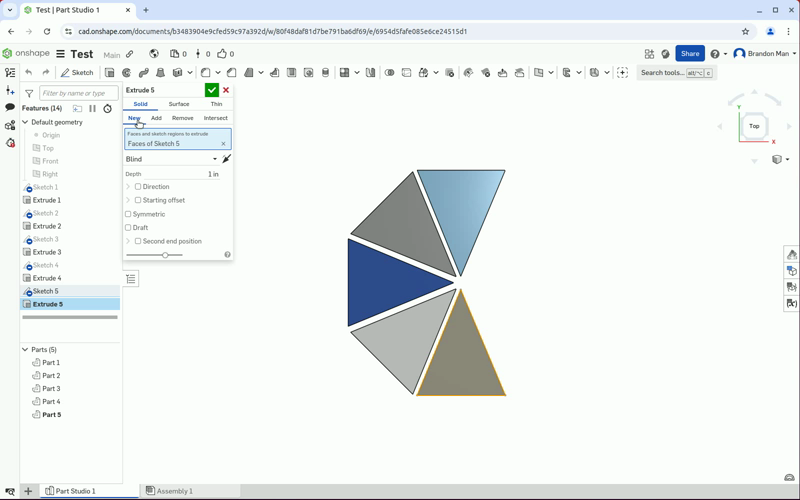
key(tab, 4)
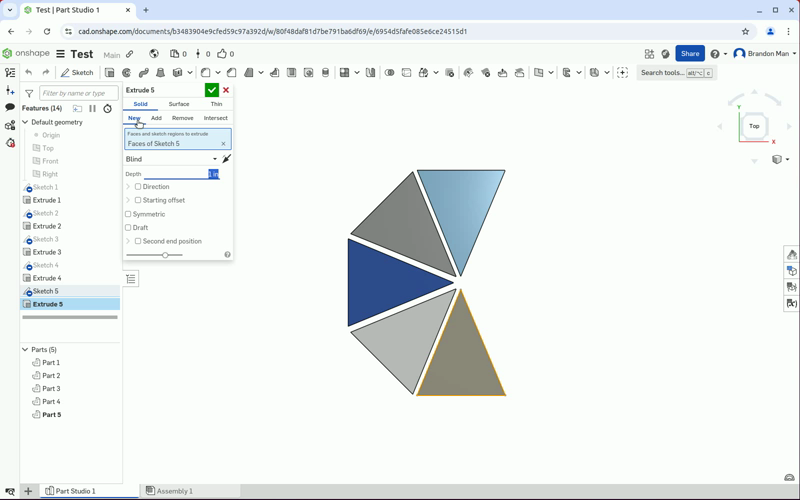
text(0.481)
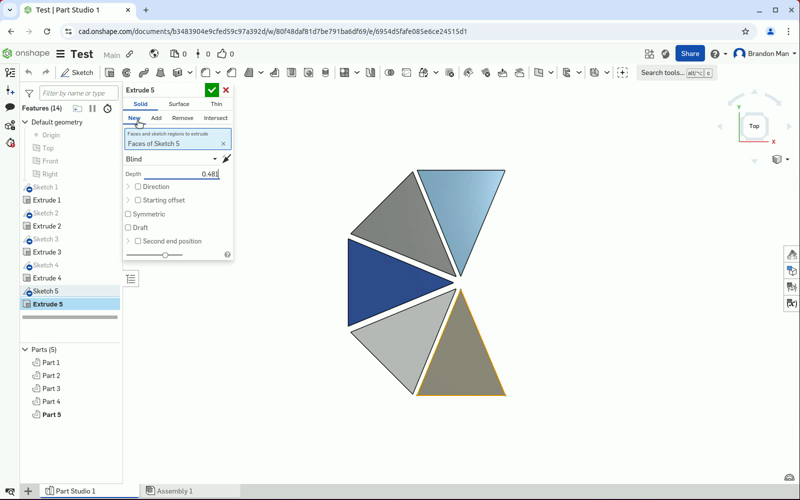
key(enter)
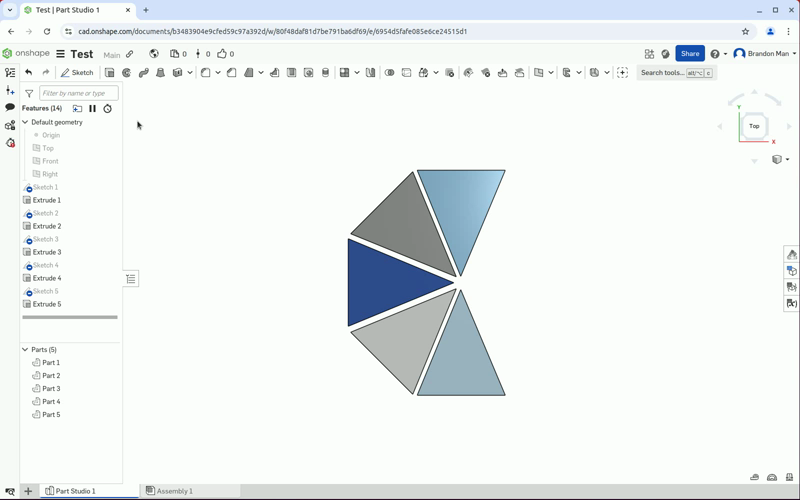
key(shift+h)
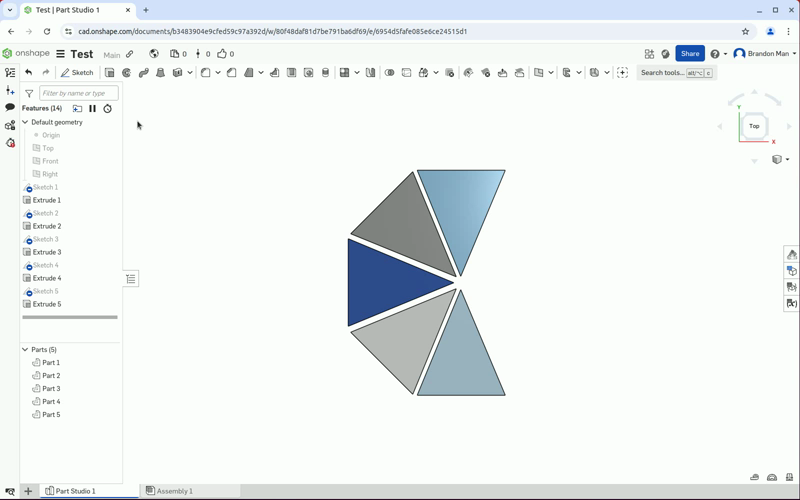
key(shift+h)
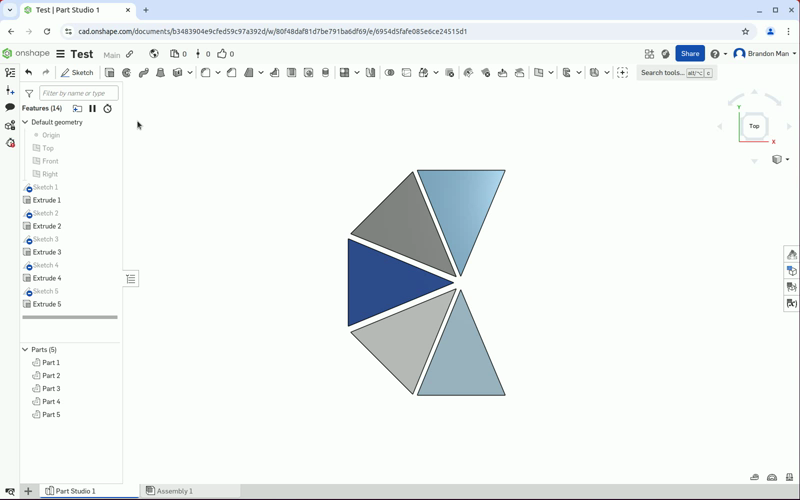
mouse_move(73, 189)
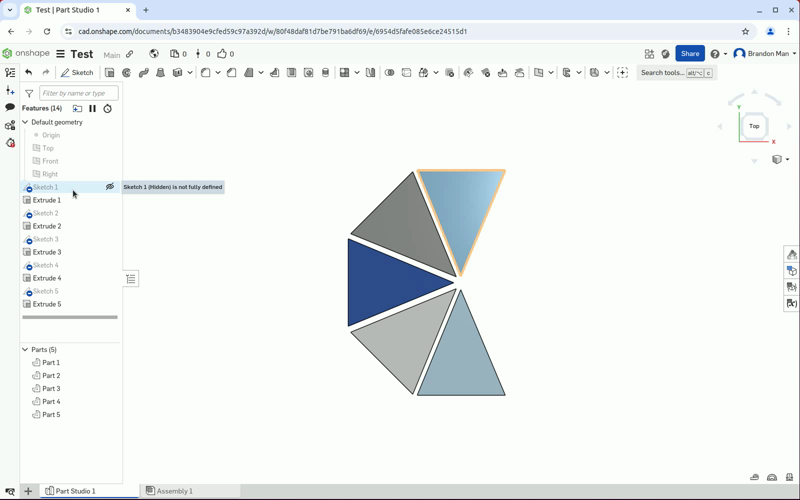
click(73, 189)
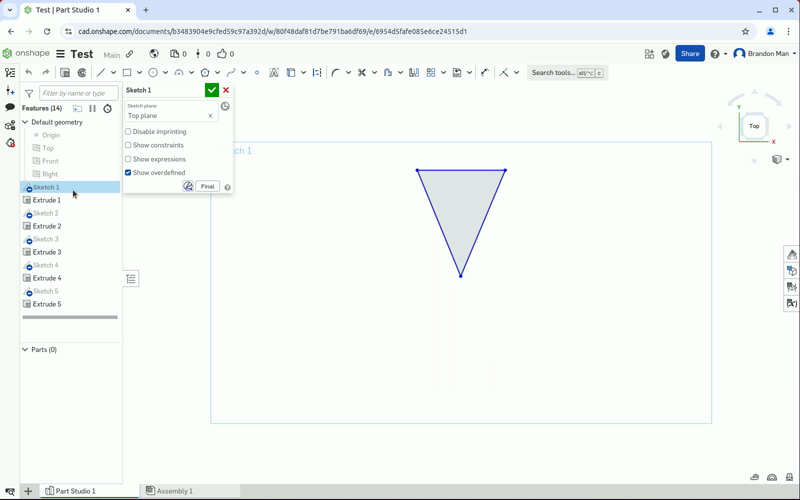
mouse_move(229, 92)
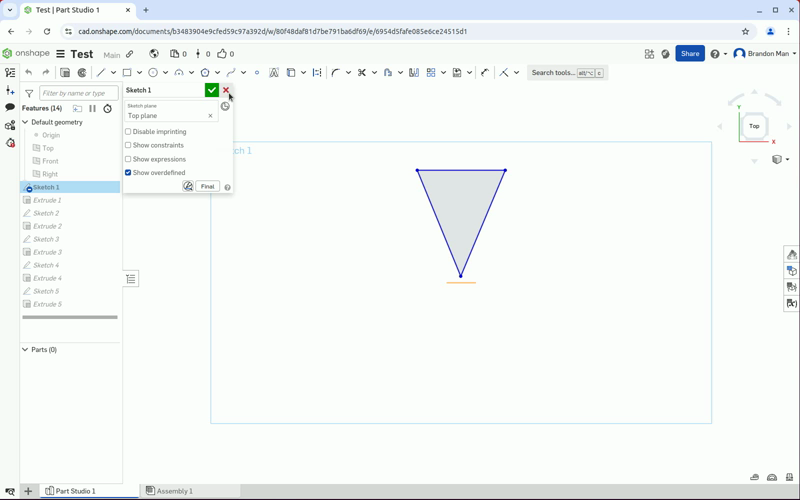
click(229, 92)
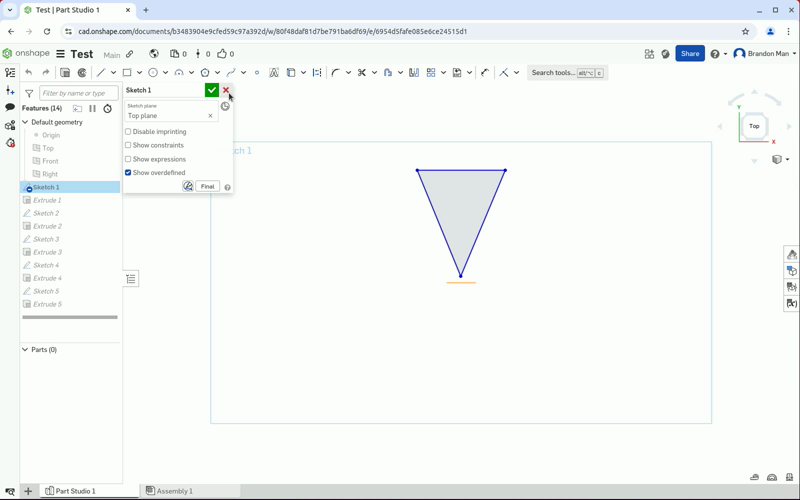
key(shift+s)
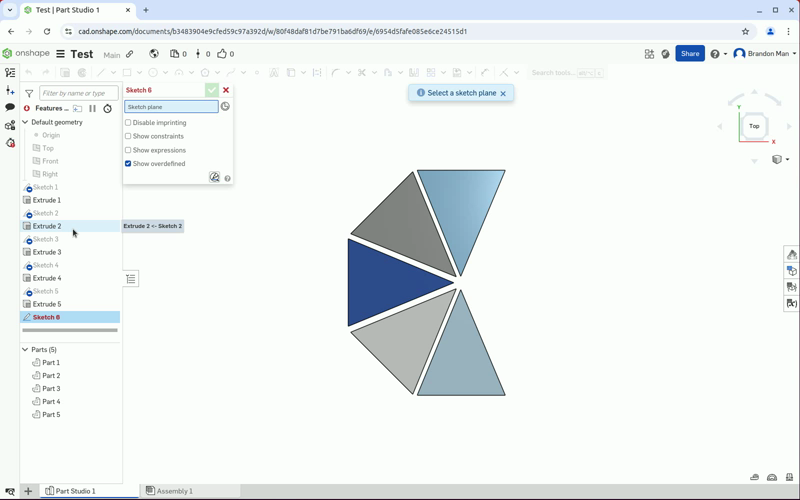
scroll(3)
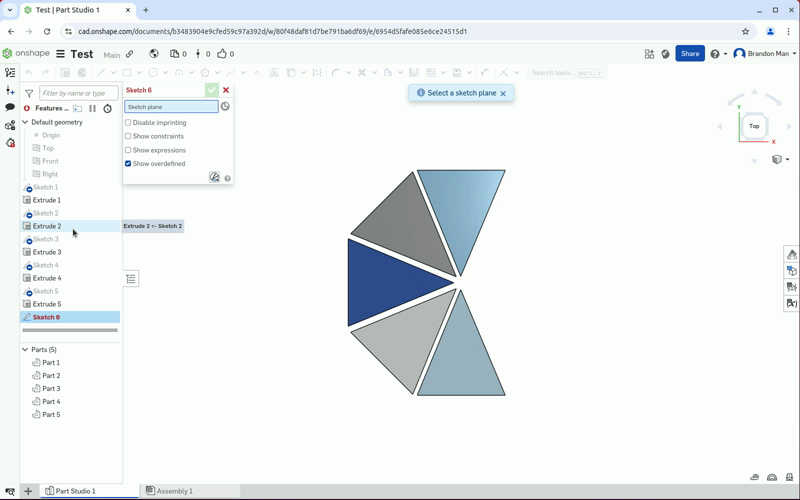
mouse_move(73, 150)
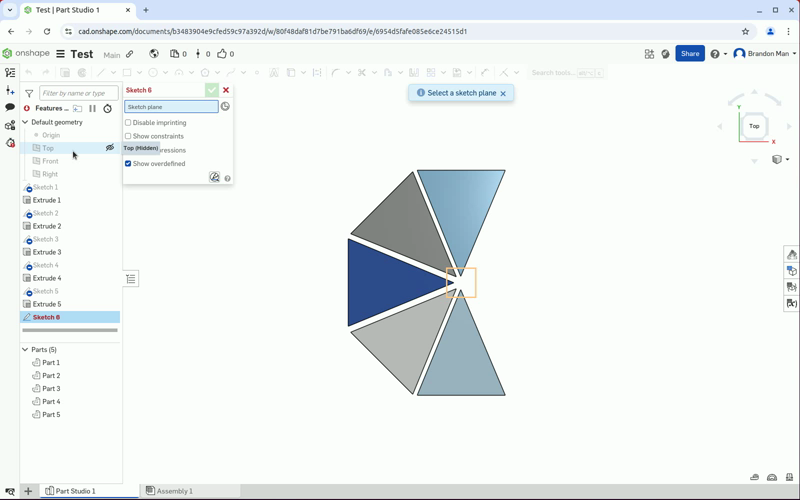
click(73, 150)
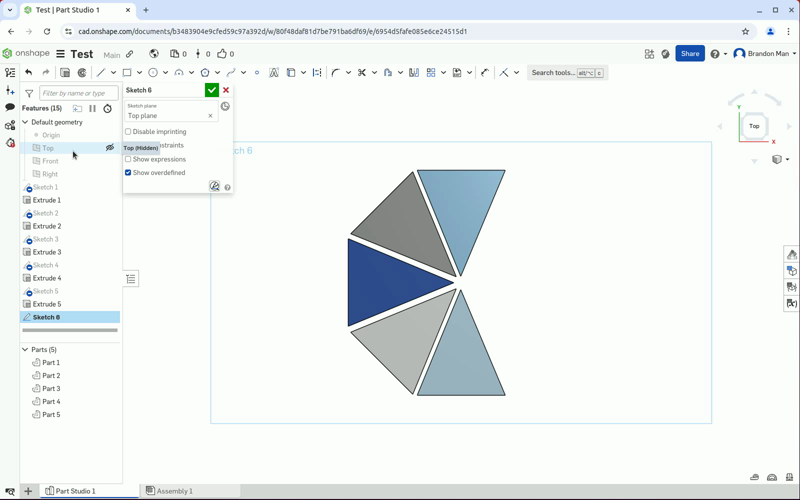
mouse_move(73, 352)
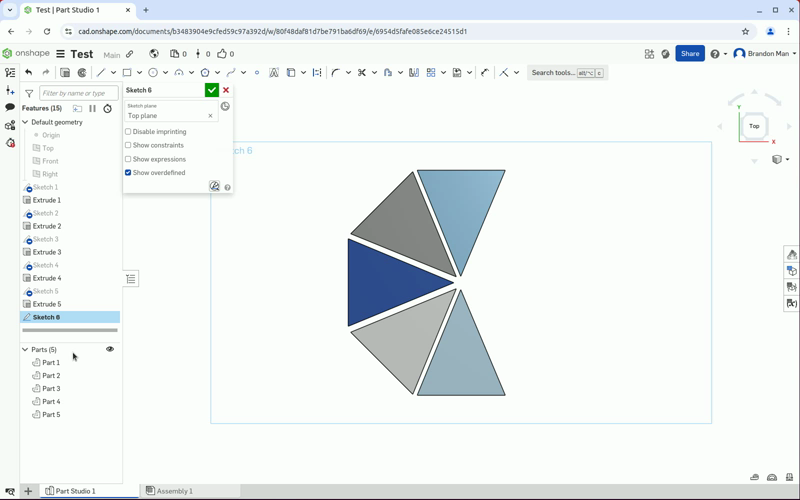
key(y)
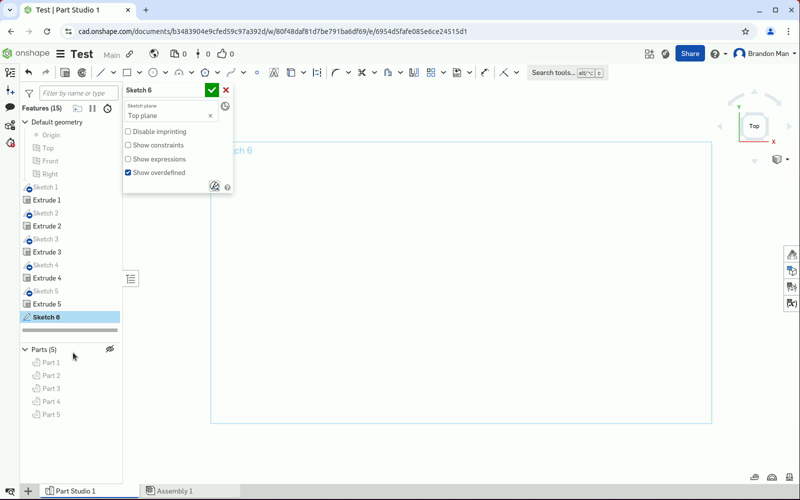
key(l)
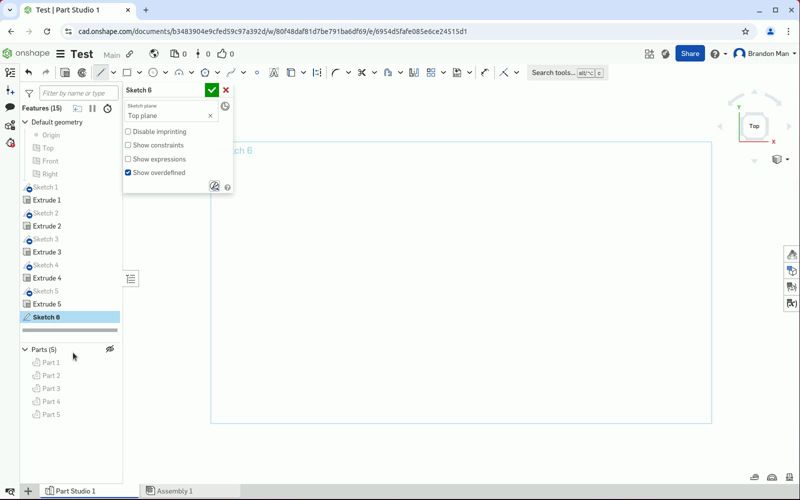
key_down(shift)
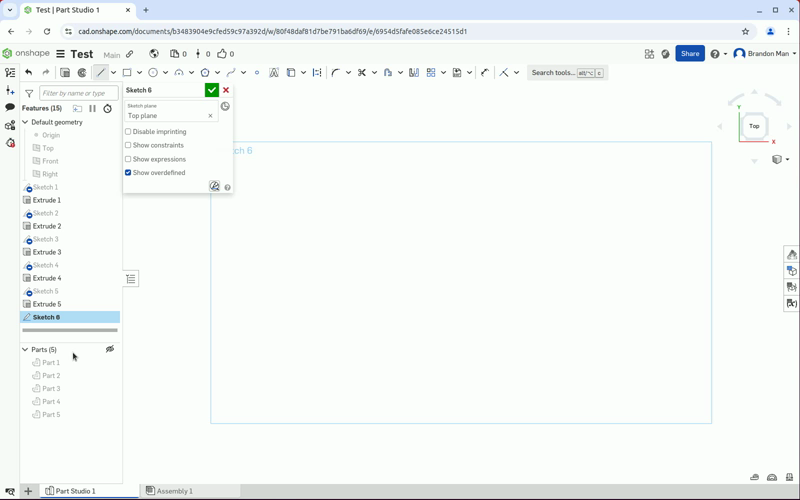
mouse_move(466, 288)
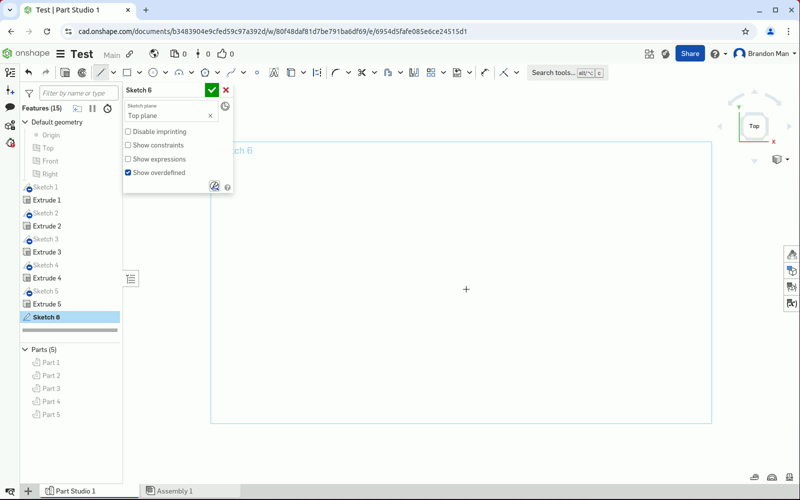
click(466, 288)
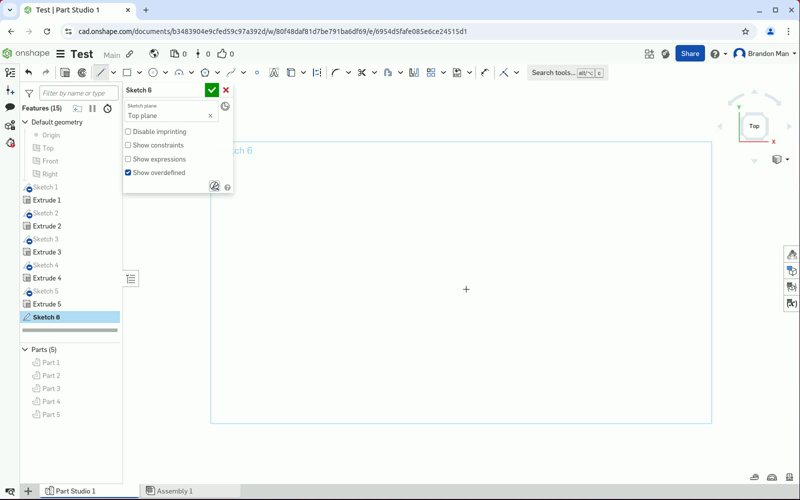
key_up(shift)
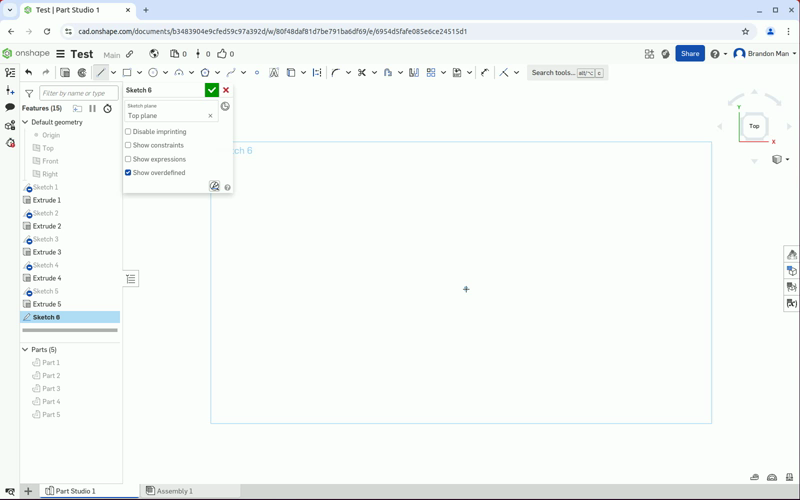
key_down(shift)
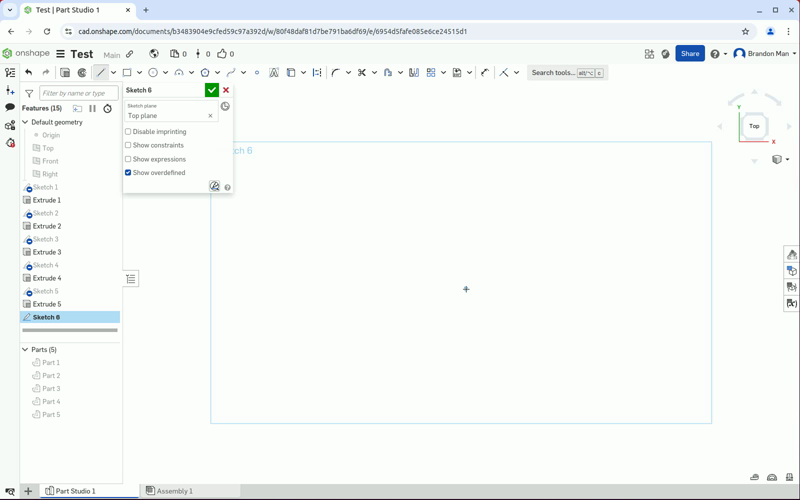
mouse_move(510, 394)
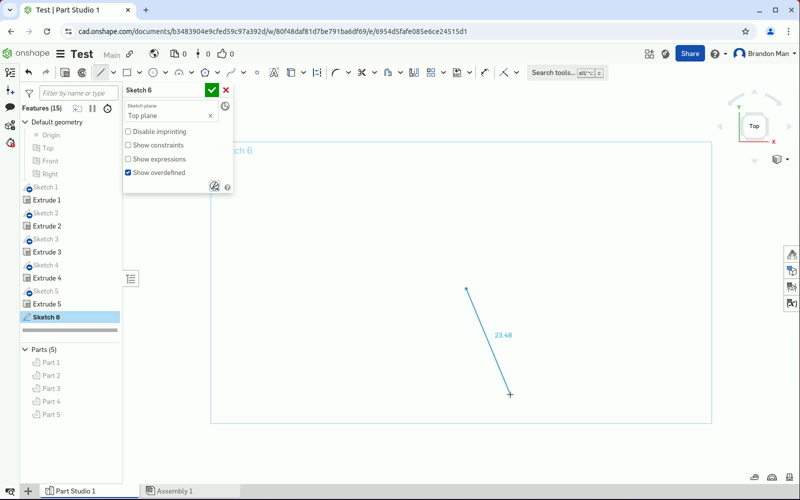
click(510, 394)
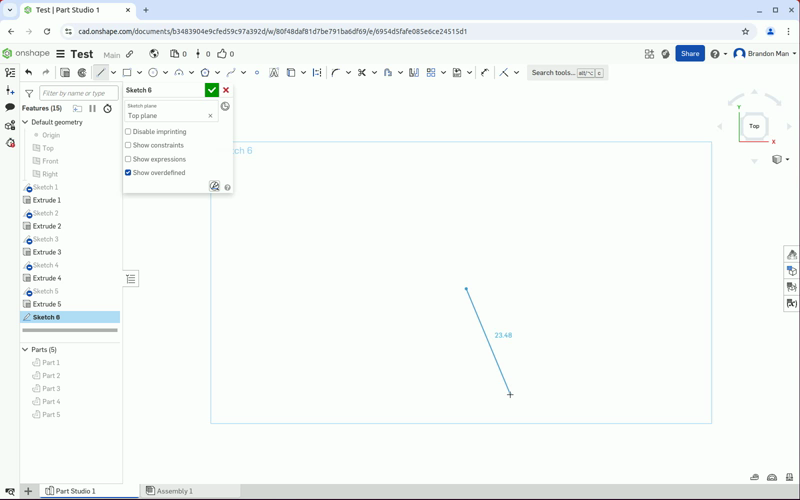
key_up(shift)
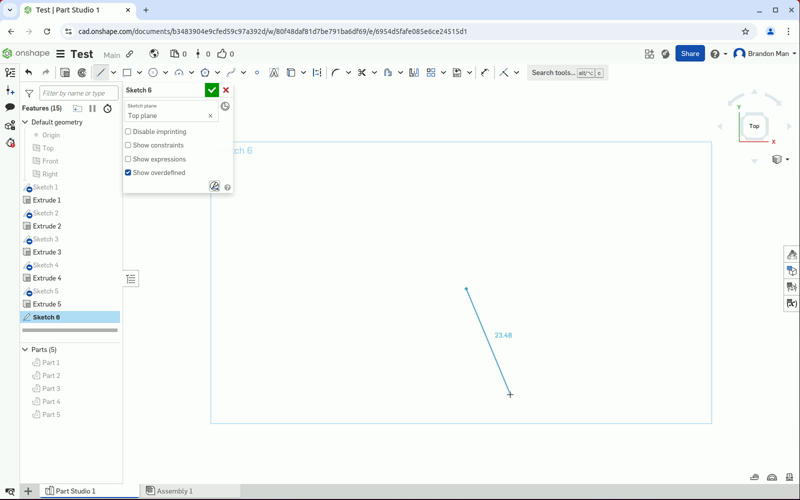
key_down(shift)
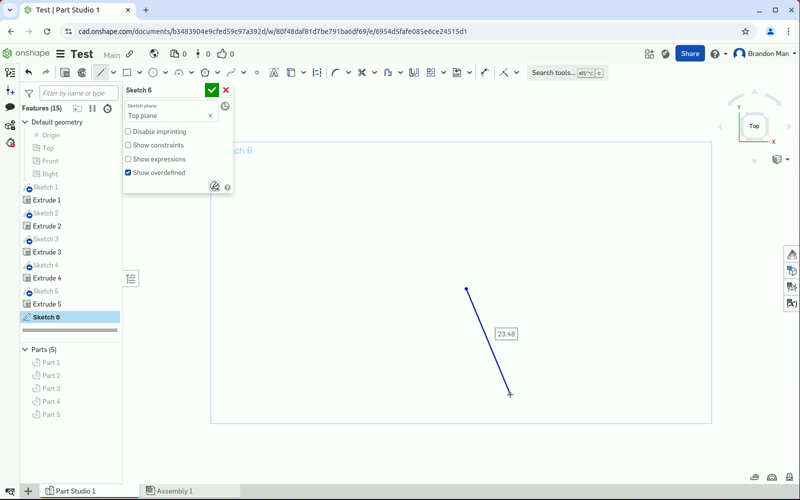
mouse_move(572, 332)
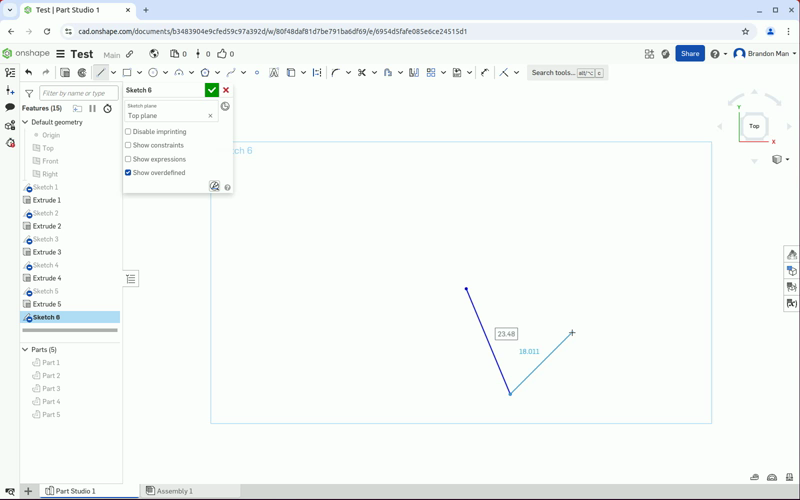
click(572, 332)
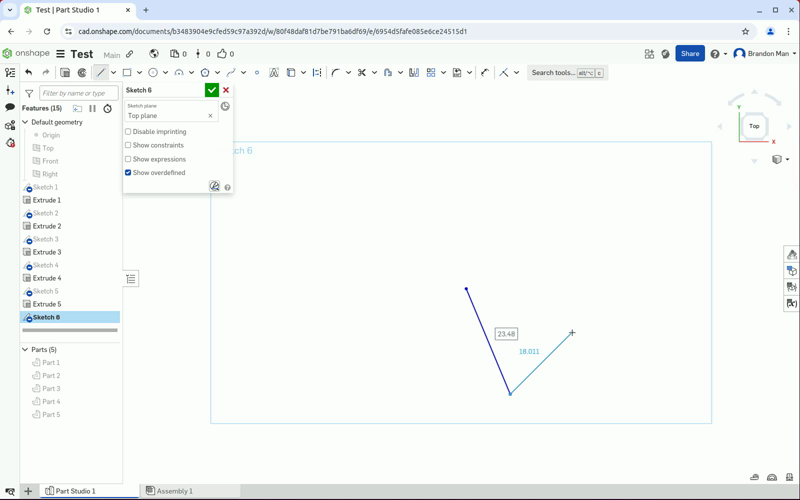
key_up(shift)
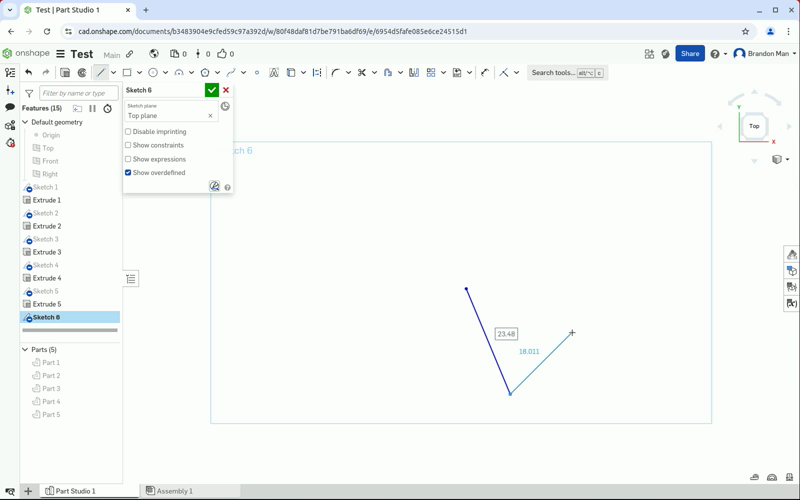
key_down(shift)
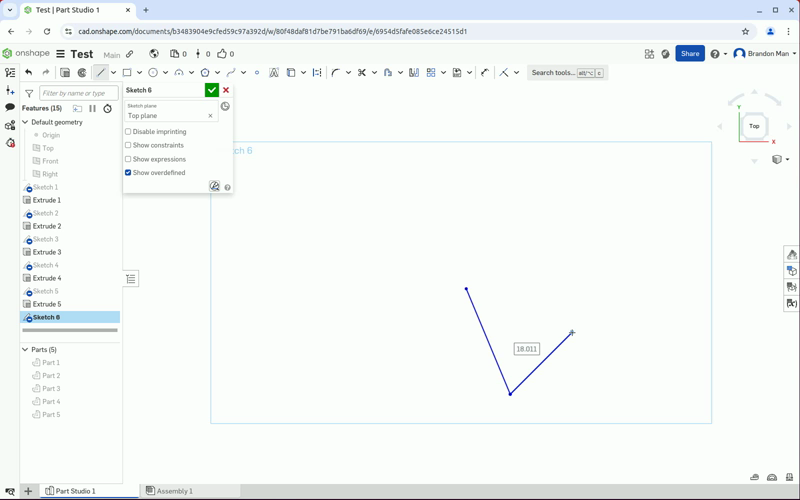
mouse_move(466, 288)
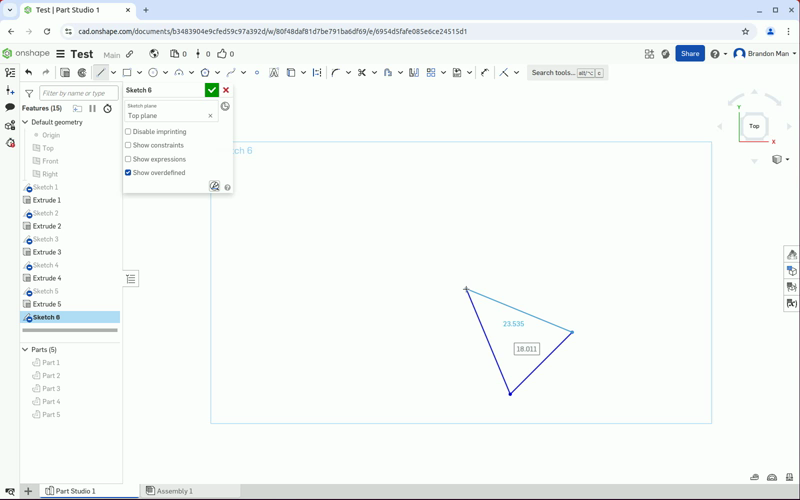
key_up(shift)
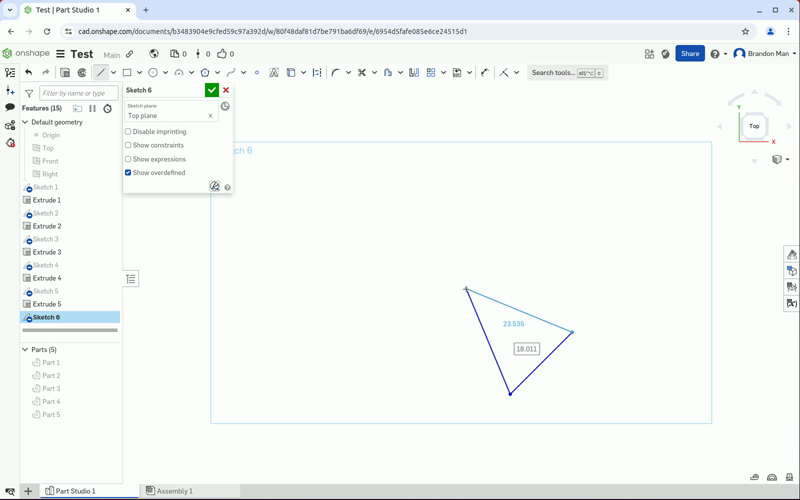
click(466, 288)
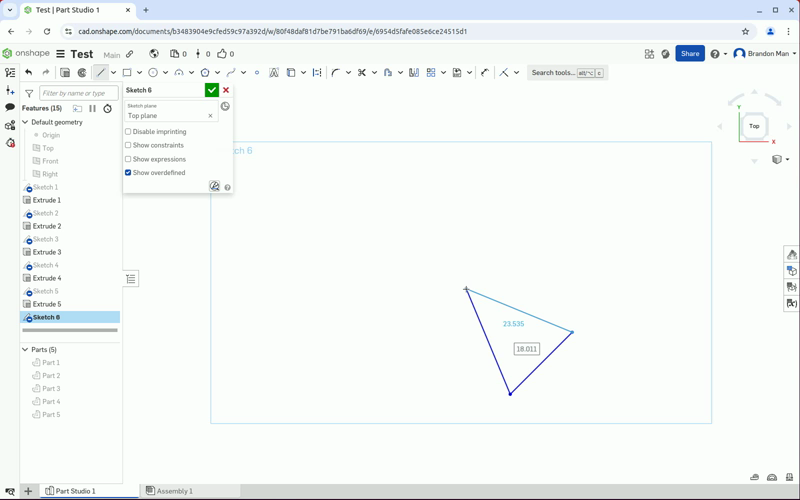
key(esc)
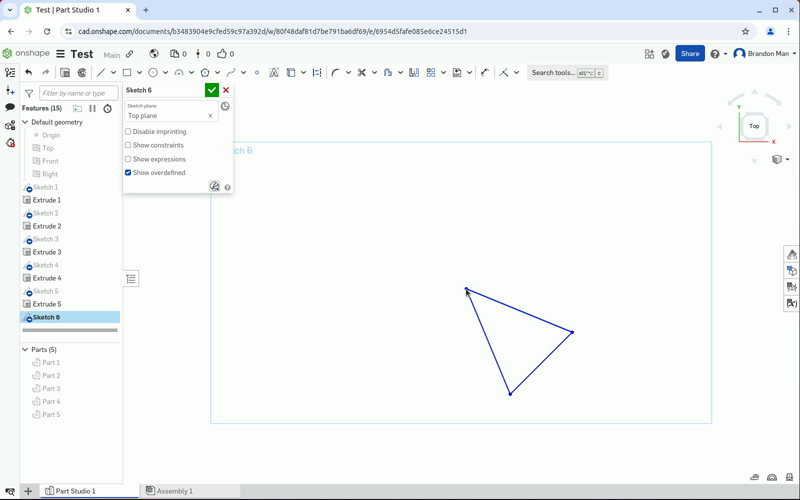
mouse_move(519, 346)
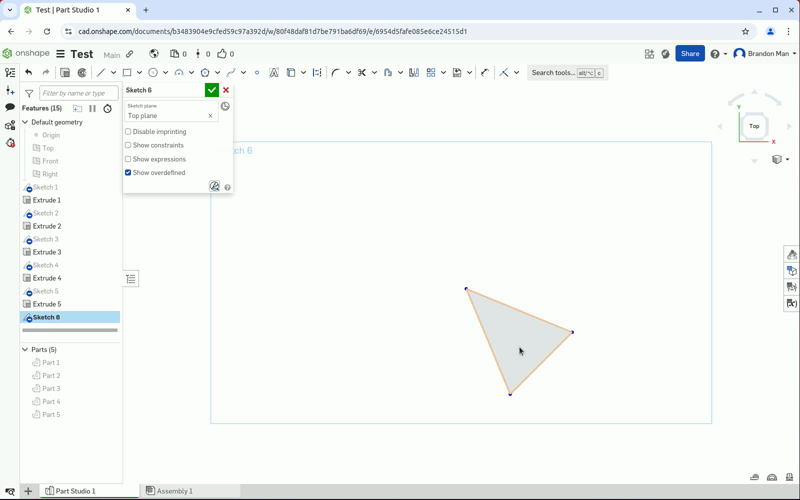
click(519, 346)
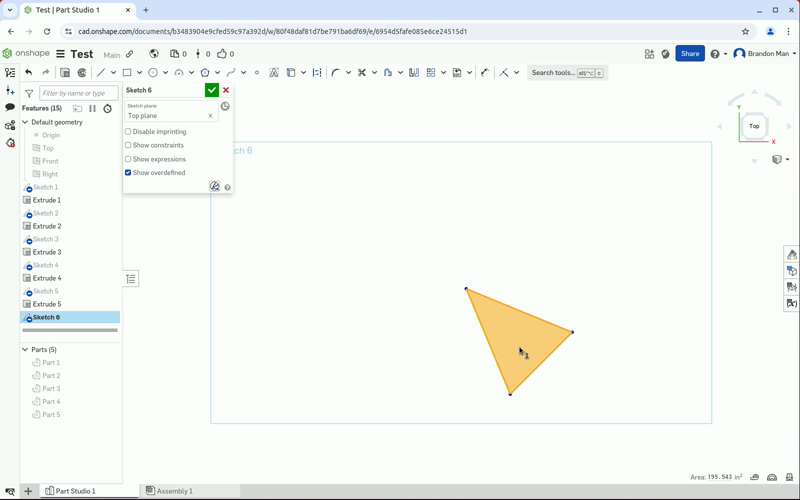
mouse_move(73, 352)
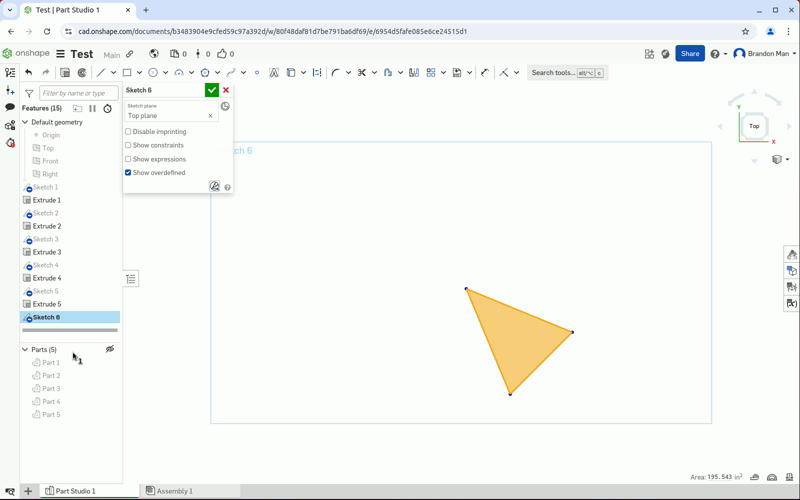
key(shift+y)
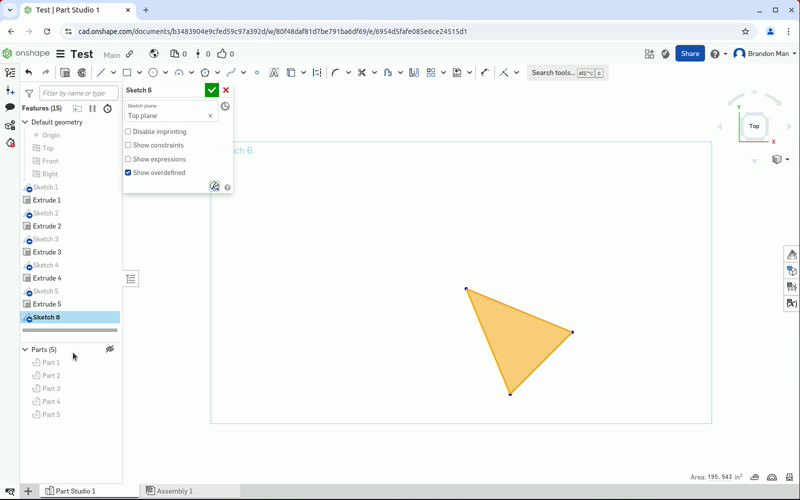
key(shift+e)
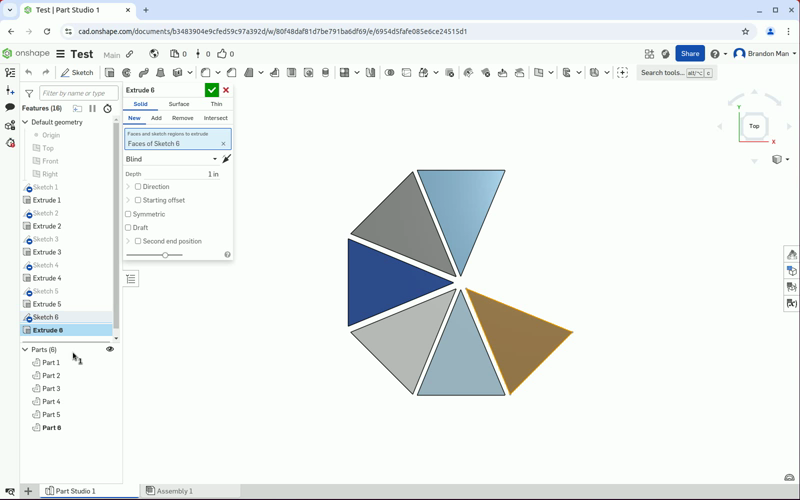
mouse_move(143, 106)
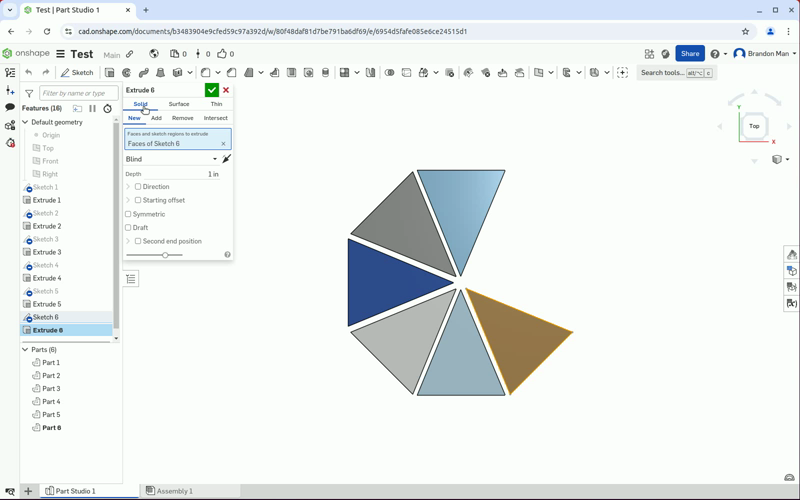
click(143, 106)
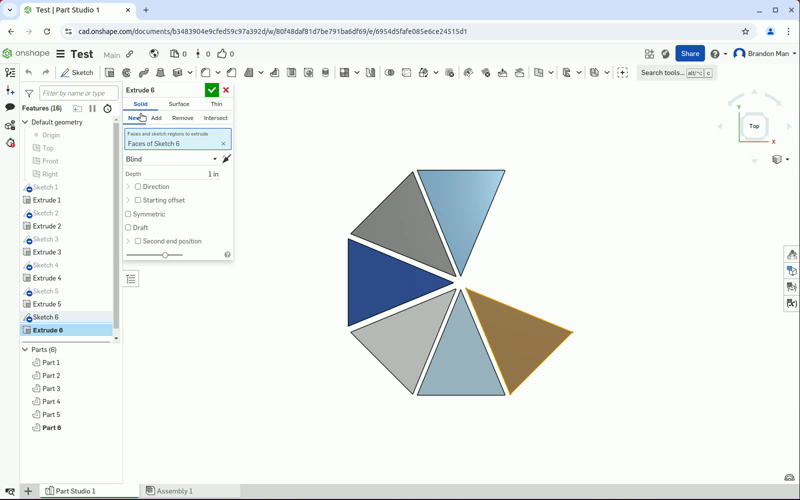
mouse_move(137, 120)
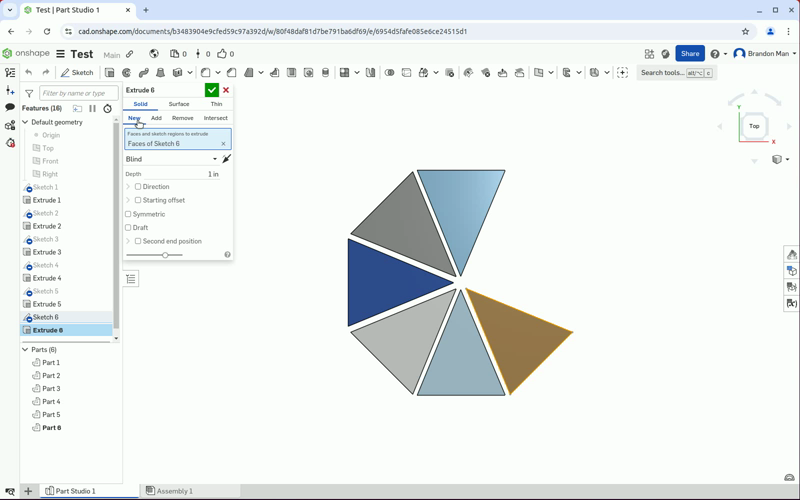
click(137, 120)
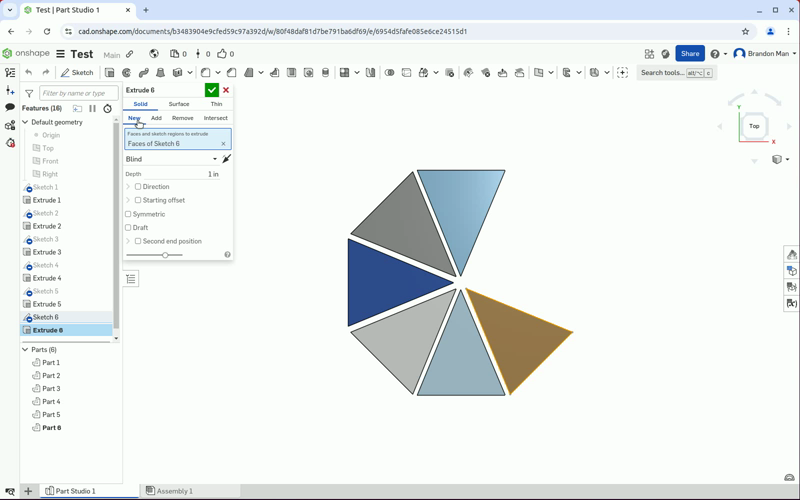
key(tab, 4)
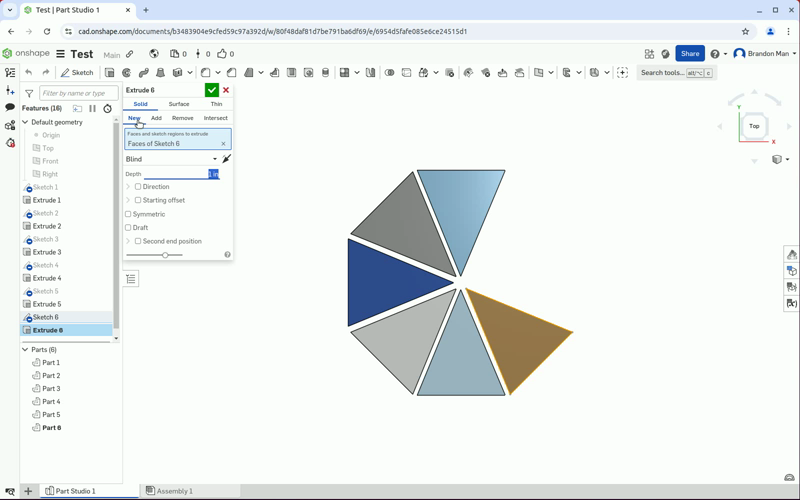
text(0.481)
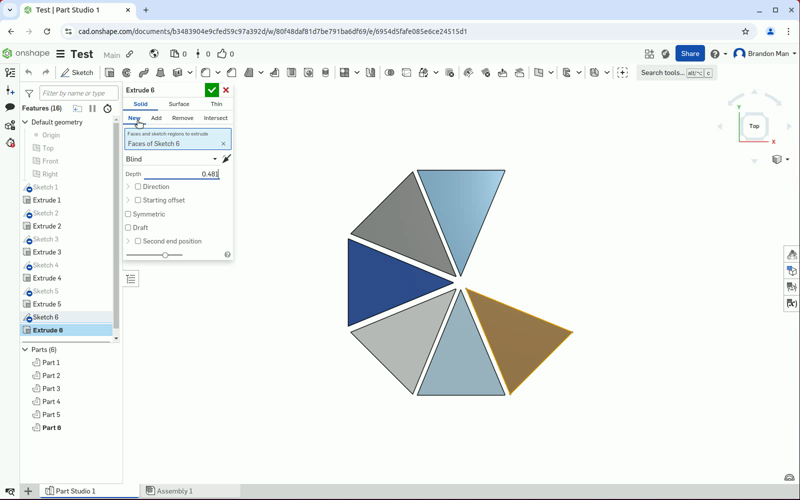
key(enter)
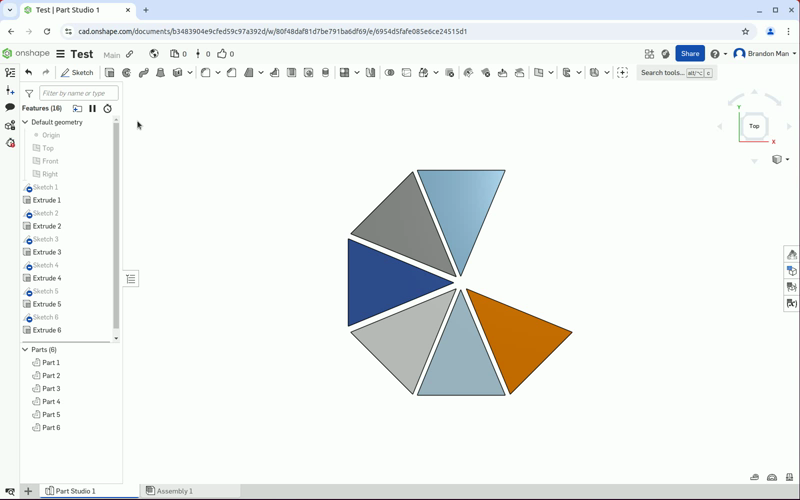
key(shift+h)
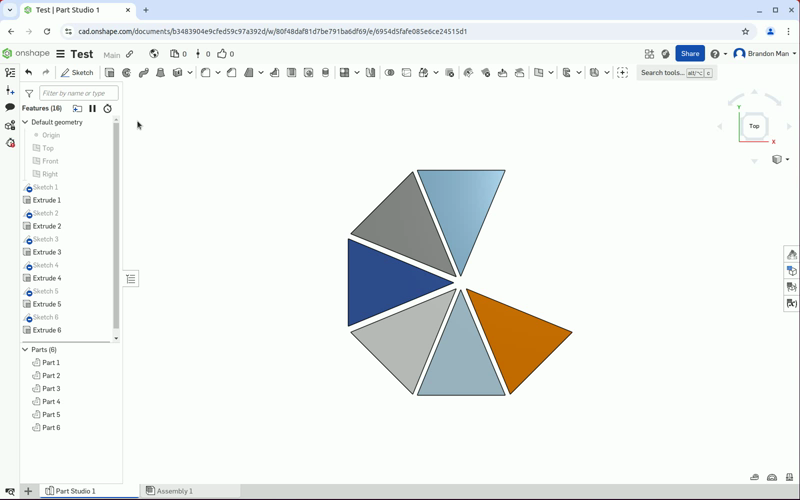
key(shift+h)
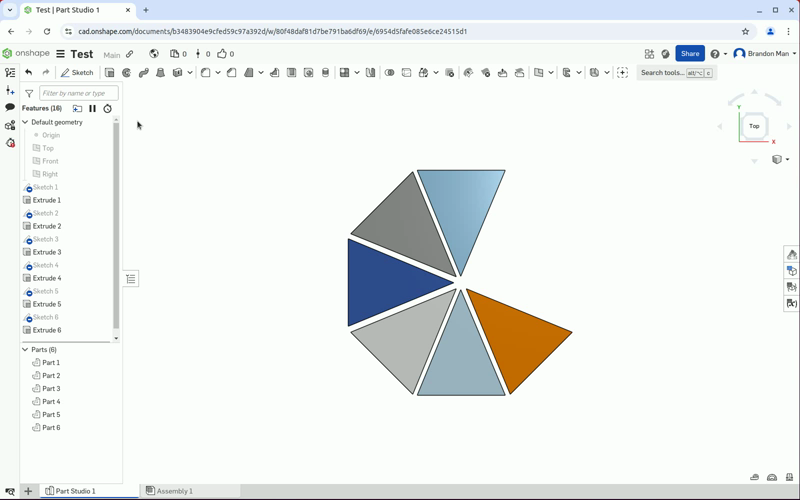
mouse_move(69, 189)
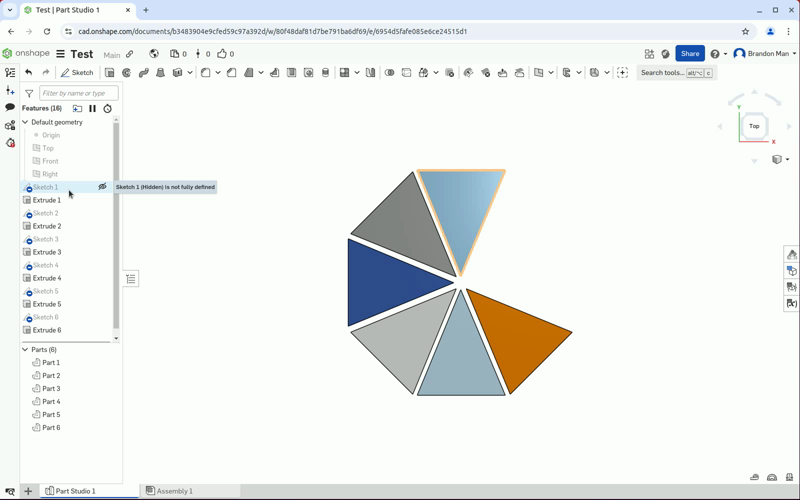
click(69, 189)
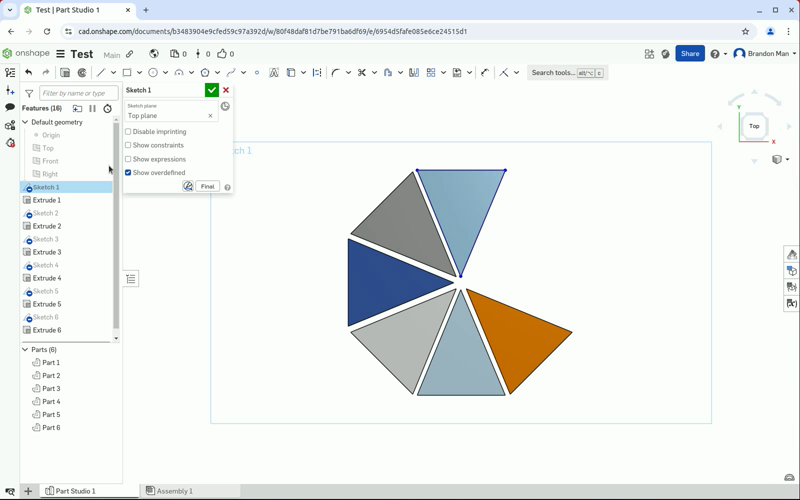
mouse_move(229, 92)
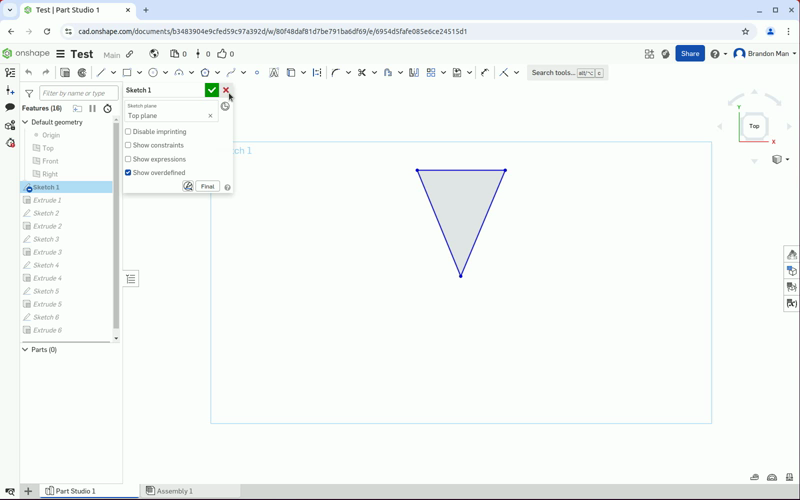
click(229, 92)
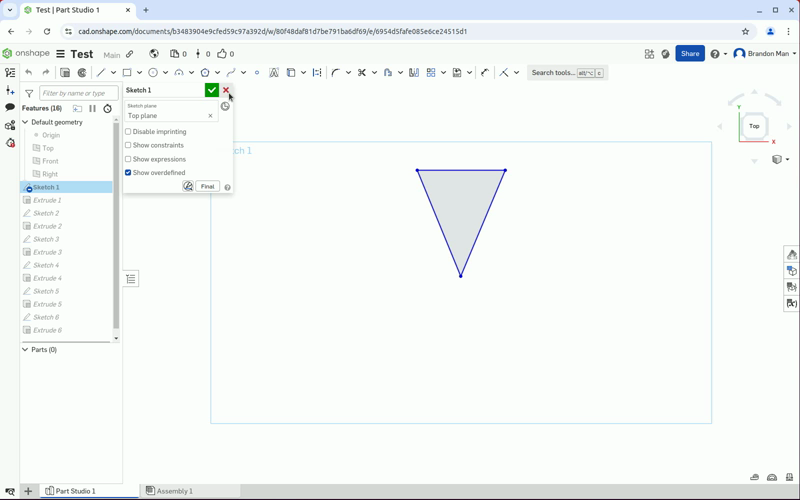
key(shift+s)
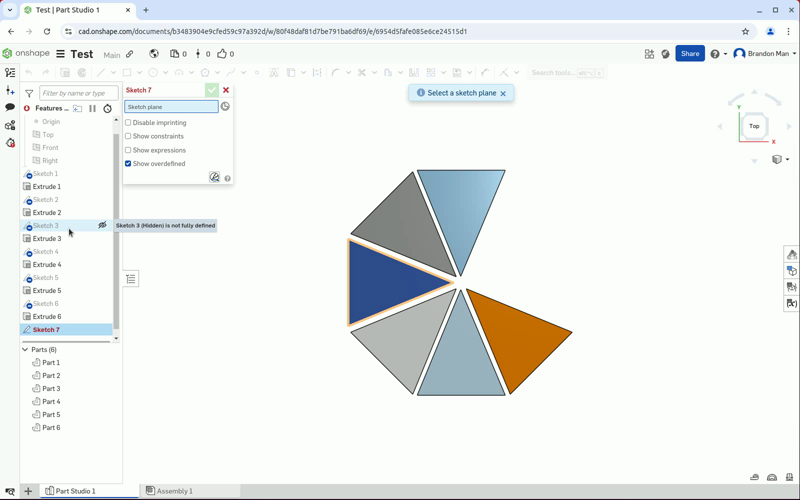
scroll(3)
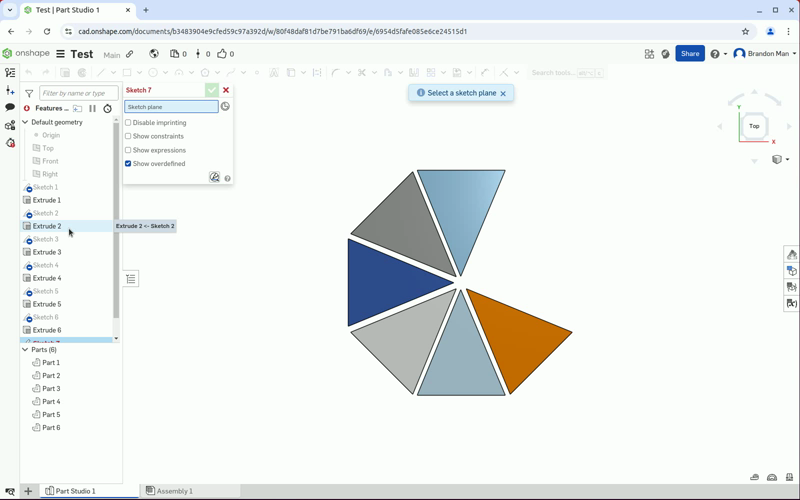
mouse_move(69, 150)
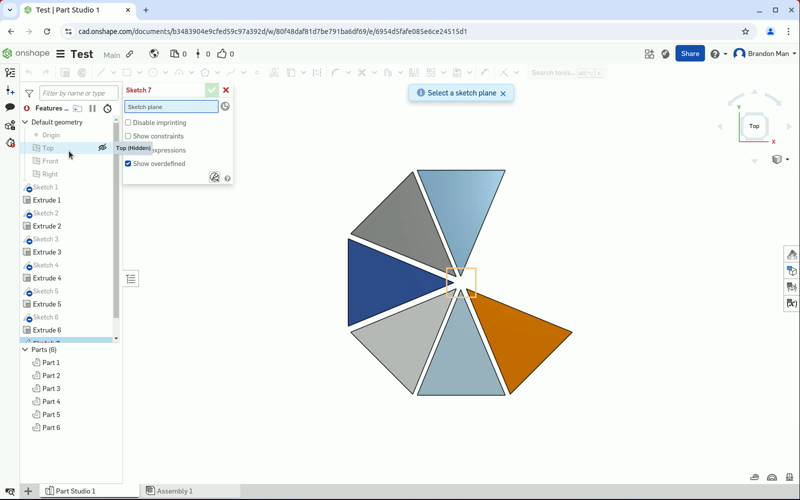
click(69, 150)
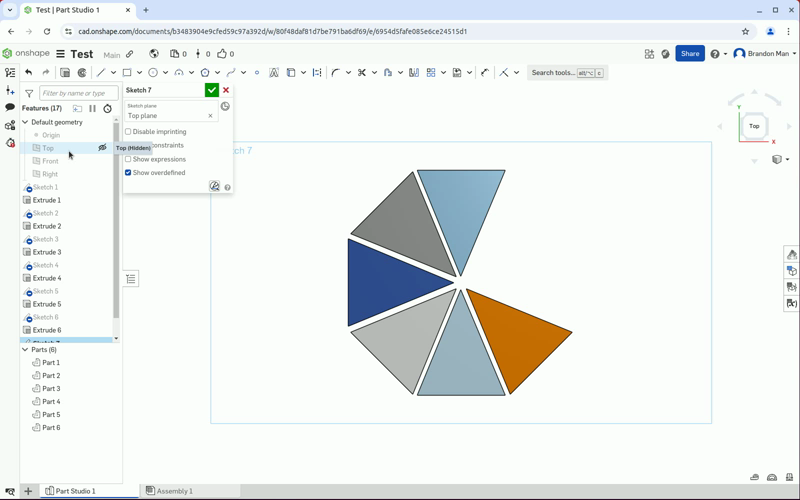
mouse_move(73, 352)
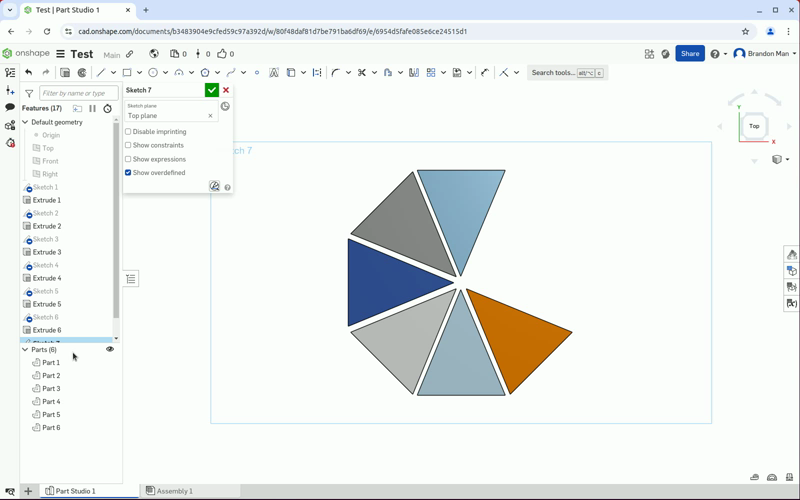
key(y)
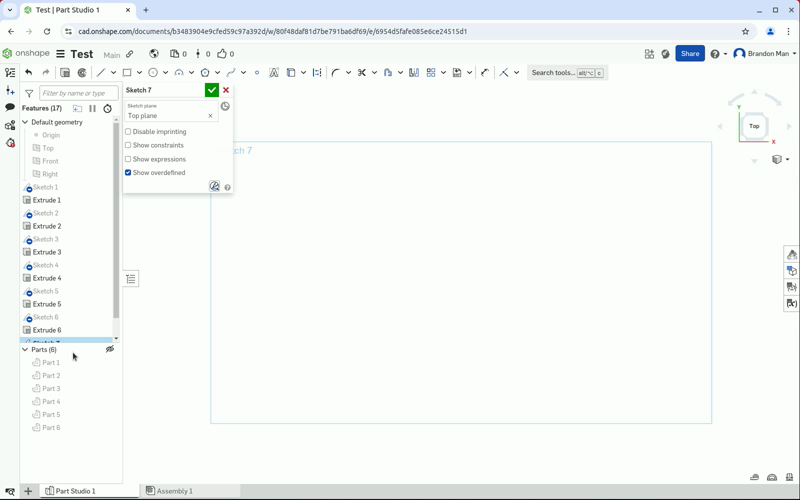
key(l)
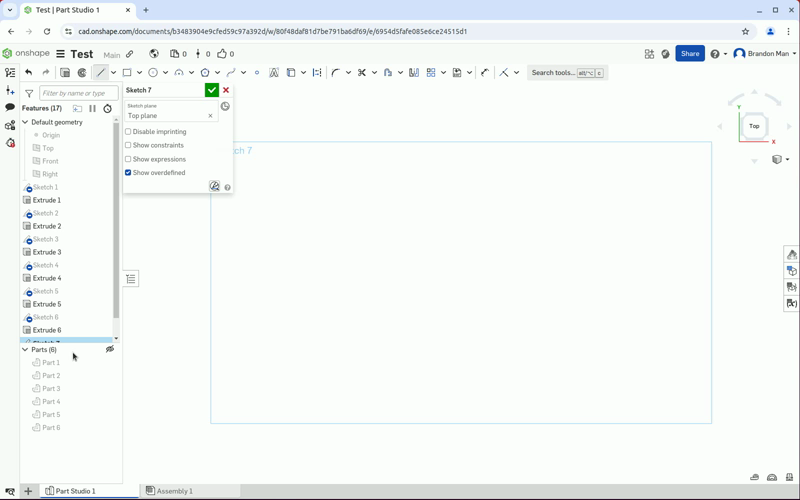
key_down(shift)
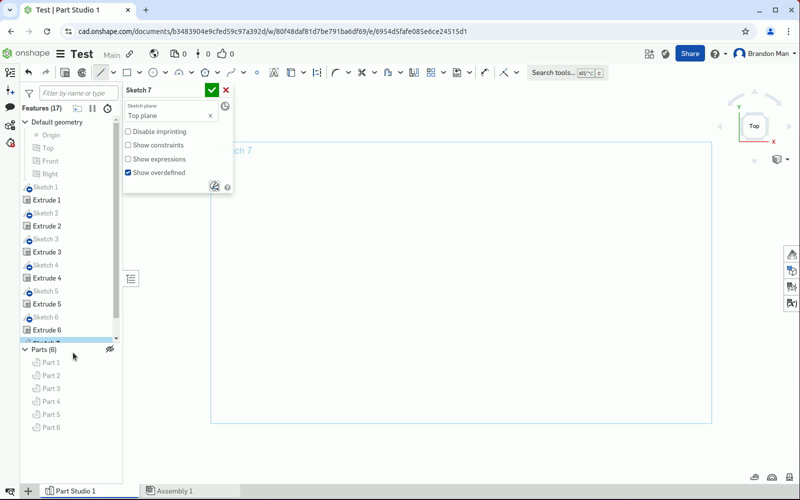
mouse_move(467, 282)
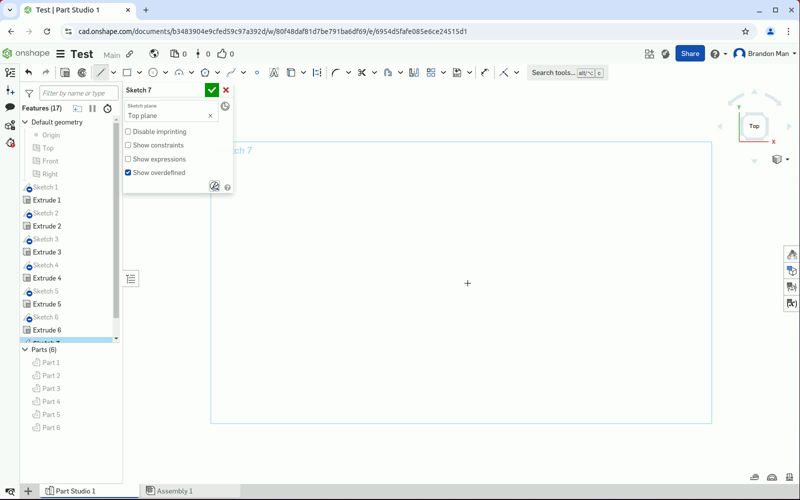
click(467, 282)
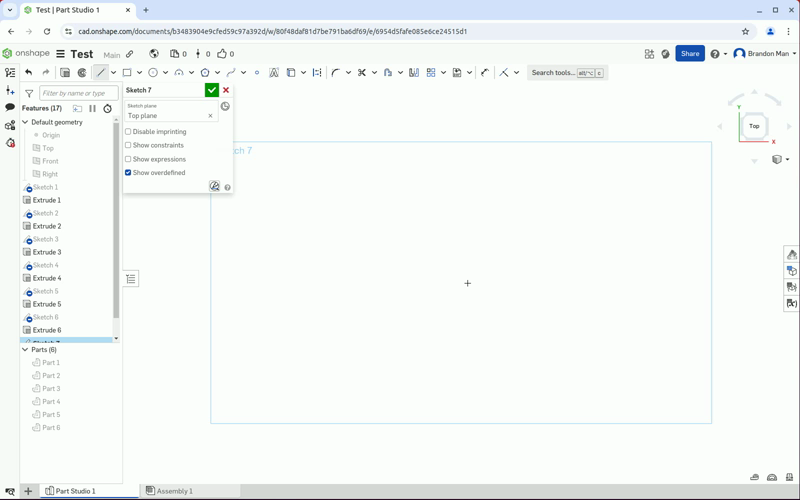
key_up(shift)
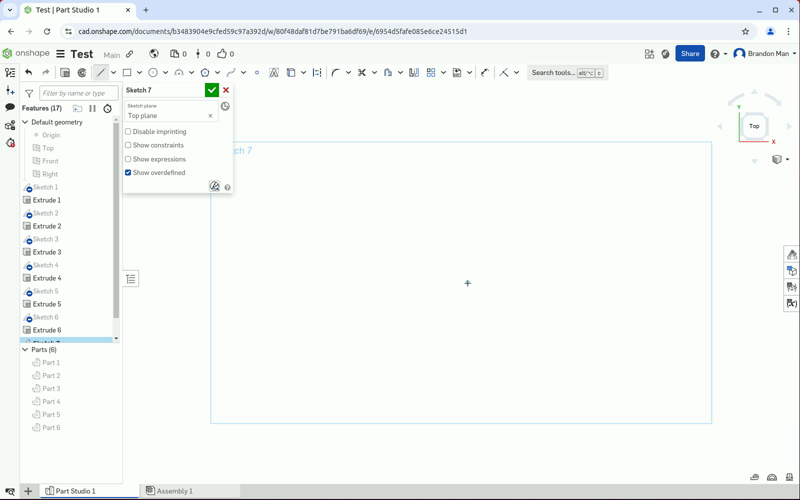
key_down(shift)
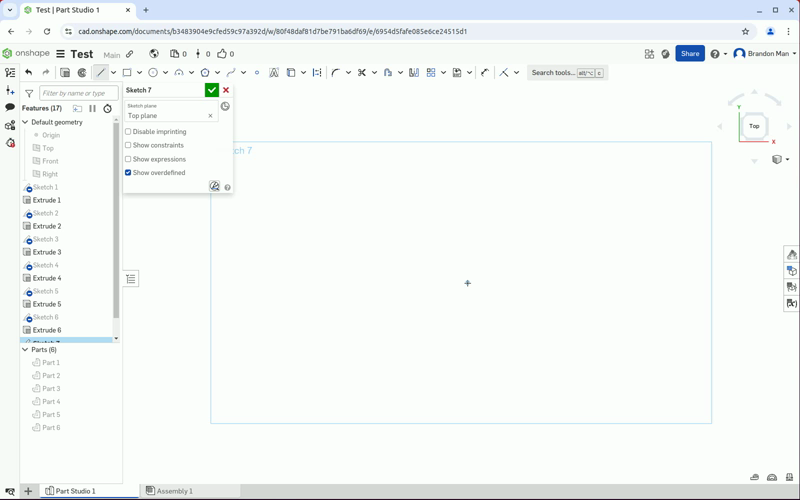
mouse_move(573, 326)
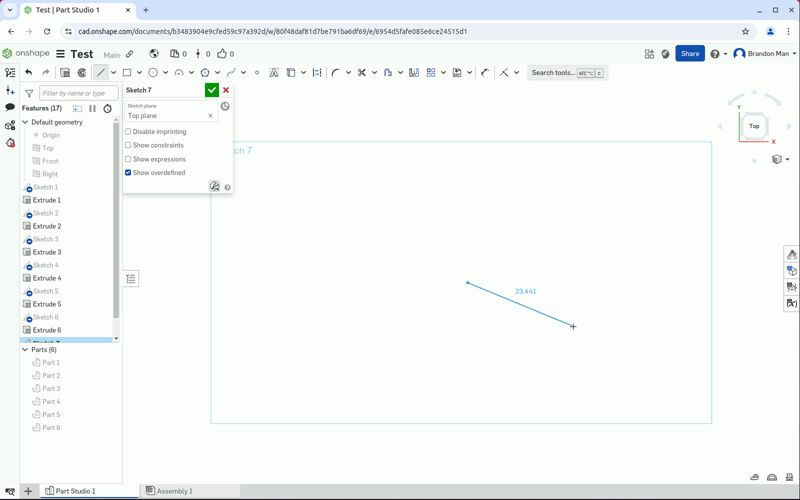
click(573, 326)
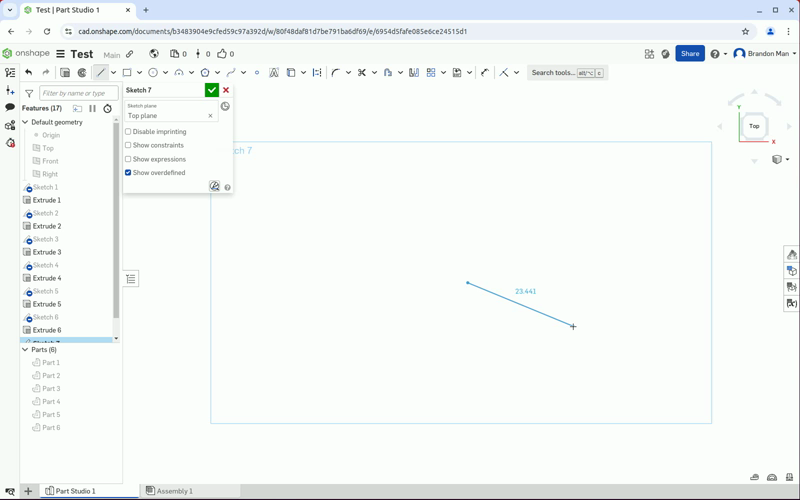
key_up(shift)
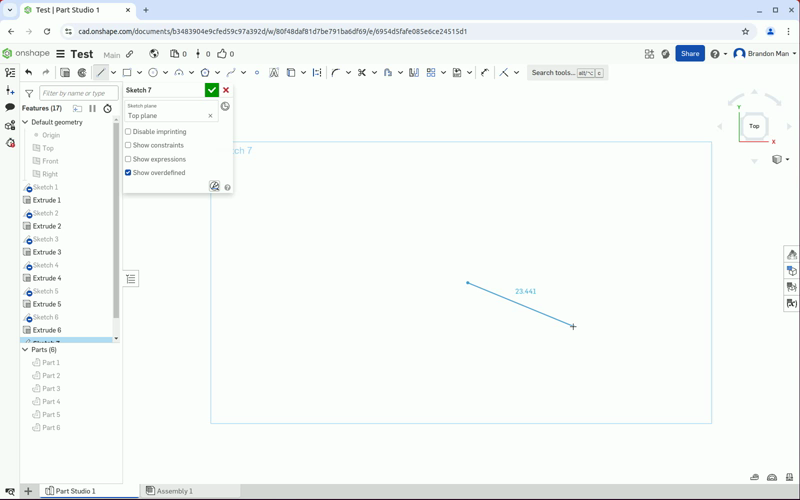
key_down(shift)
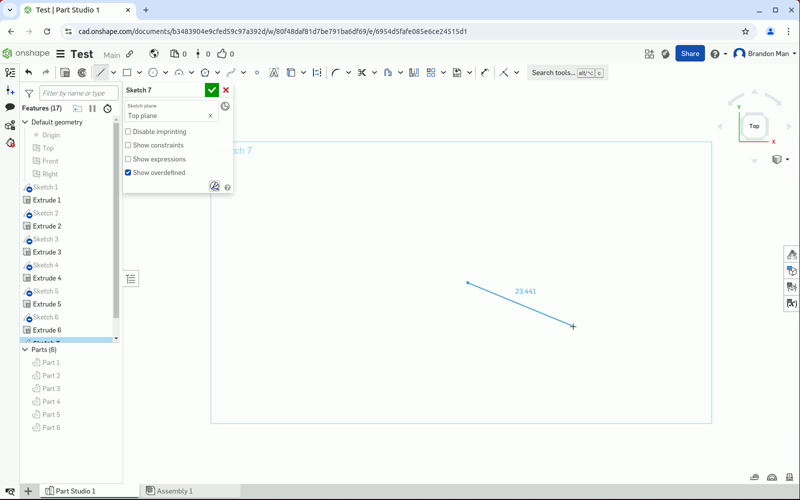
mouse_move(573, 239)
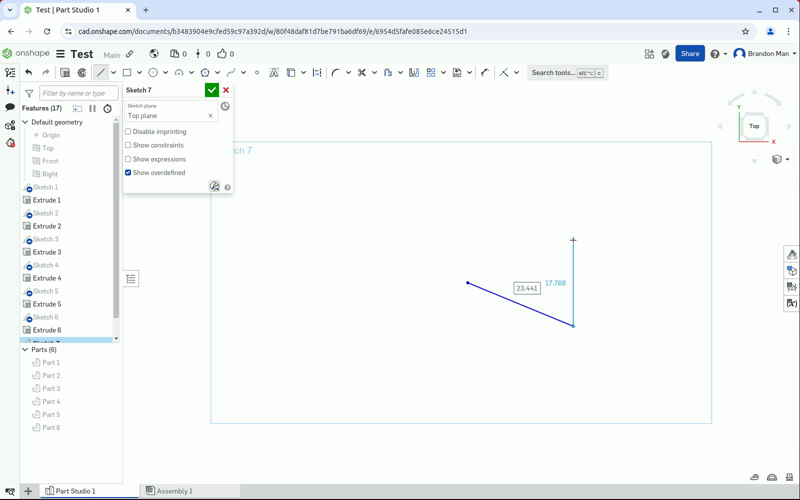
click(573, 239)
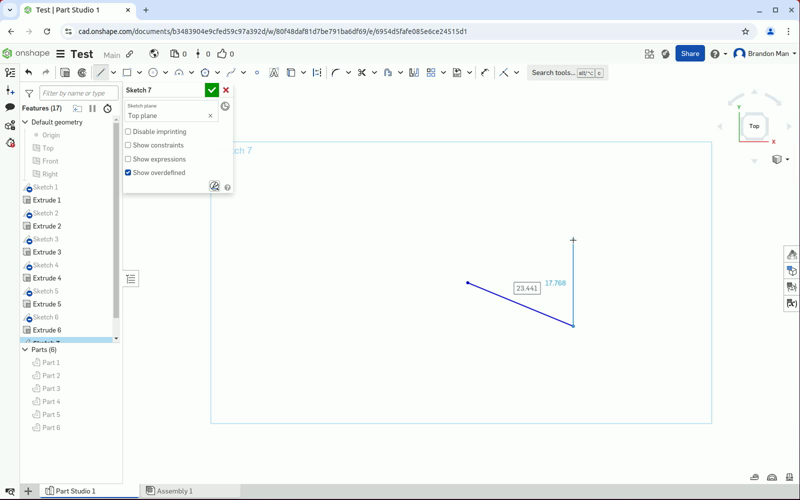
key_up(shift)
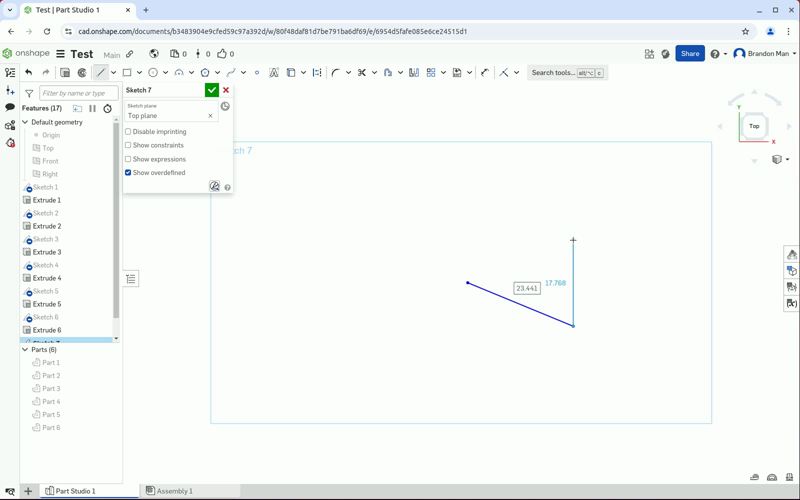
key_down(shift)
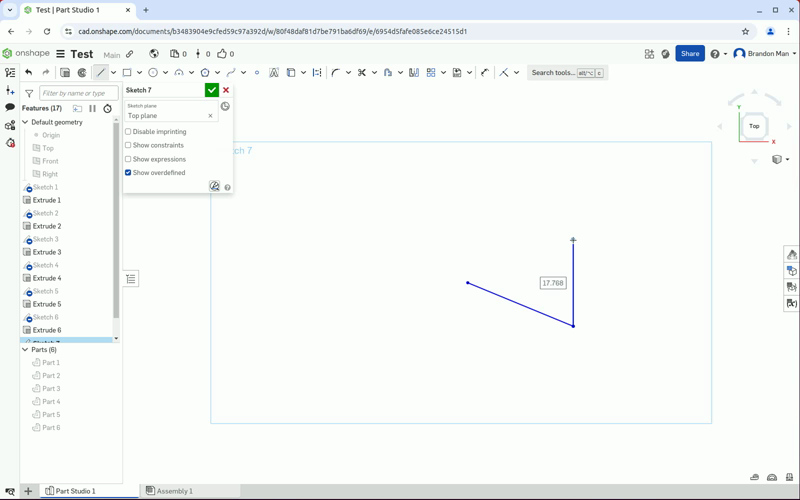
mouse_move(467, 282)
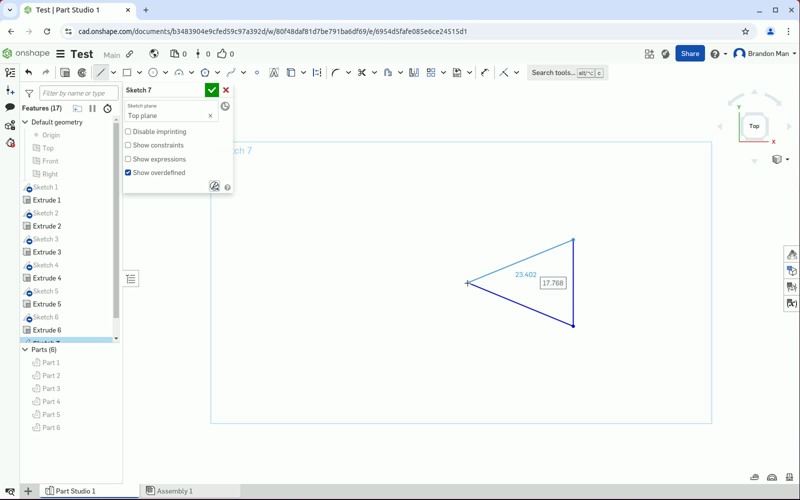
key_up(shift)
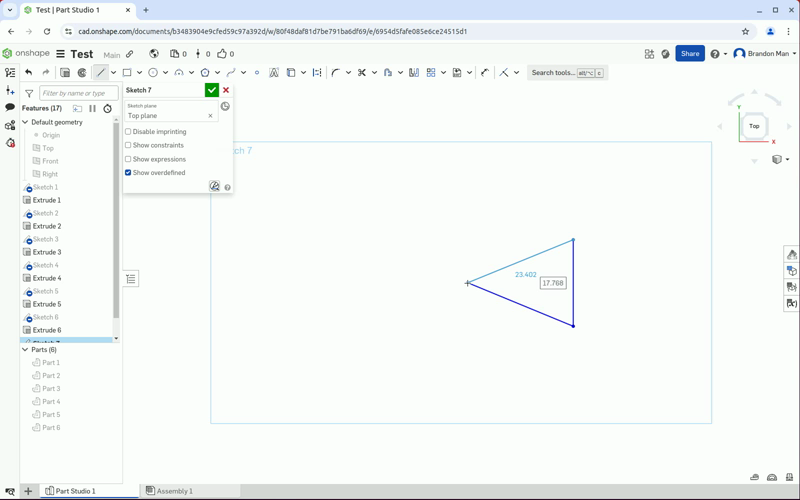
click(467, 282)
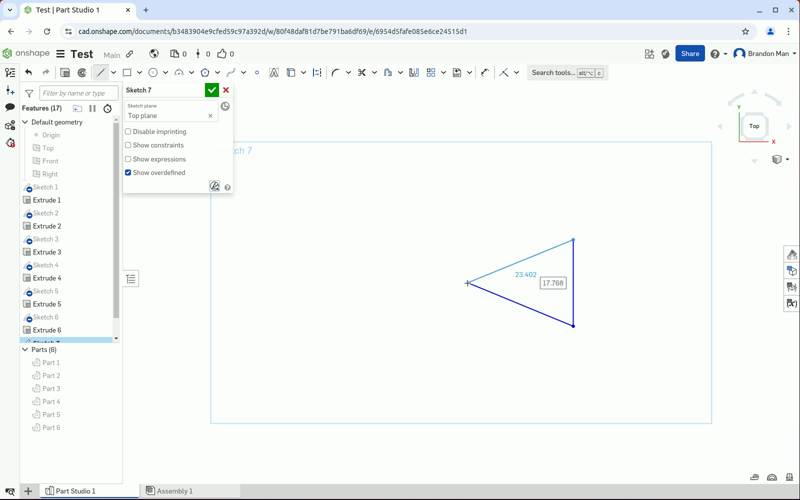
key(esc)
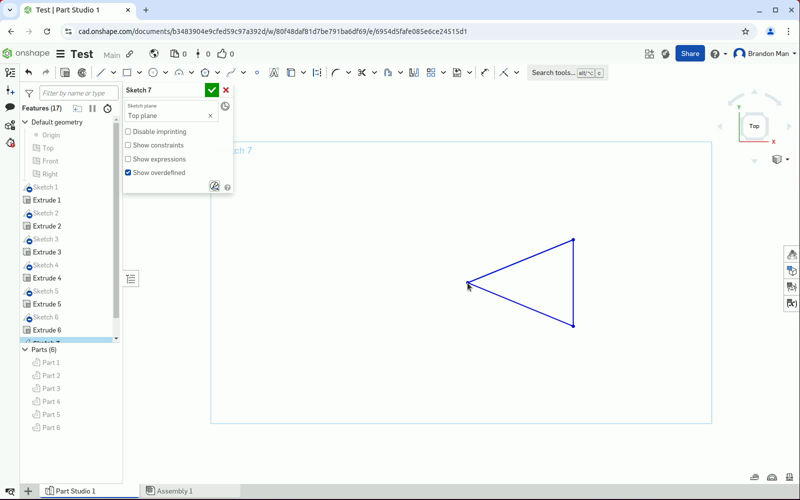
mouse_move(538, 269)
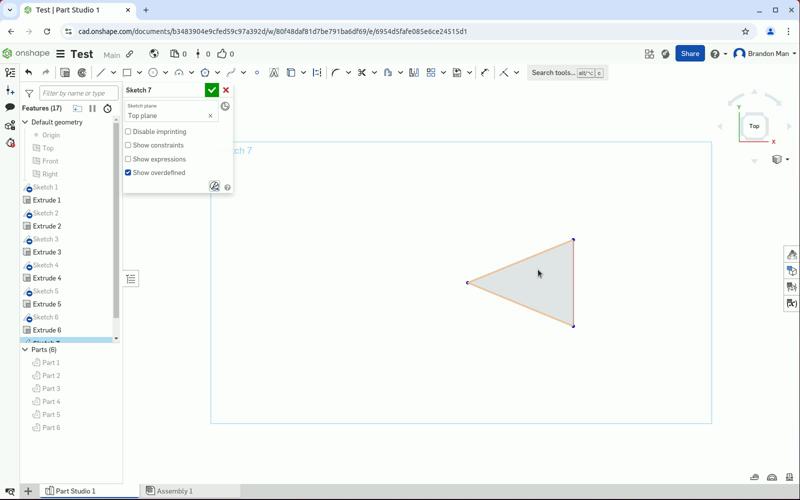
click(538, 269)
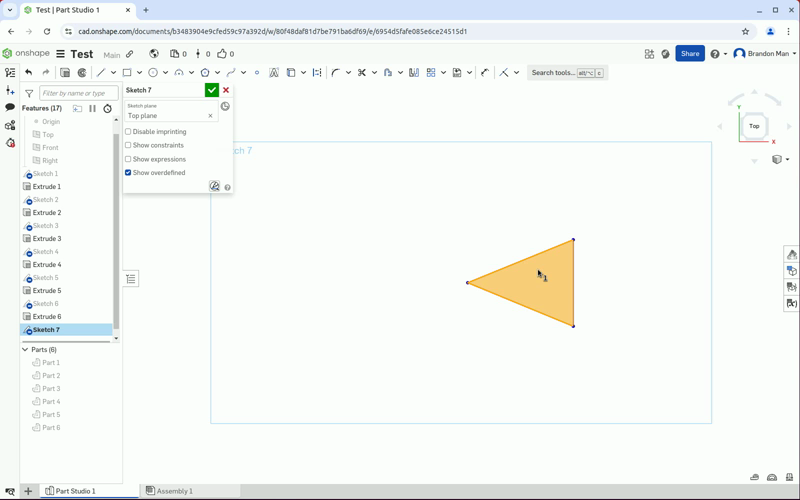
mouse_move(73, 352)
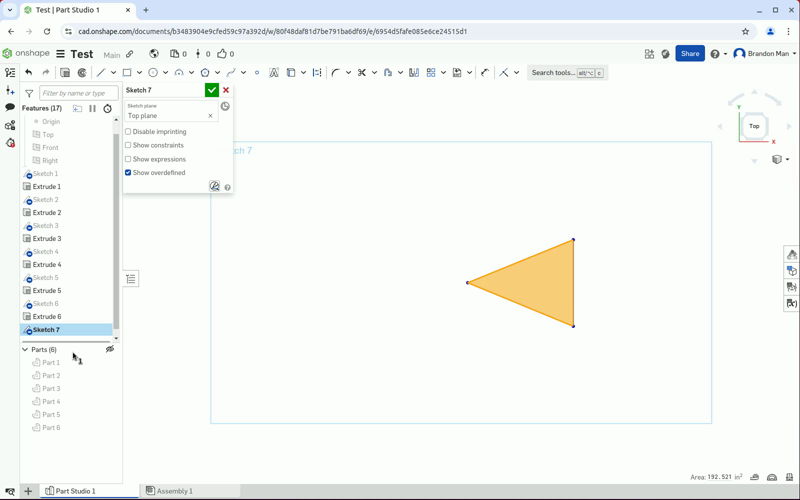
key(shift+y)
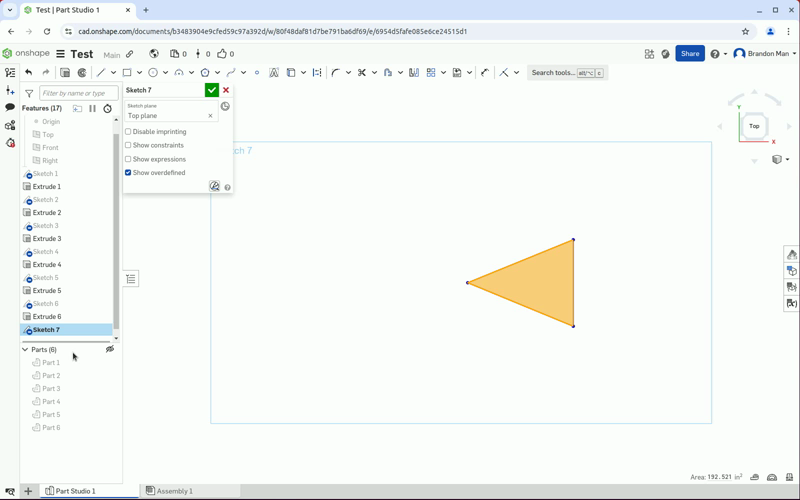
key(shift+e)
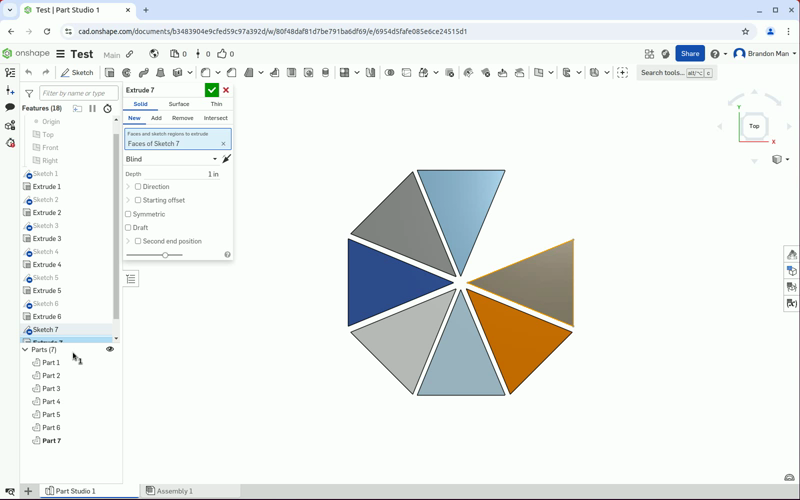
mouse_move(143, 106)
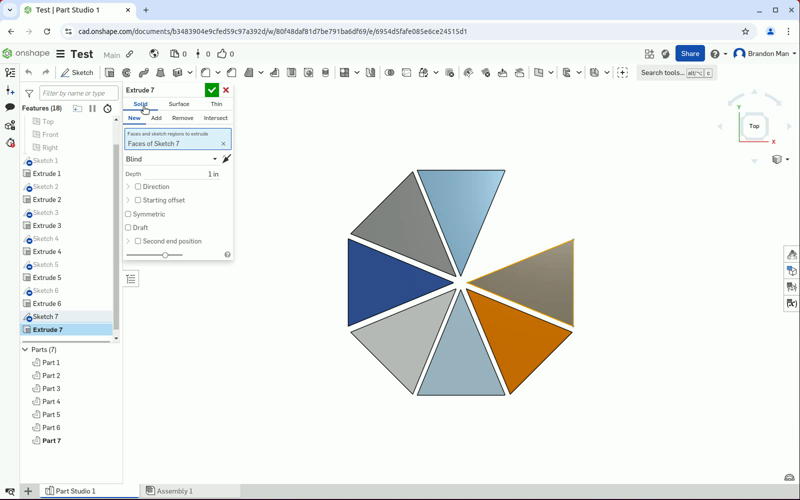
click(143, 106)
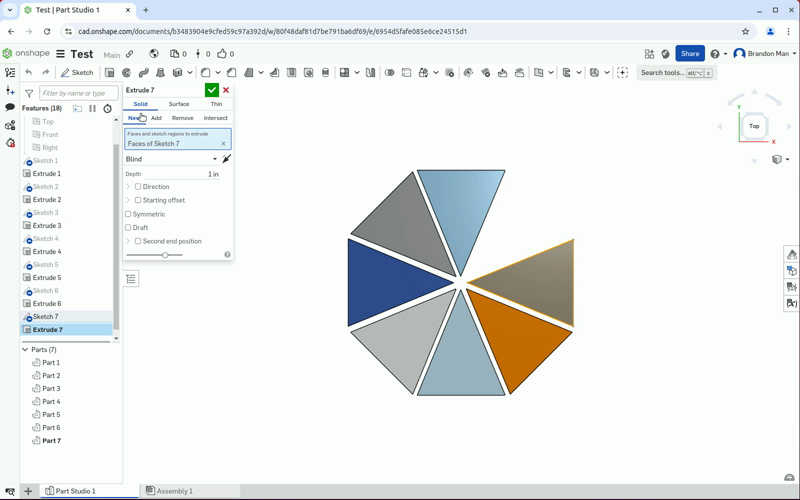
mouse_move(137, 120)
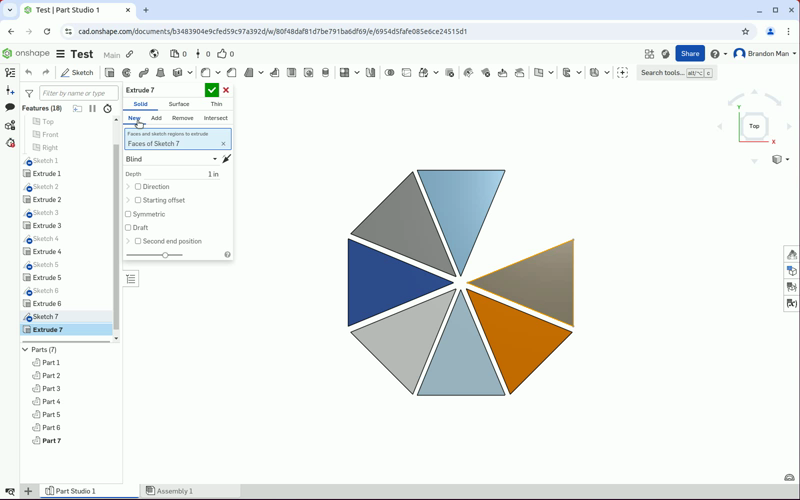
click(137, 120)
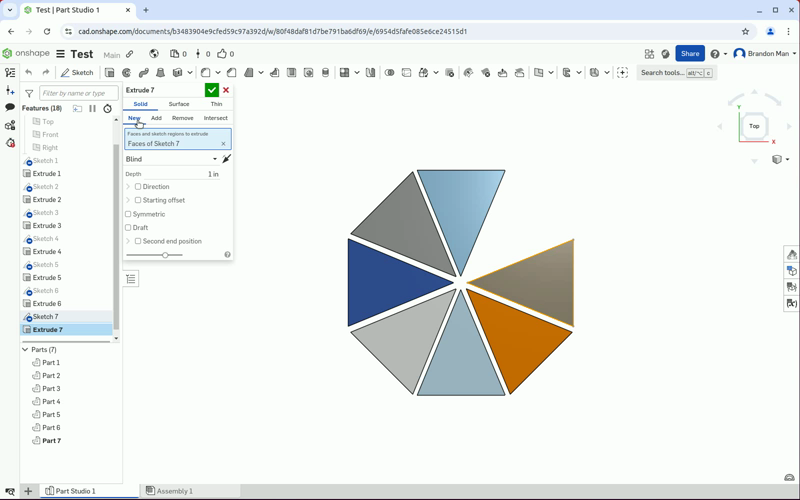
key(tab, 4)
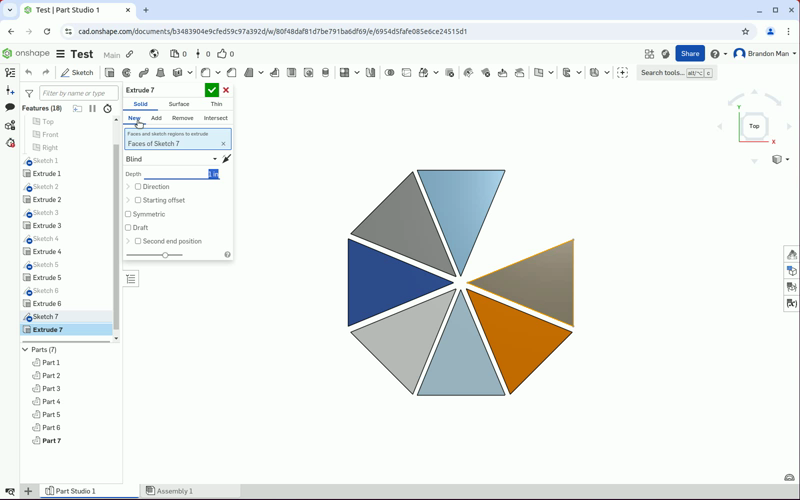
text(0.481)
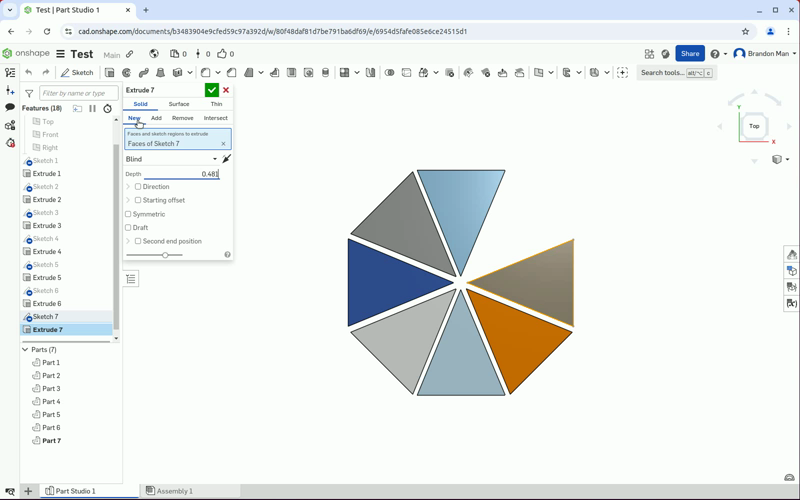
key(enter)
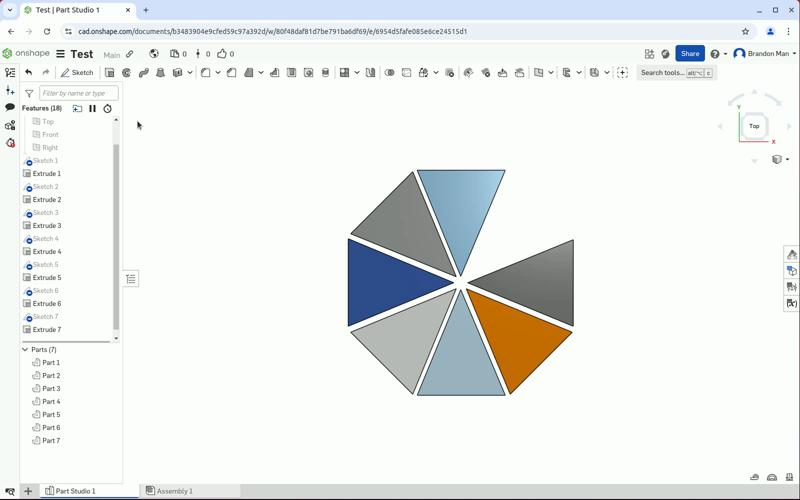
key(shift+h)
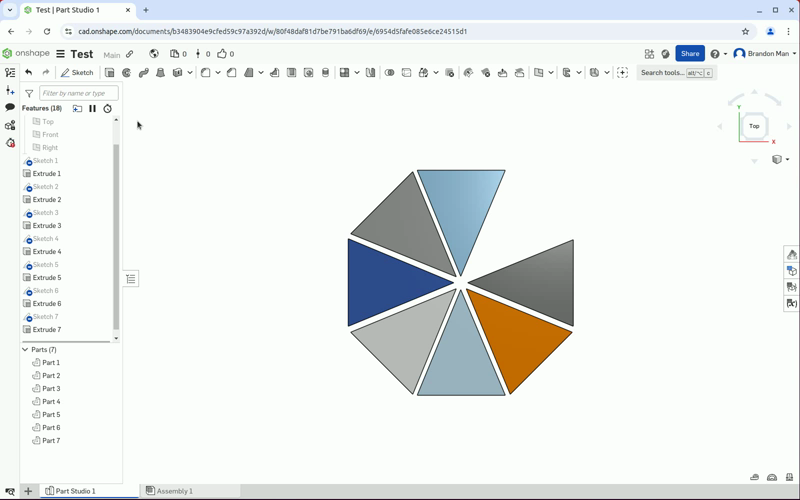
key(shift+h)
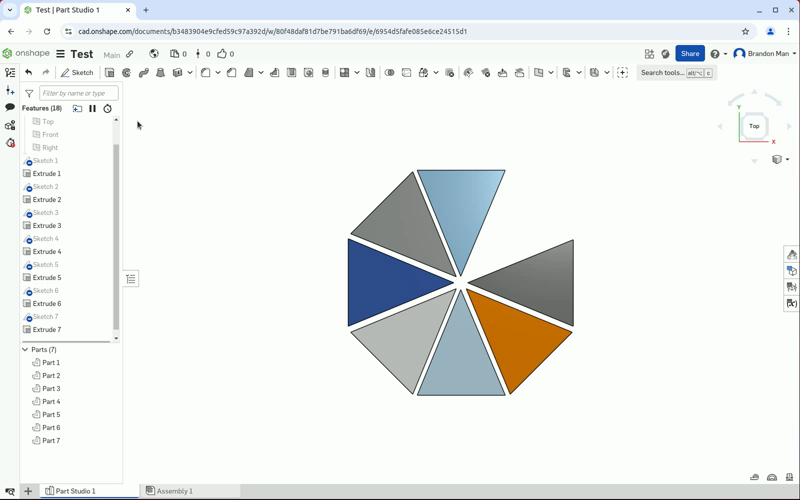
mouse_move(69, 163)
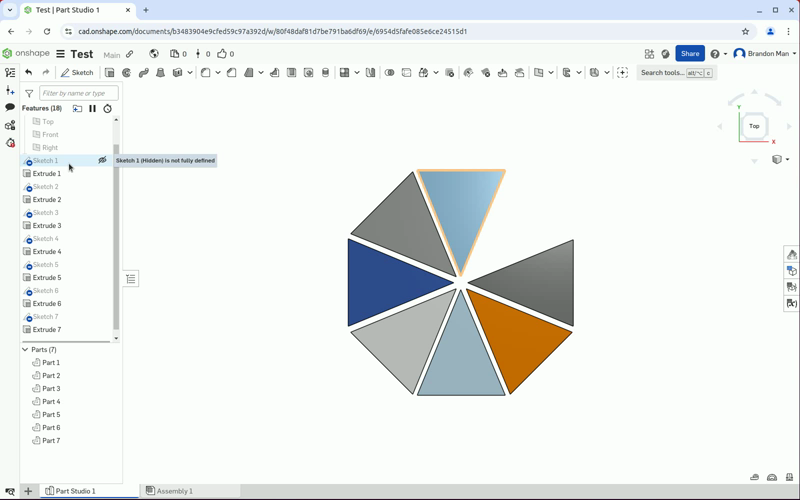
click(69, 163)
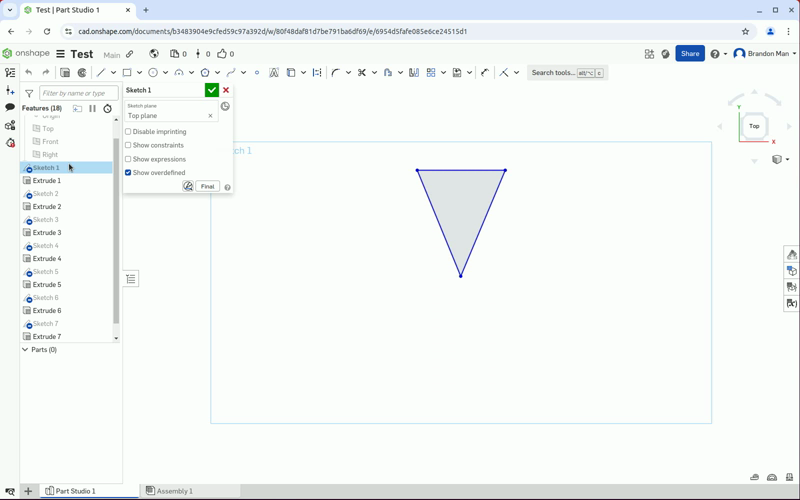
mouse_move(229, 92)
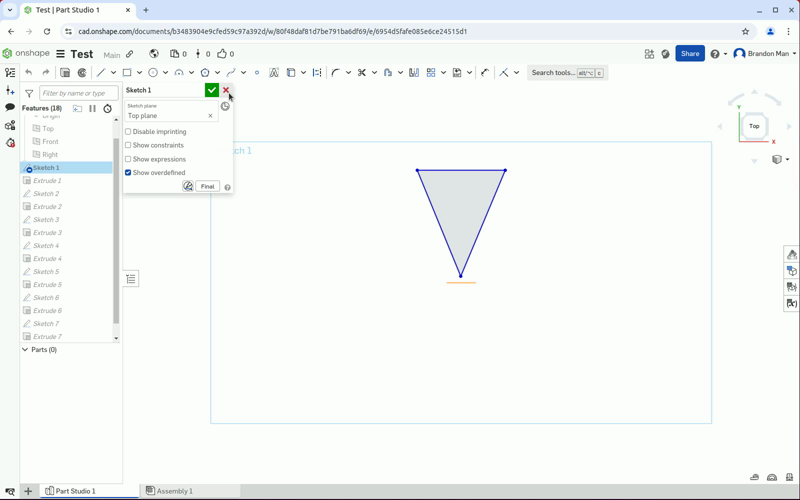
click(229, 92)
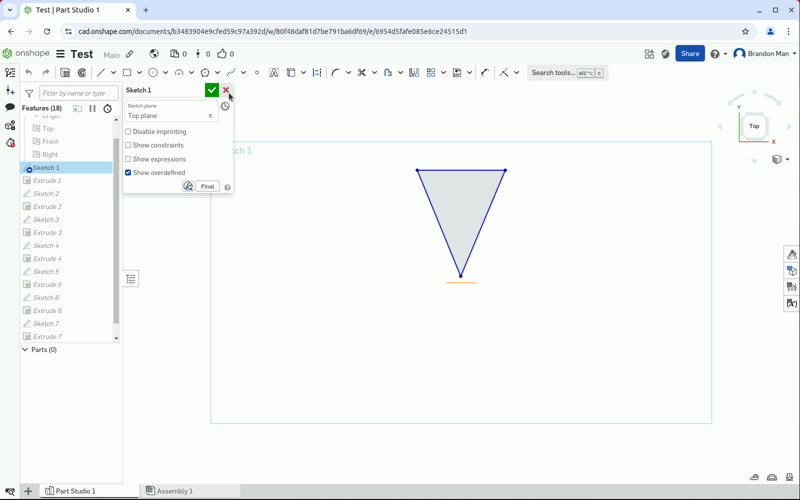
key(shift+s)
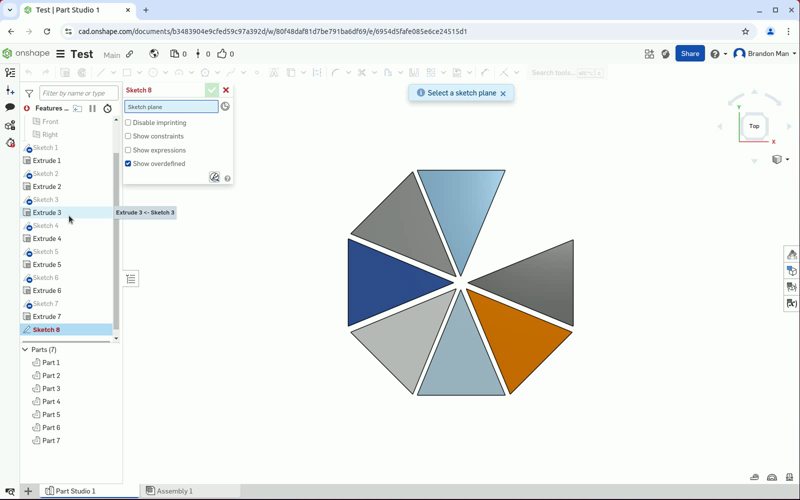
scroll(3)
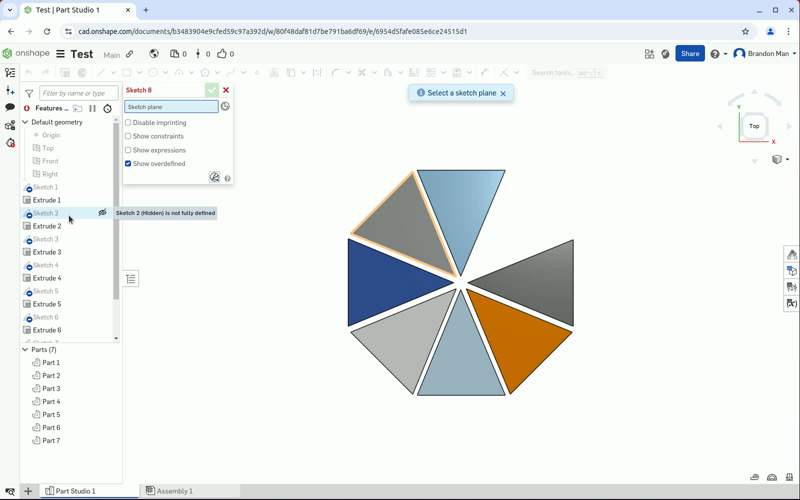
mouse_move(69, 150)
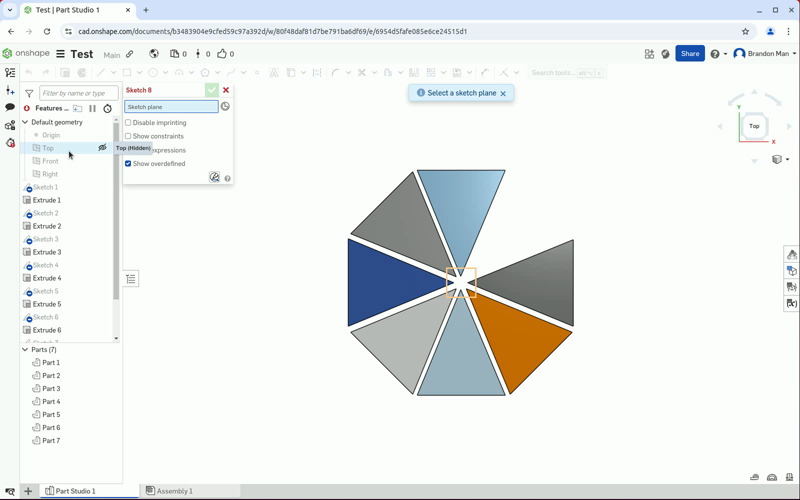
click(69, 150)
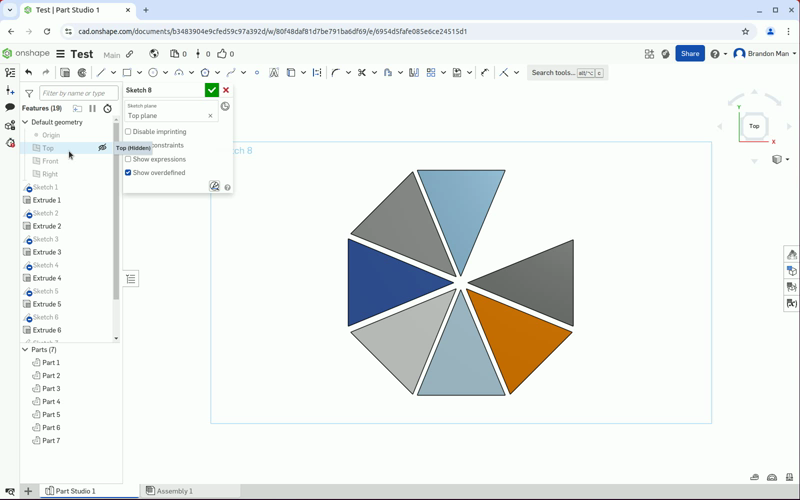
mouse_move(73, 352)
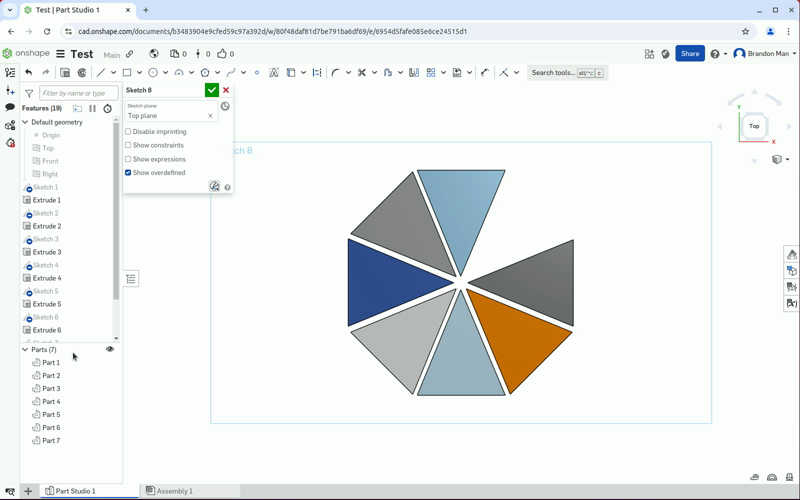
key(y)
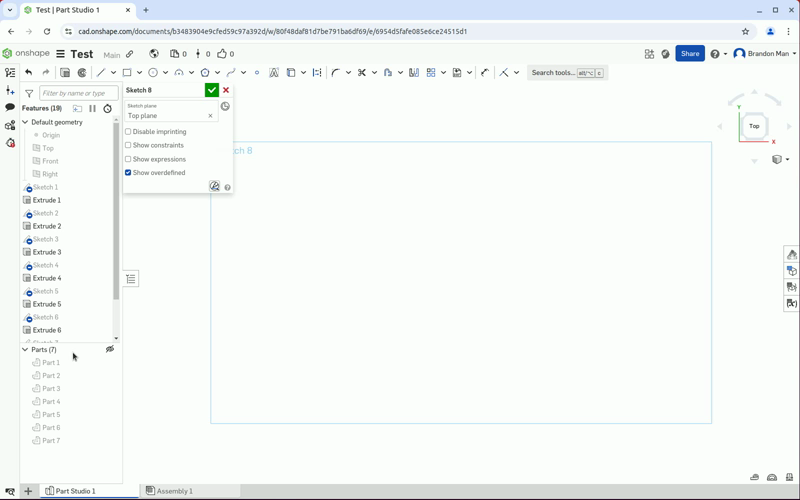
key(l)
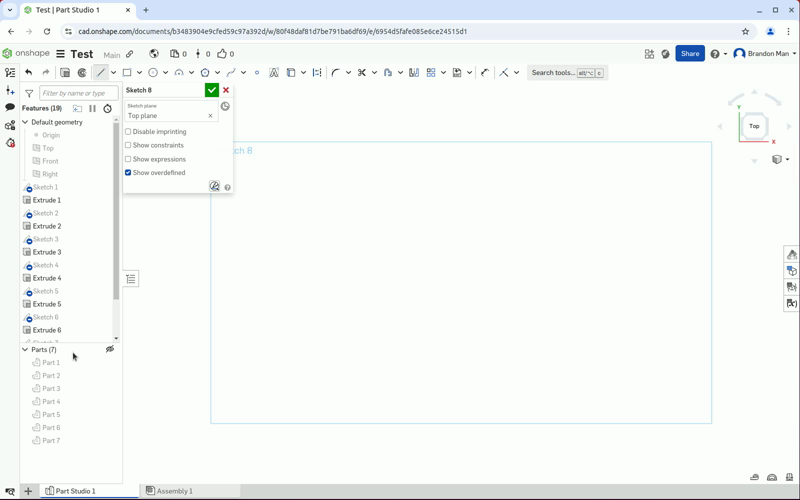
key_down(shift)
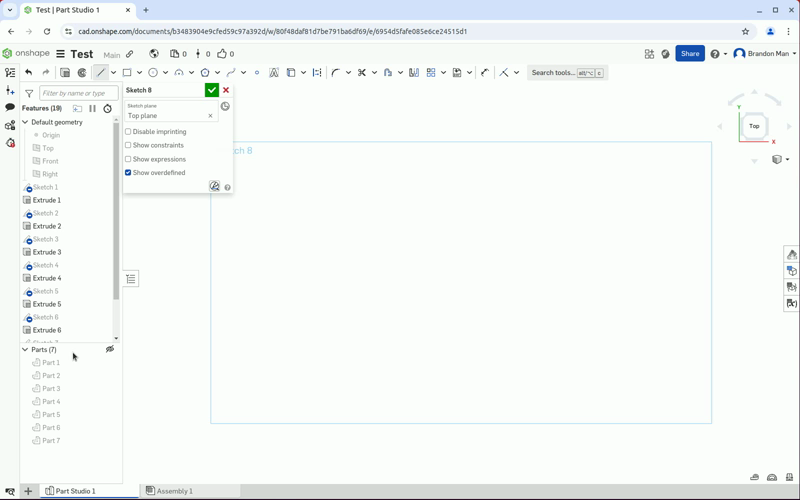
mouse_move(466, 276)
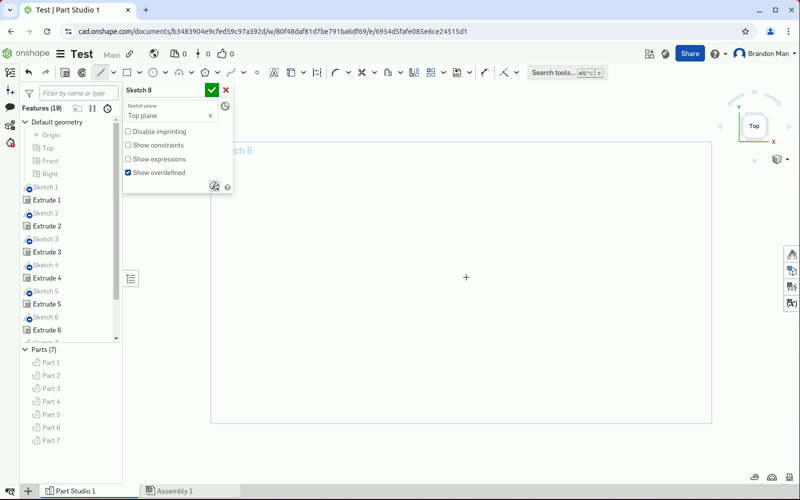
click(466, 276)
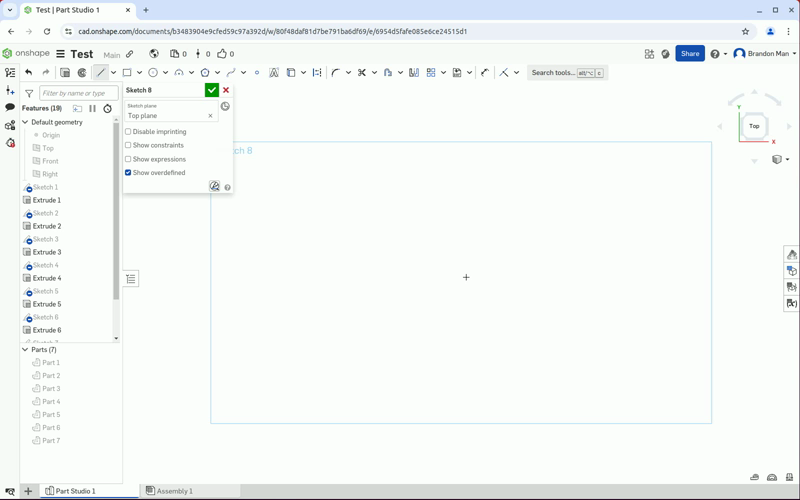
key_up(shift)
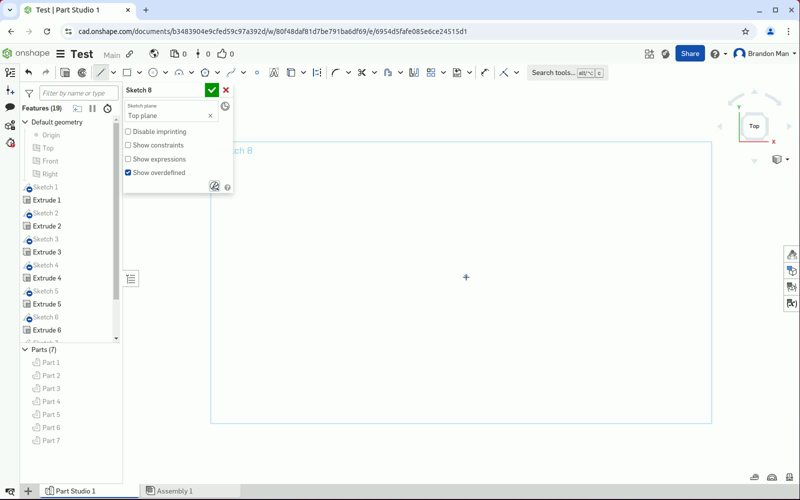
key_down(shift)
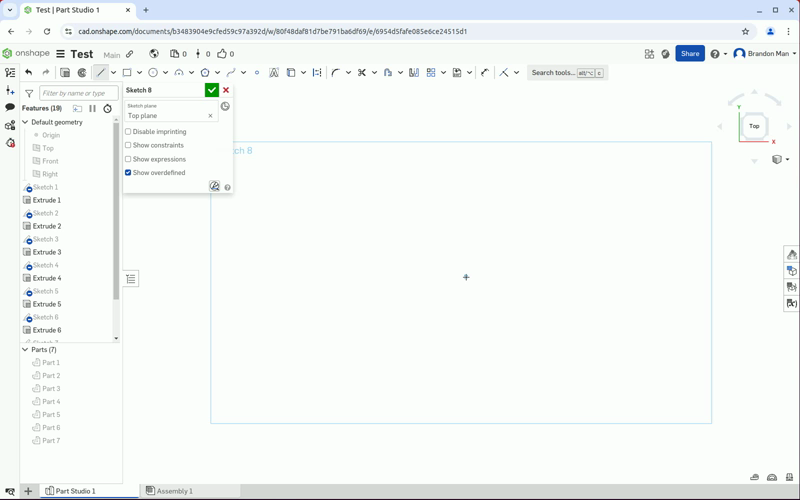
mouse_move(572, 233)
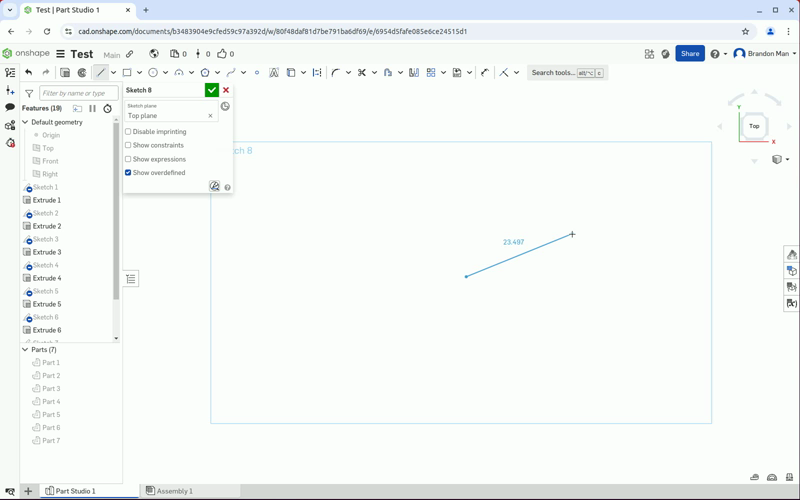
click(572, 233)
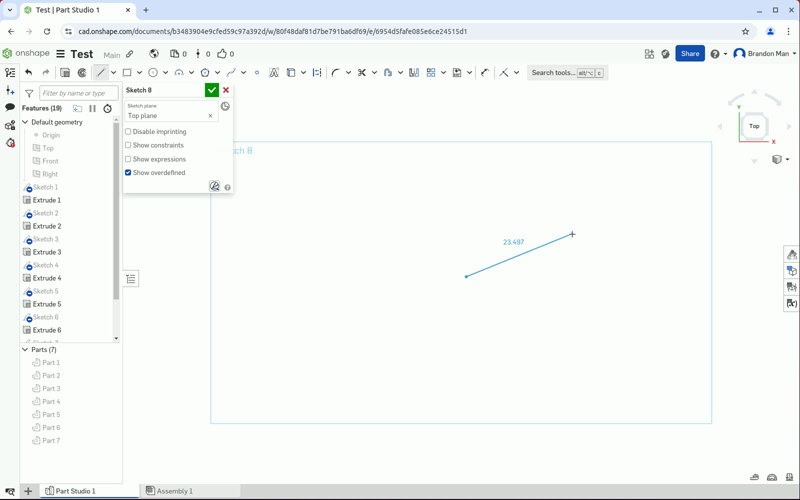
key_up(shift)
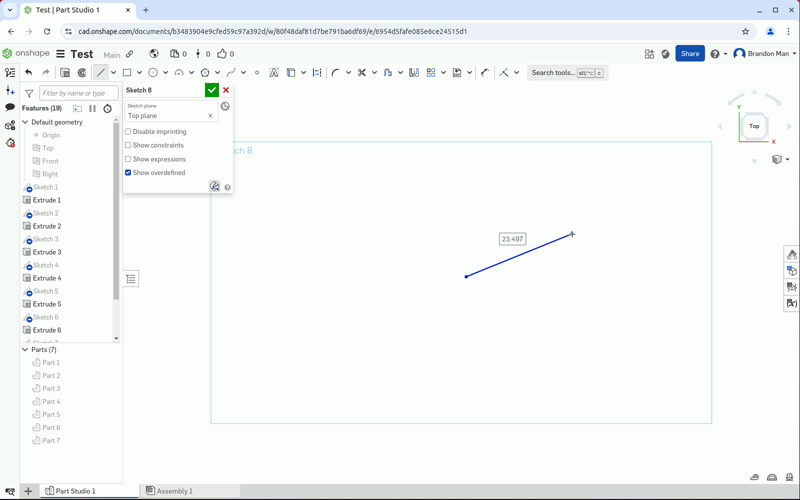
key_down(shift)
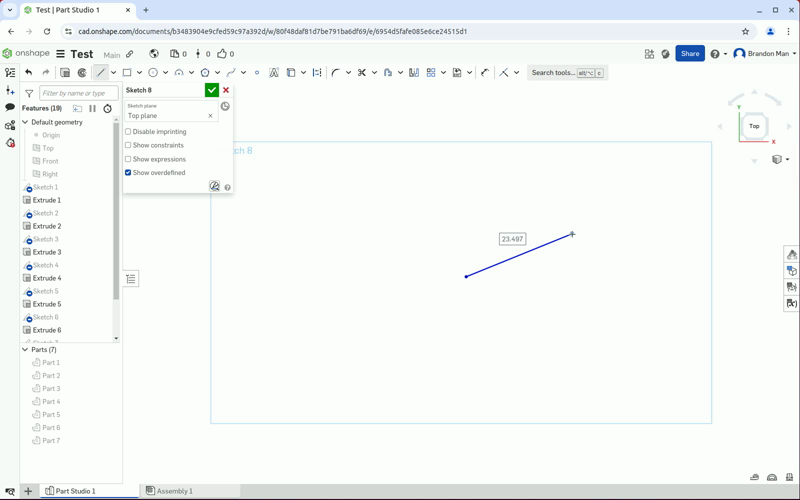
mouse_move(510, 171)
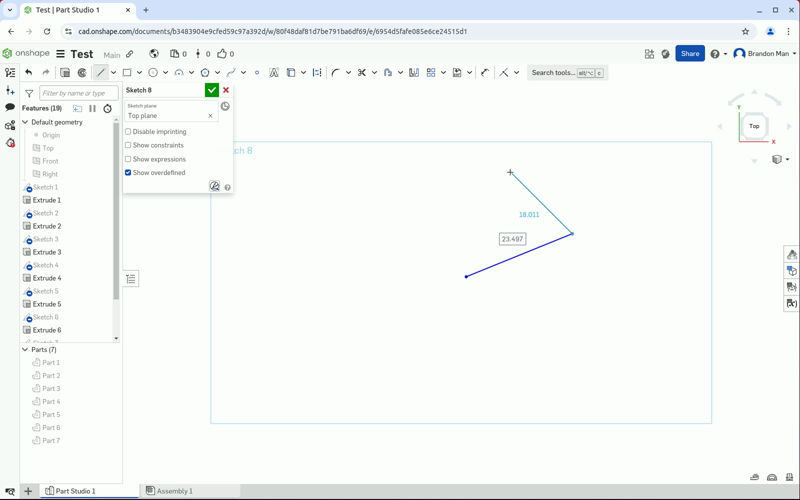
click(510, 171)
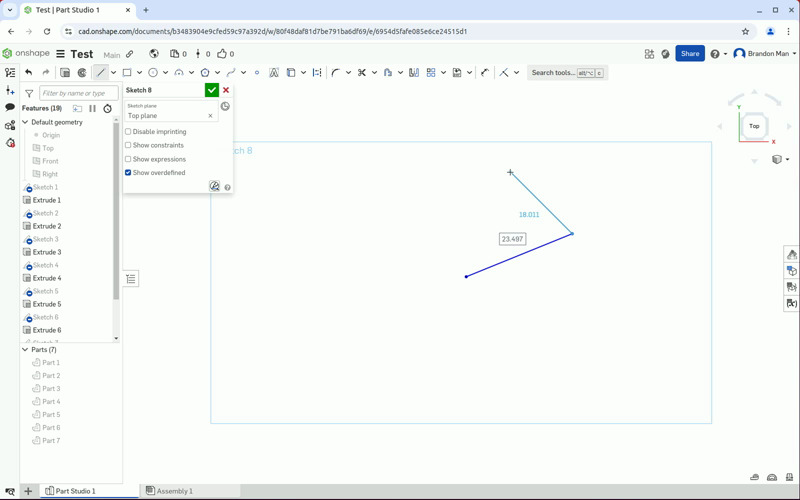
key_up(shift)
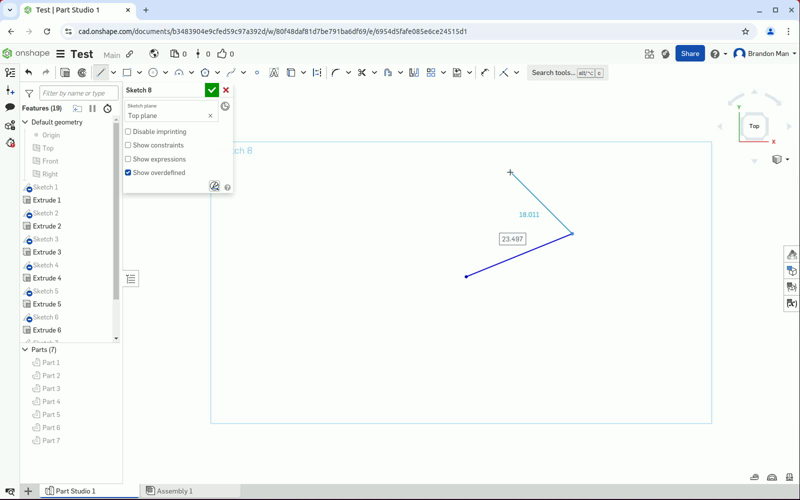
key_down(shift)
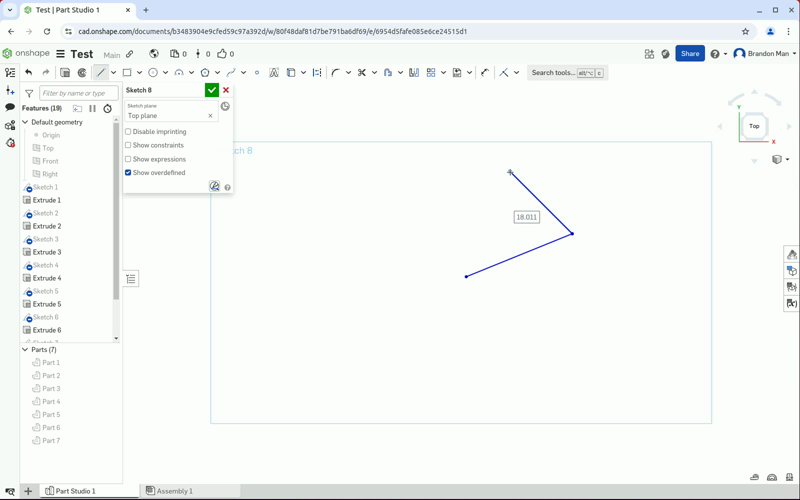
mouse_move(466, 276)
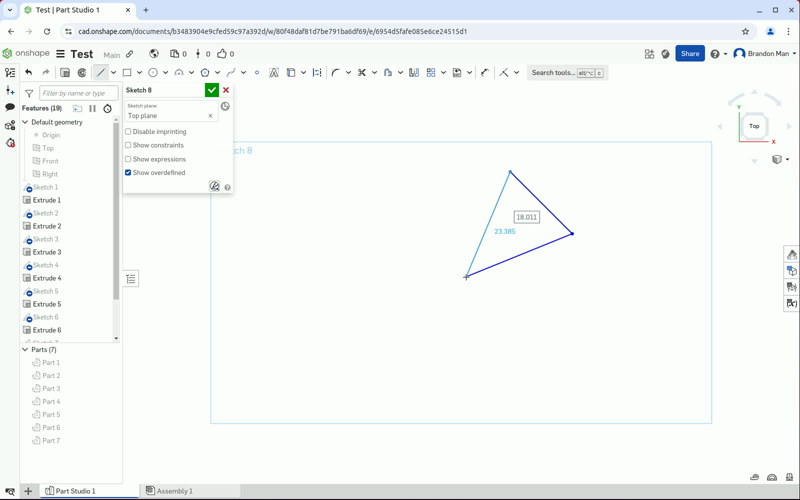
key_up(shift)
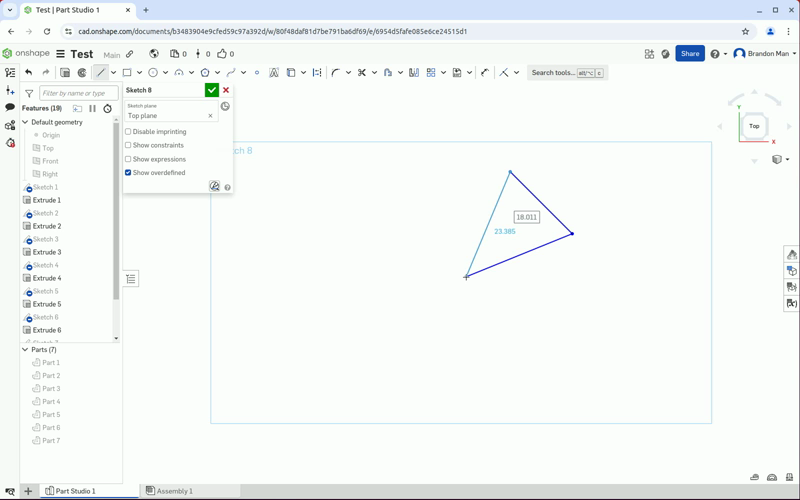
click(466, 276)
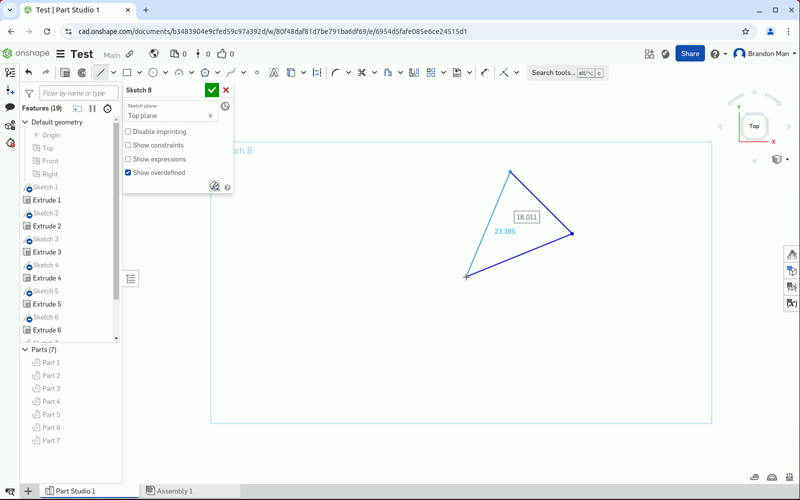
key(esc)
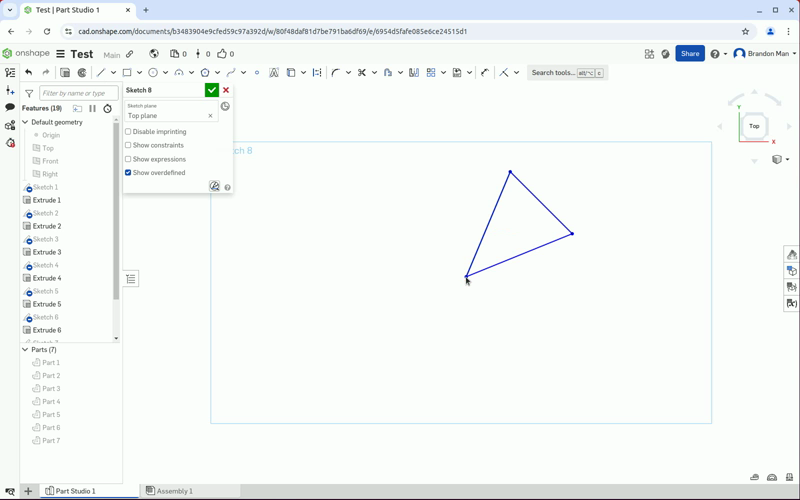
mouse_move(527, 208)
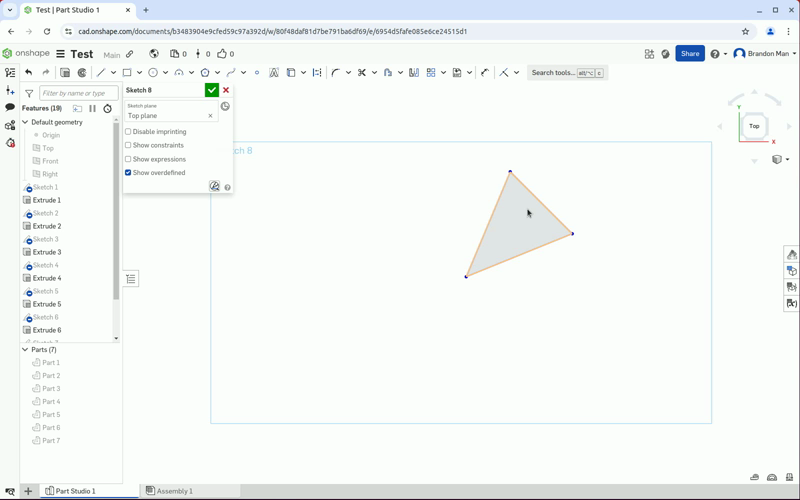
click(527, 208)
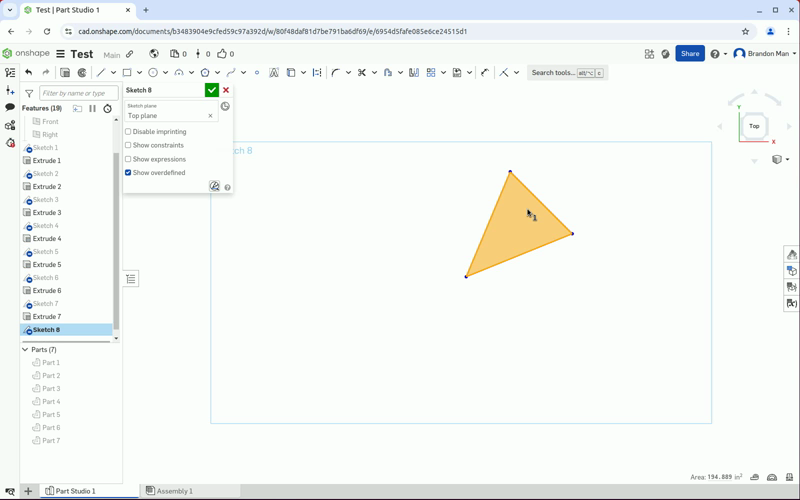
mouse_move(73, 352)
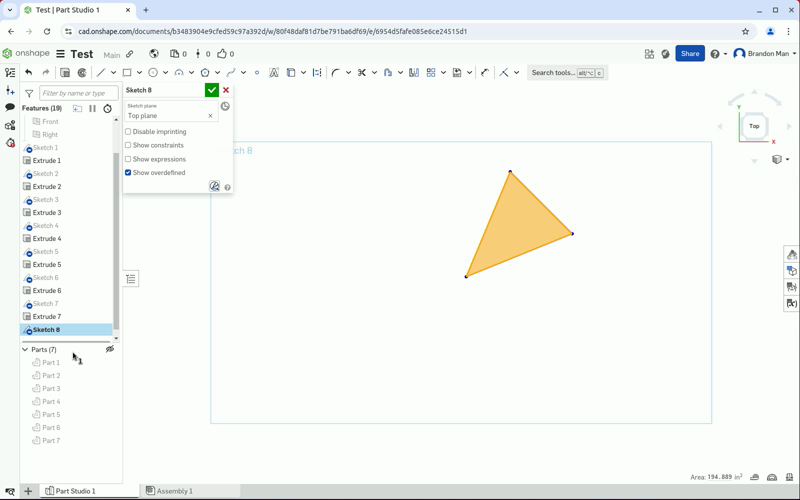
key(shift+y)
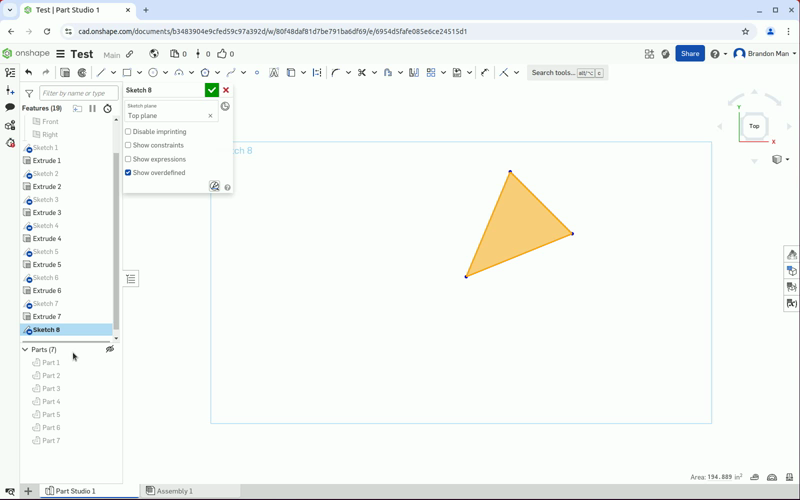
key(shift+e)
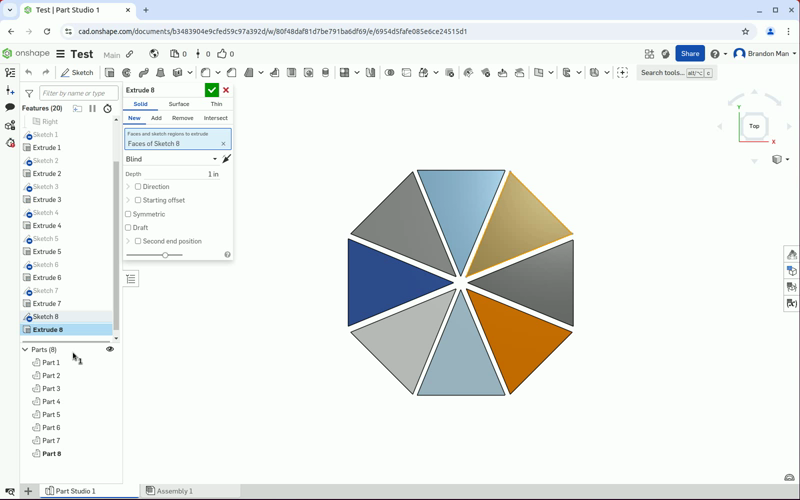
mouse_move(143, 106)
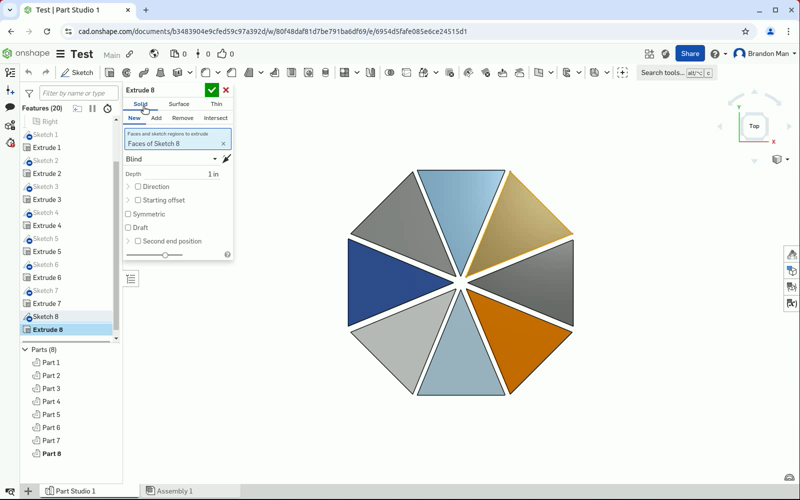
click(143, 106)
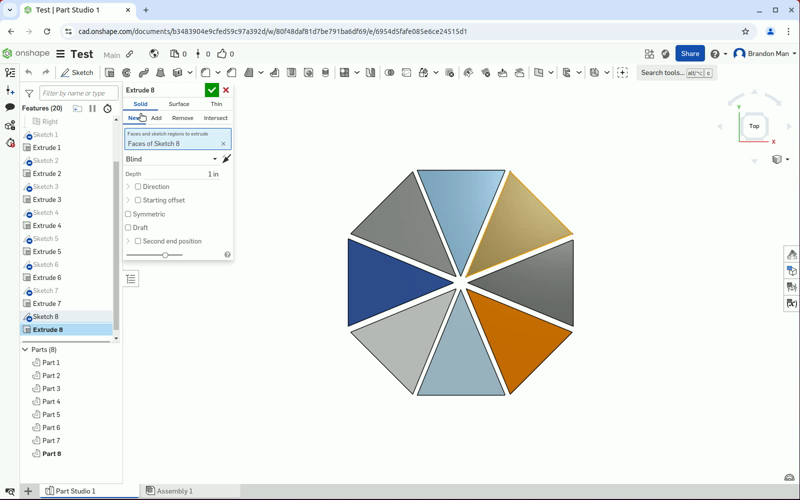
mouse_move(137, 120)
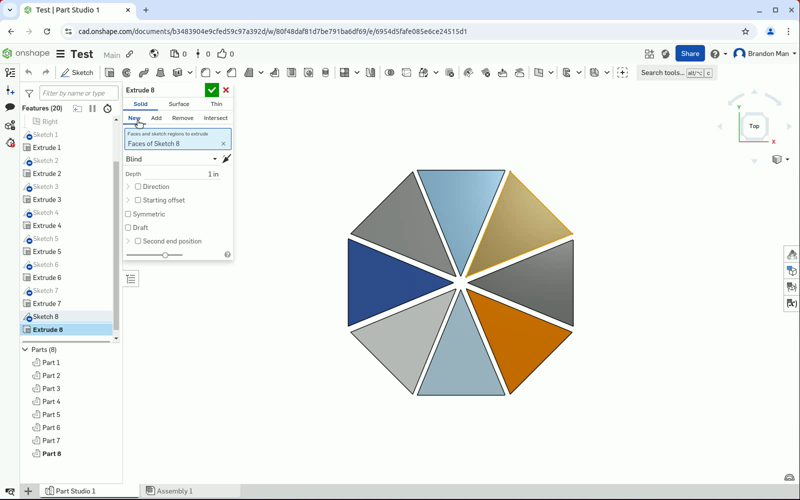
click(137, 120)
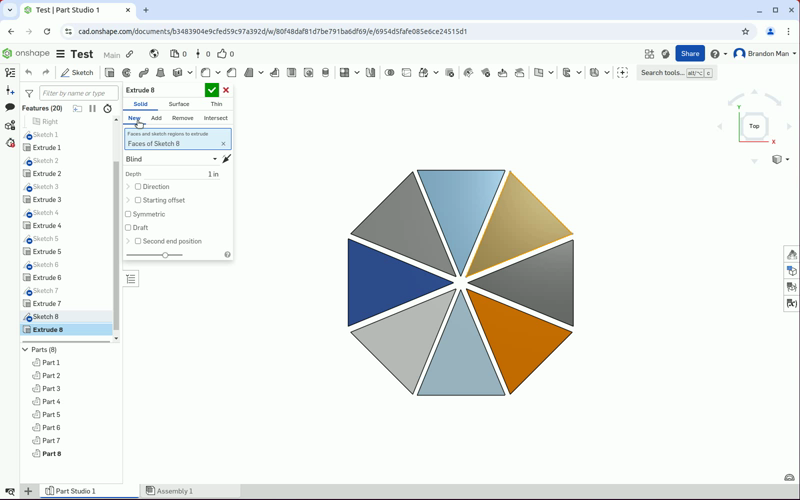
key(tab, 4)
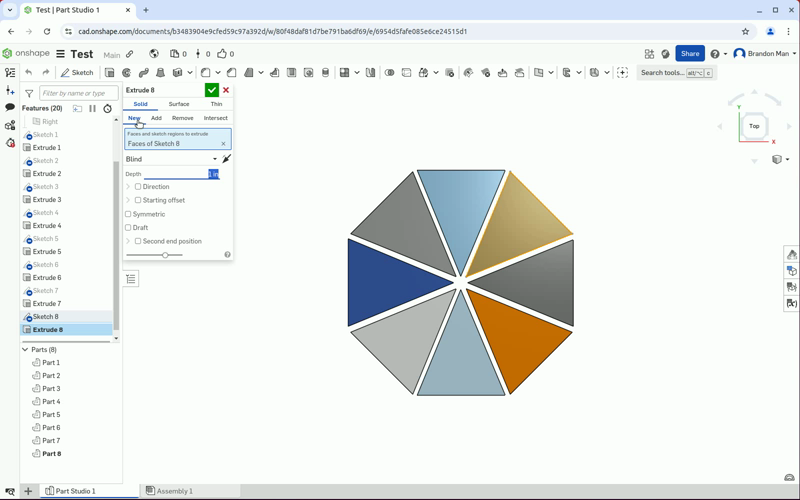
text(0.481)
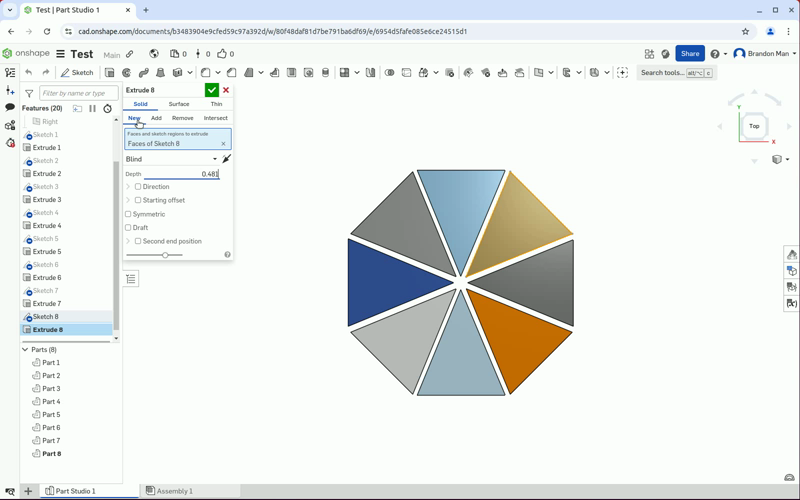
key(enter)
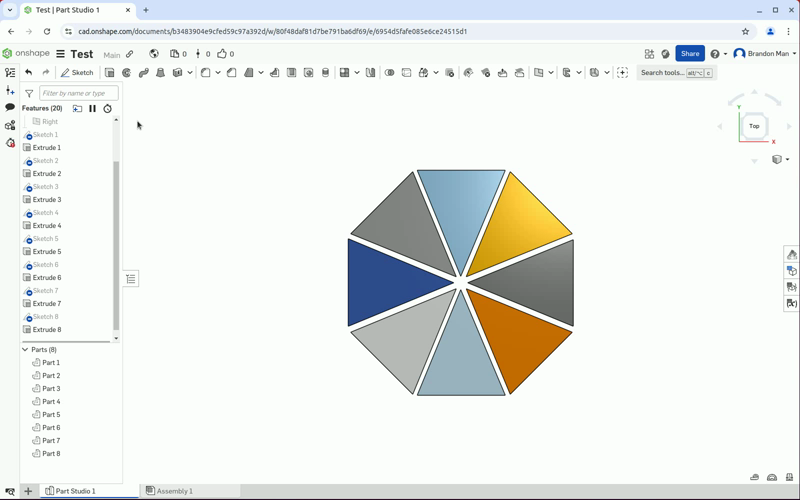
key(shift+h)
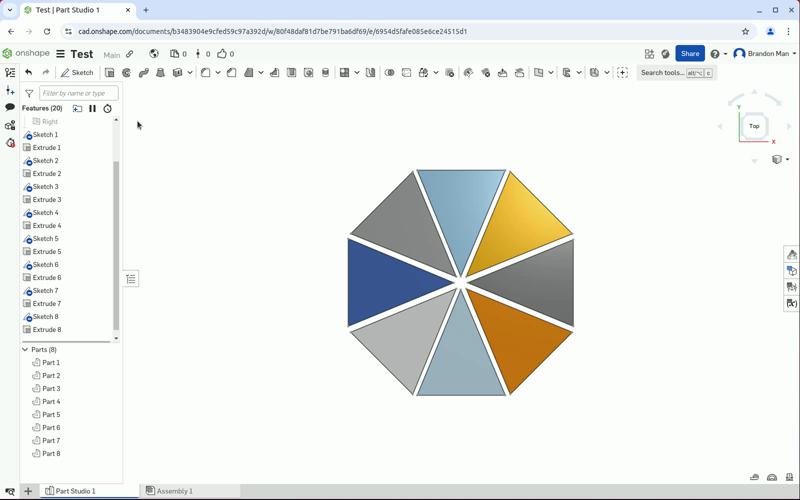
key(shift+h)
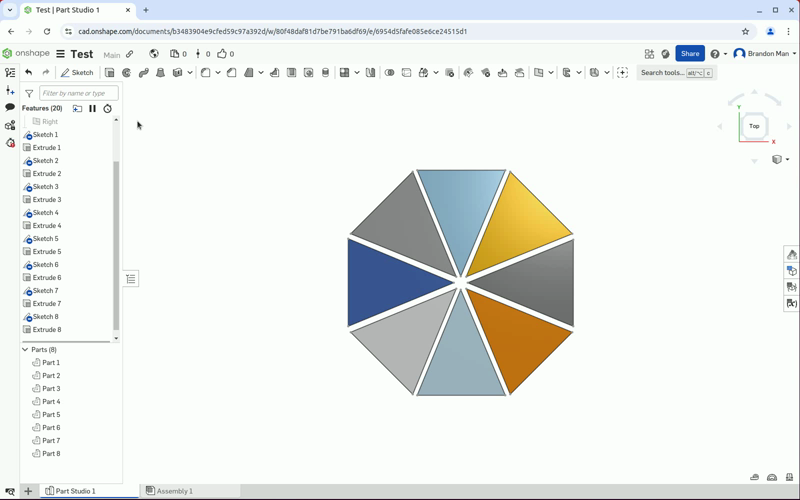
key(shift+7)
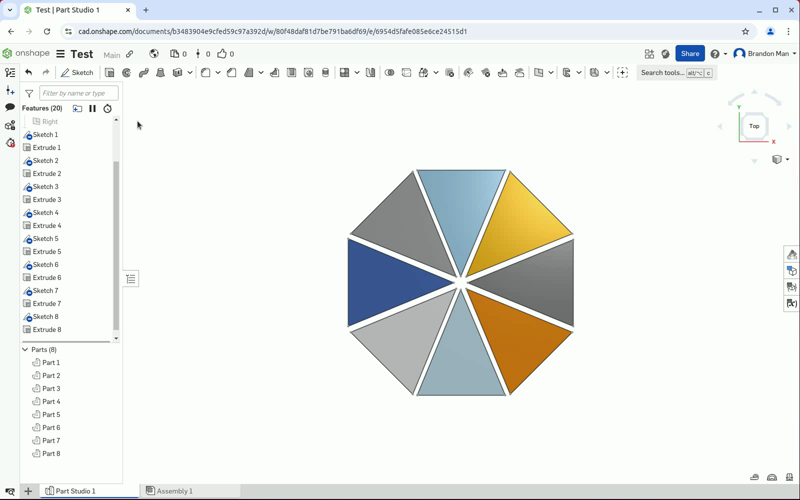
key(up, 3)
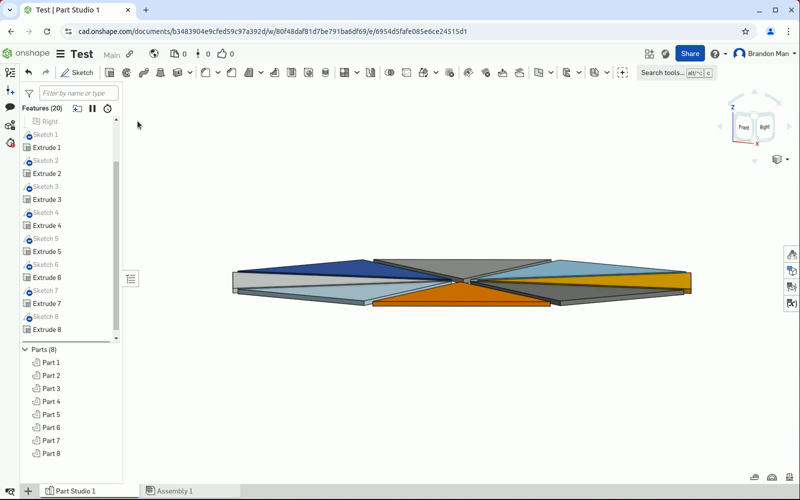
key(left, 3)
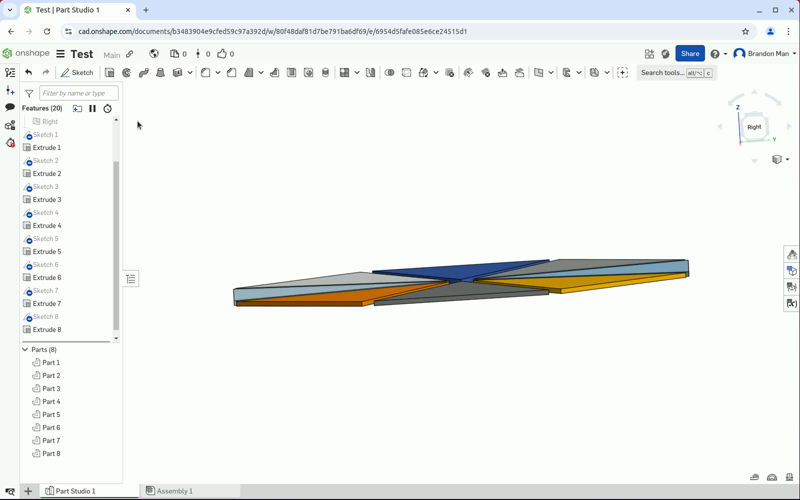
key(right, 3)
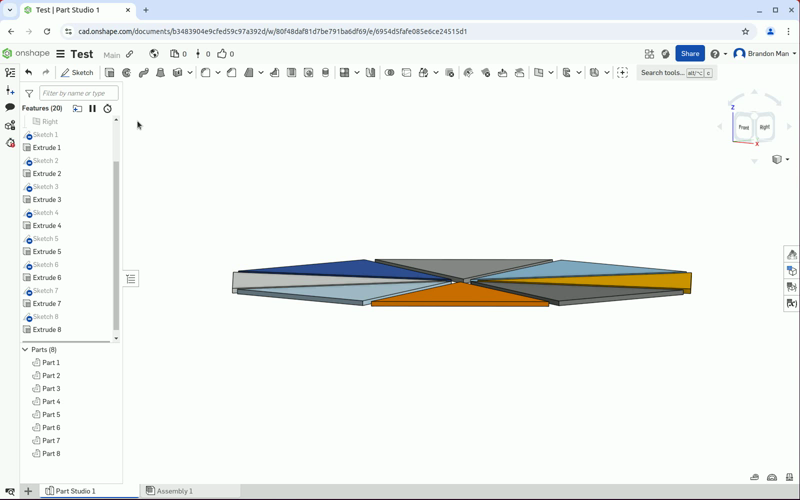
key(down, 3)
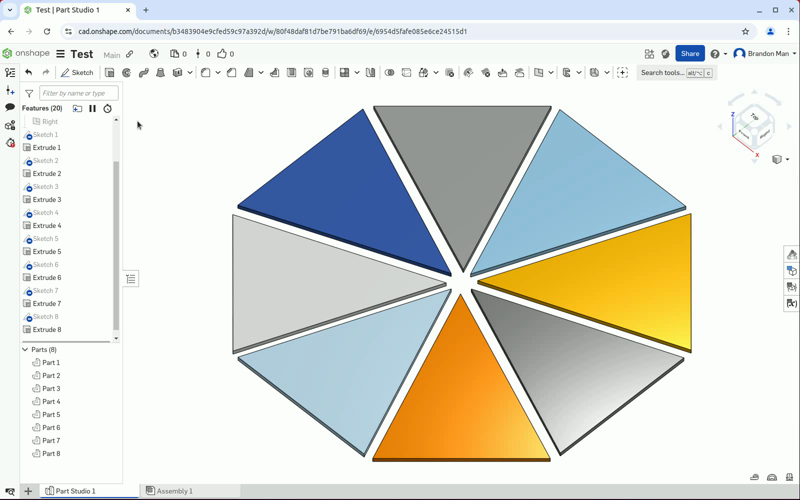
mouse_move(69, 137)
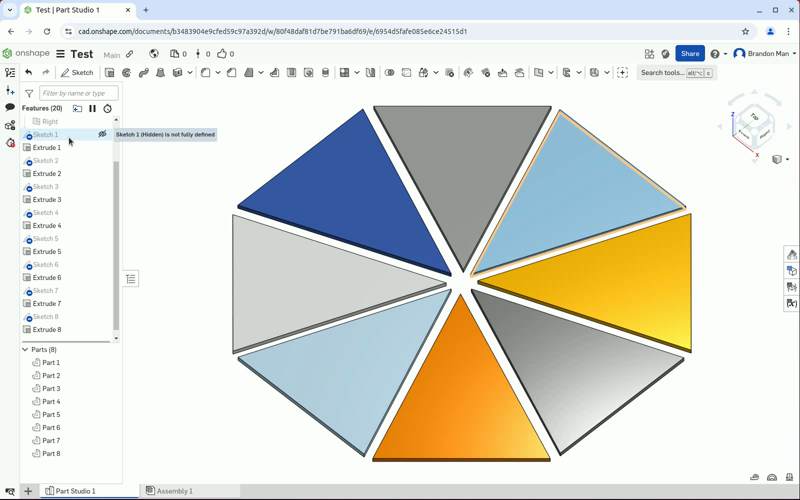
click(69, 137)